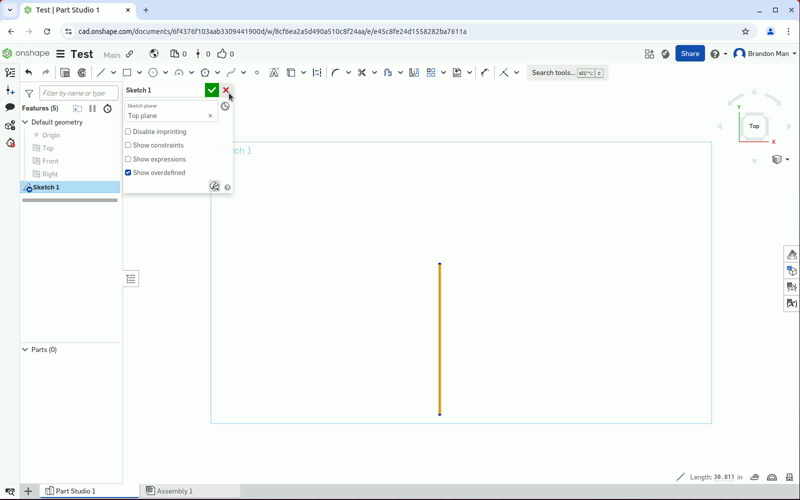
key(shift+h)
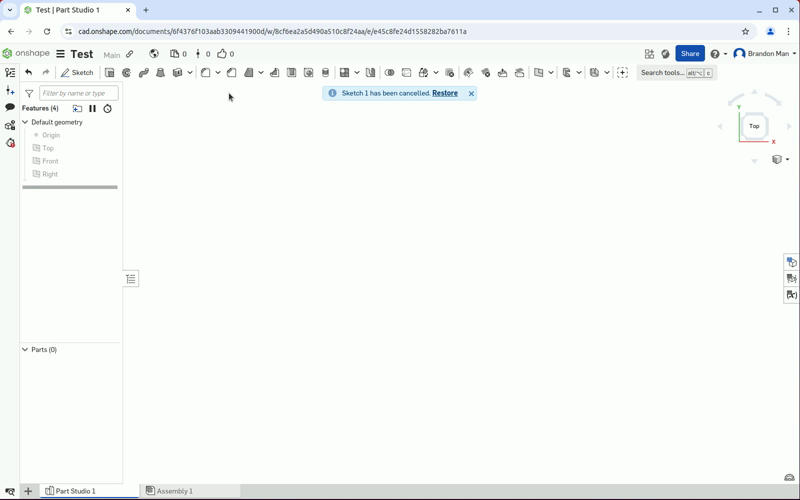
mouse_move(73, 352)
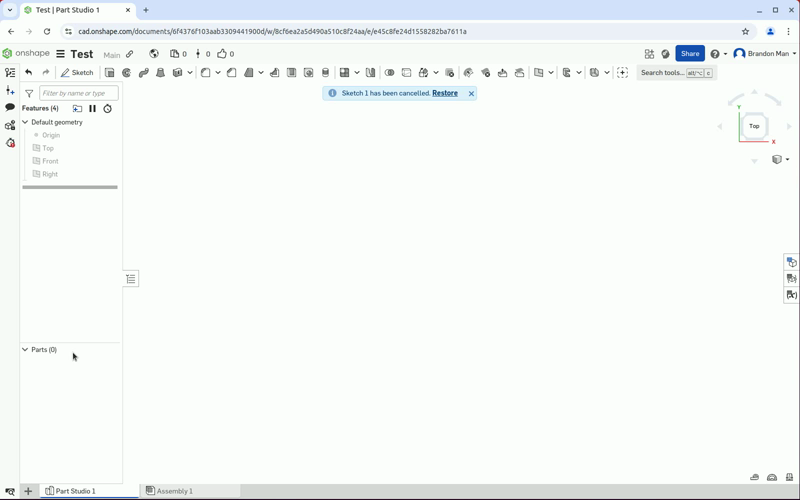
key(y)
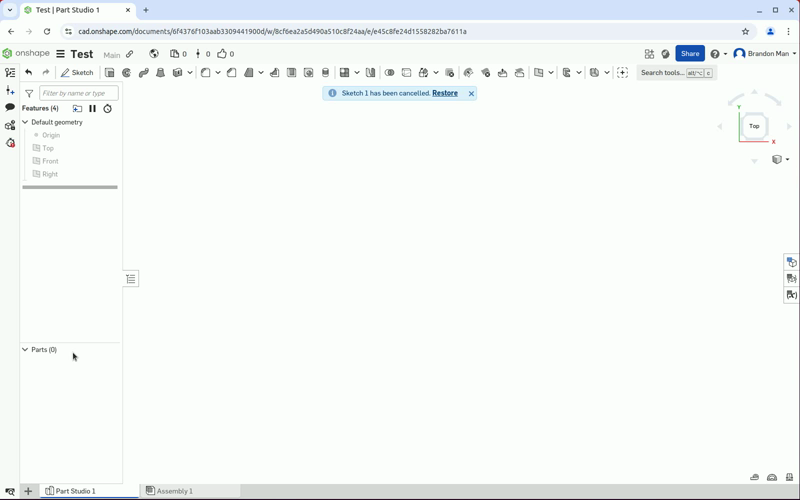
key(shift+p)
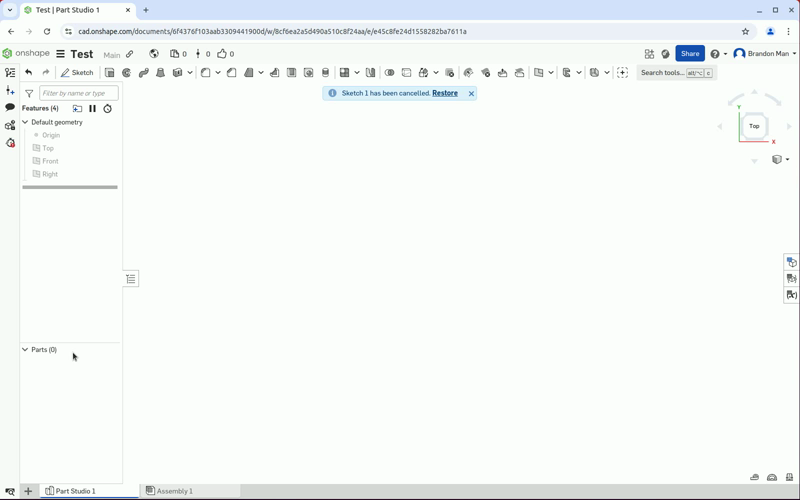
key(space)
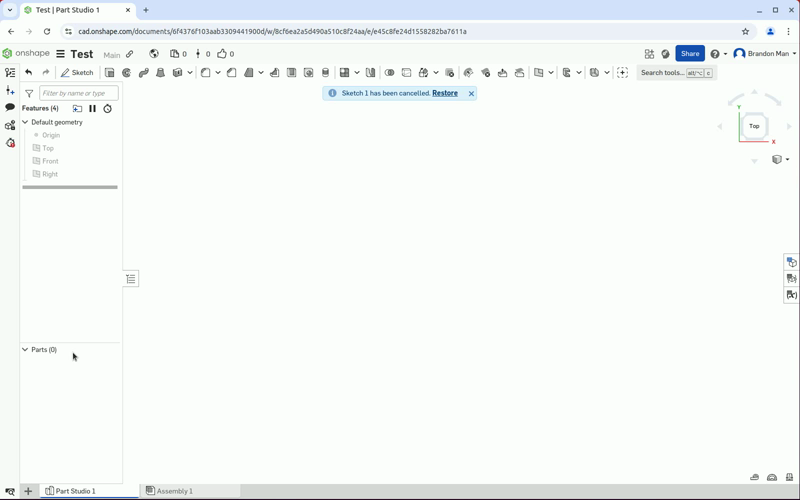
key_down(shift)
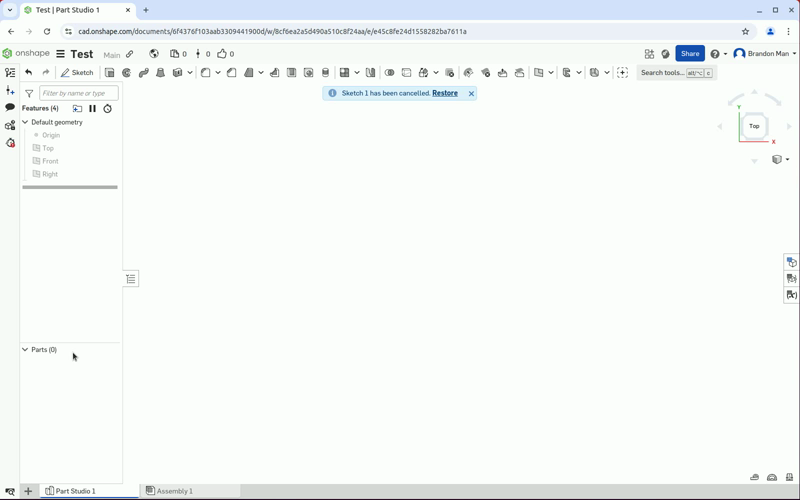
key(up)
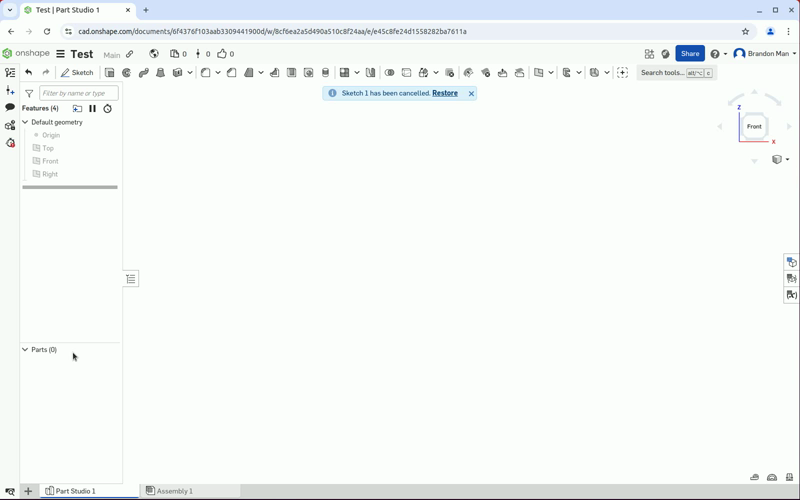
key_up(shift)
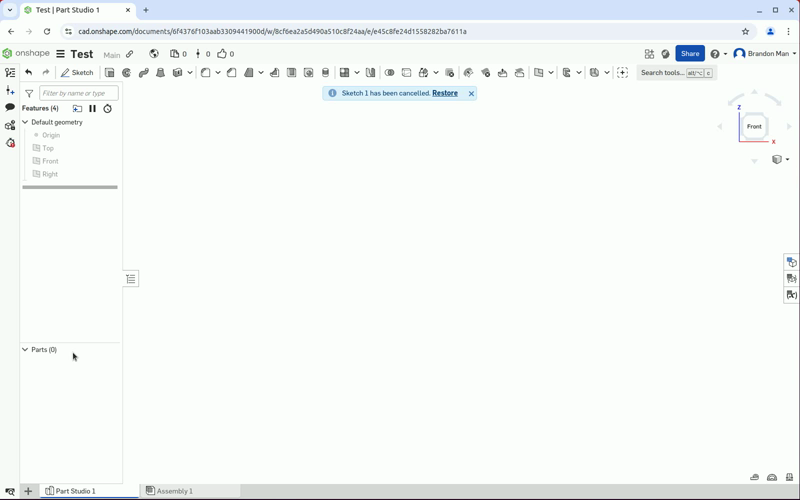
mouse_move(73, 352)
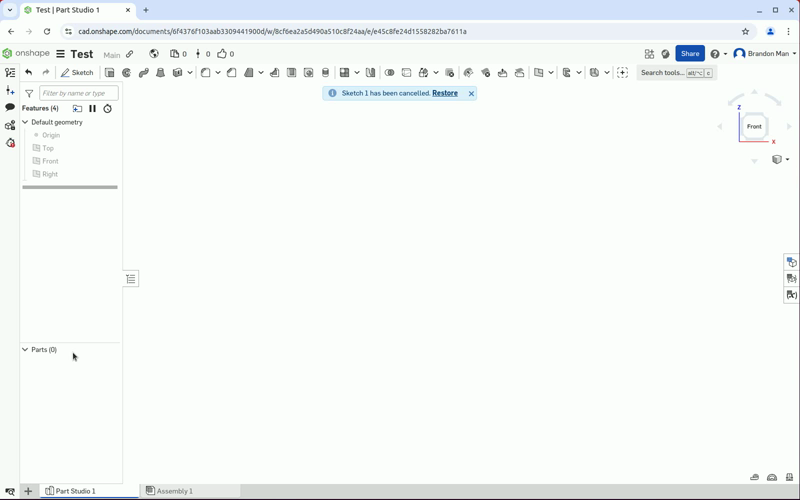
key(shift+y)
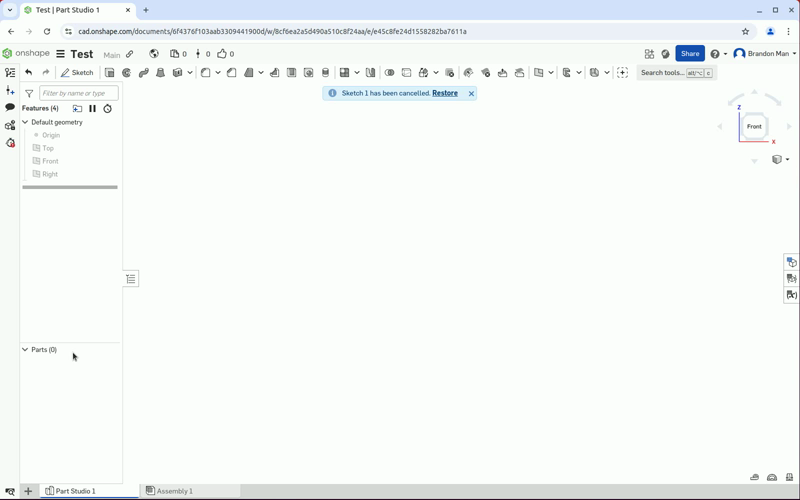
key(shift+s)
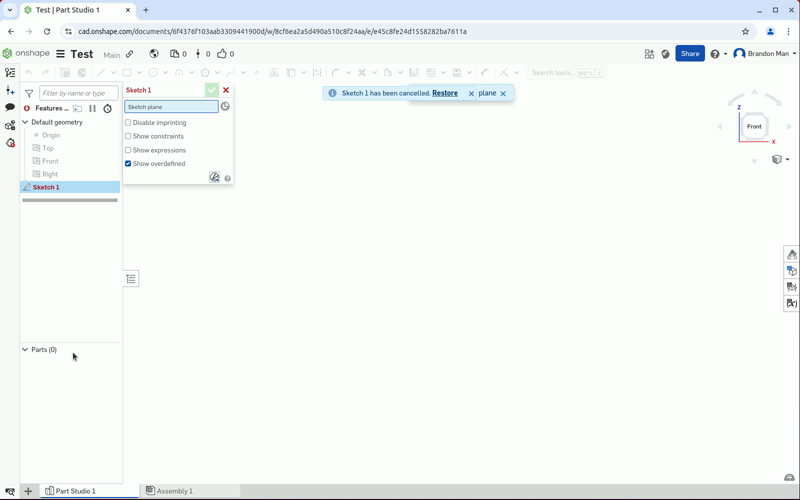
mouse_move(73, 163)
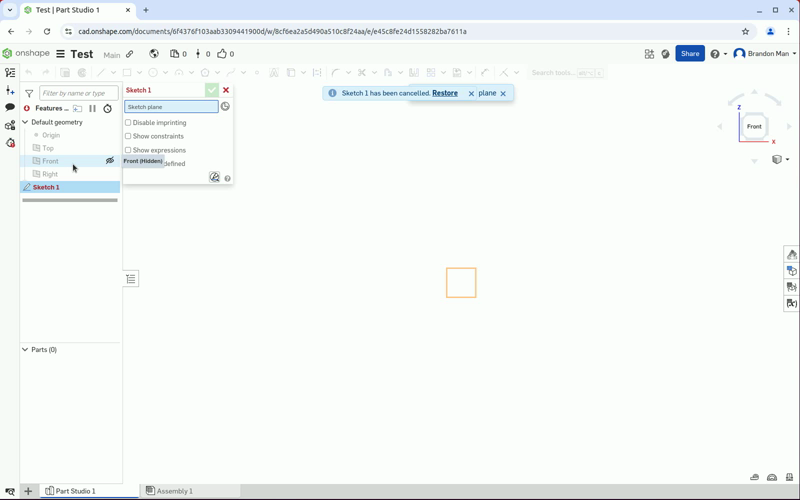
click(73, 163)
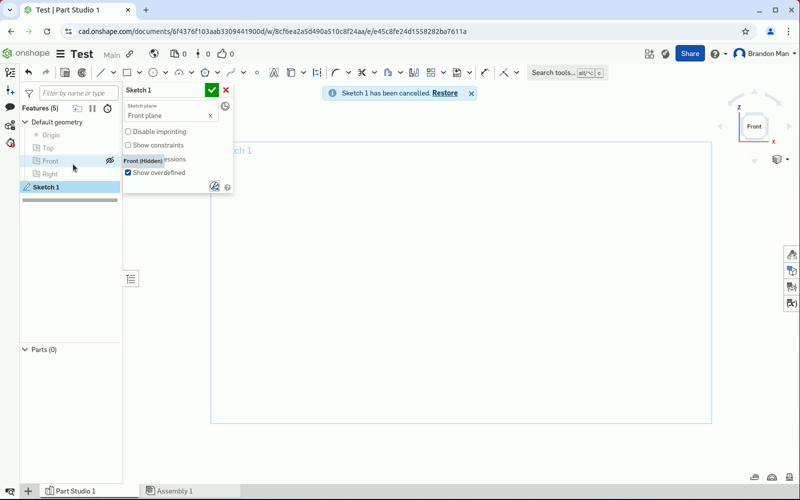
mouse_move(73, 352)
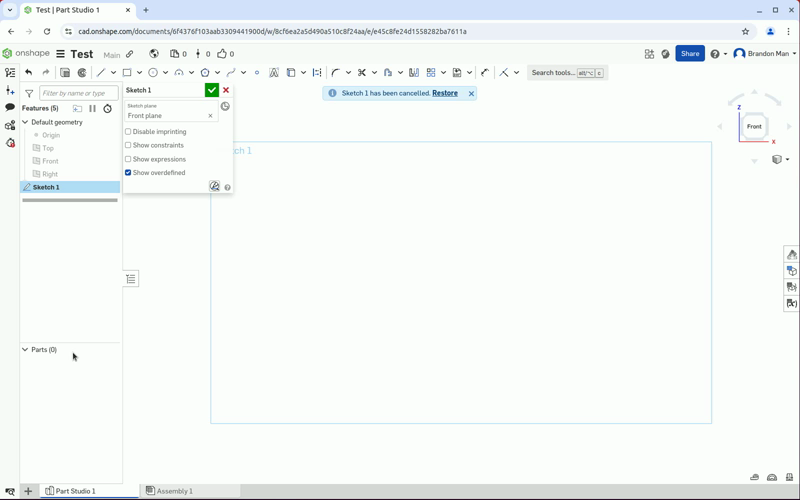
key(y)
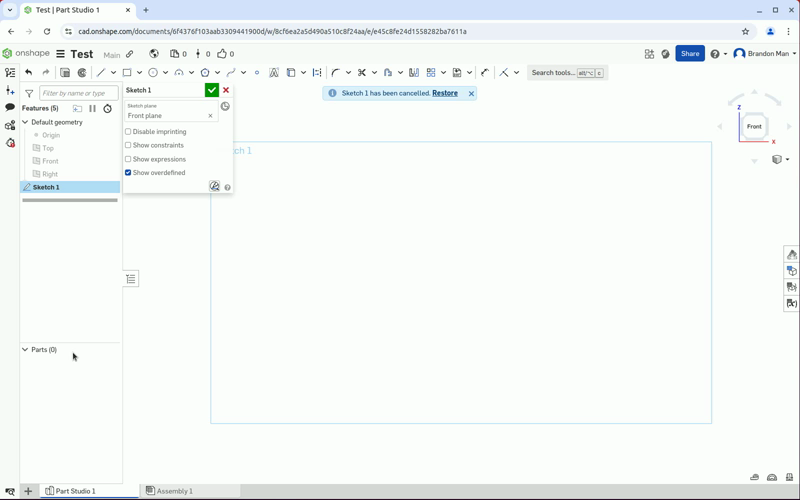
key(l)
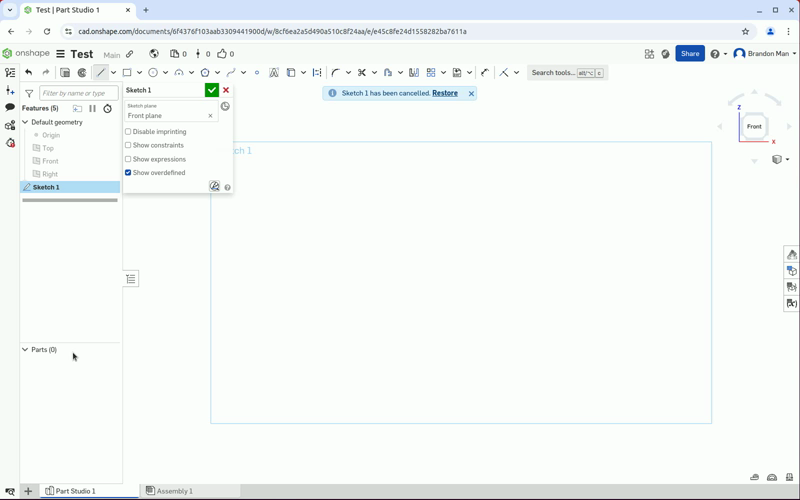
key_down(shift)
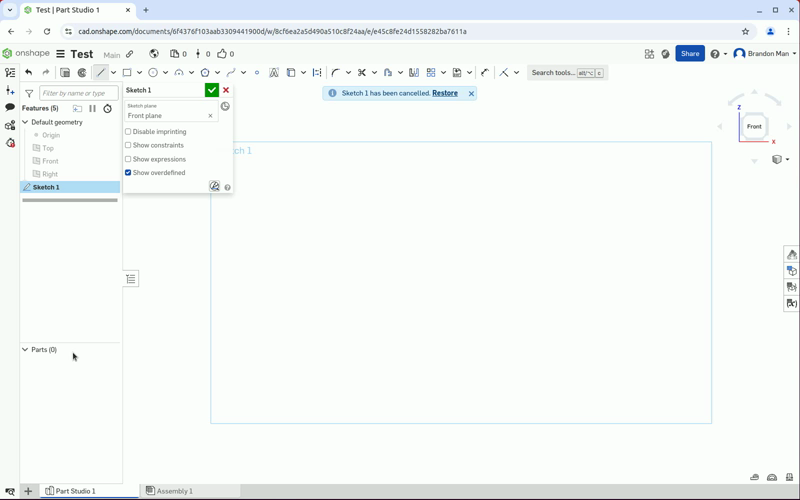
mouse_move(362, 282)
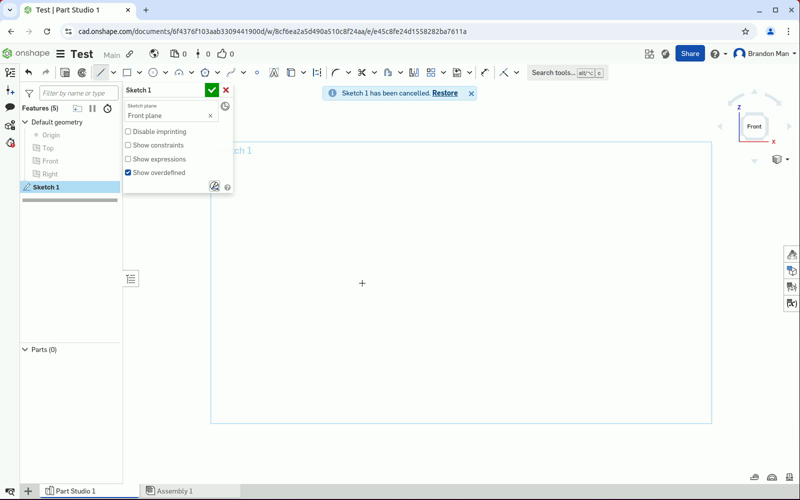
click(362, 282)
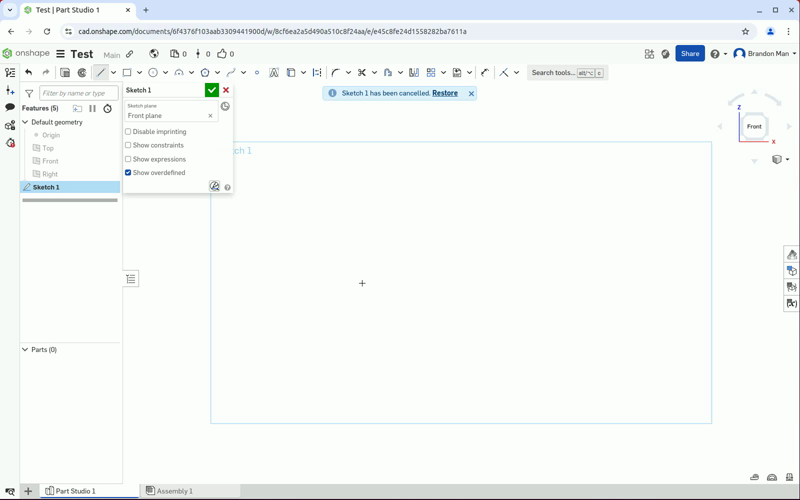
key_up(shift)
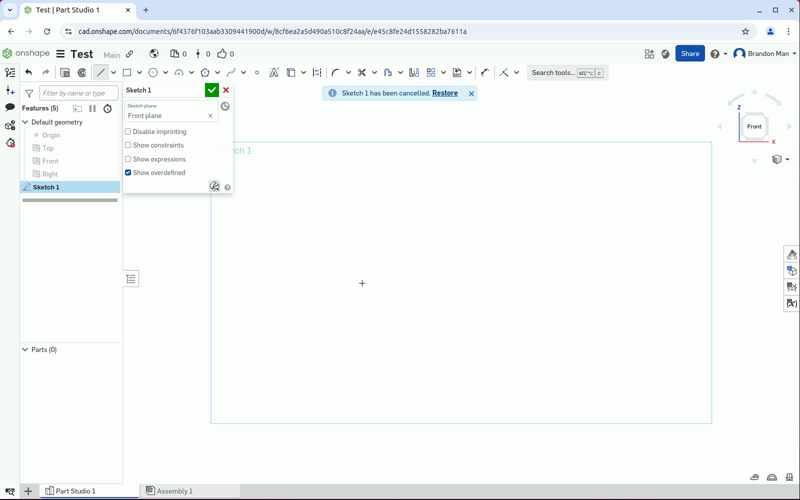
key_down(shift)
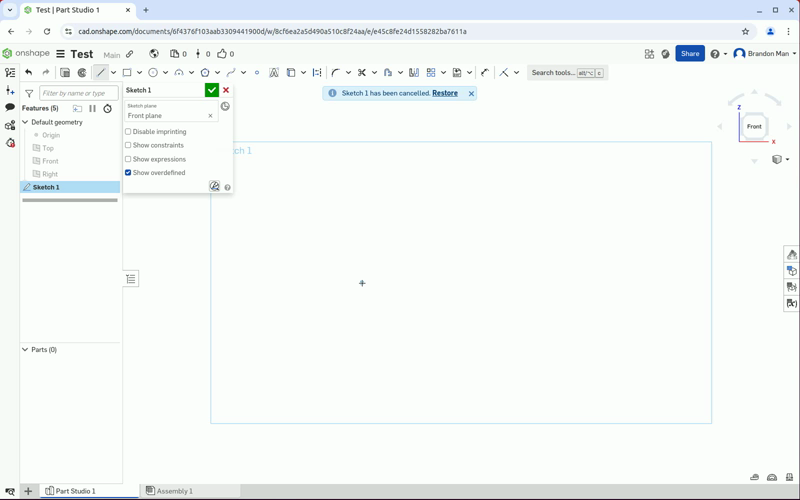
mouse_move(412, 368)
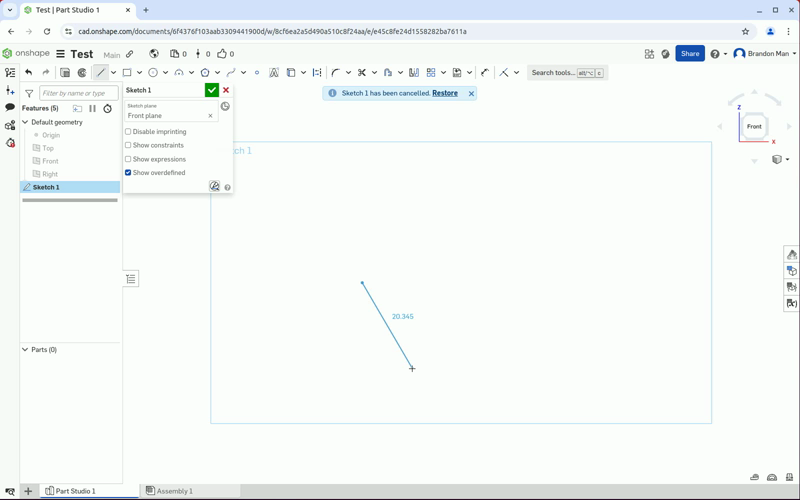
click(412, 368)
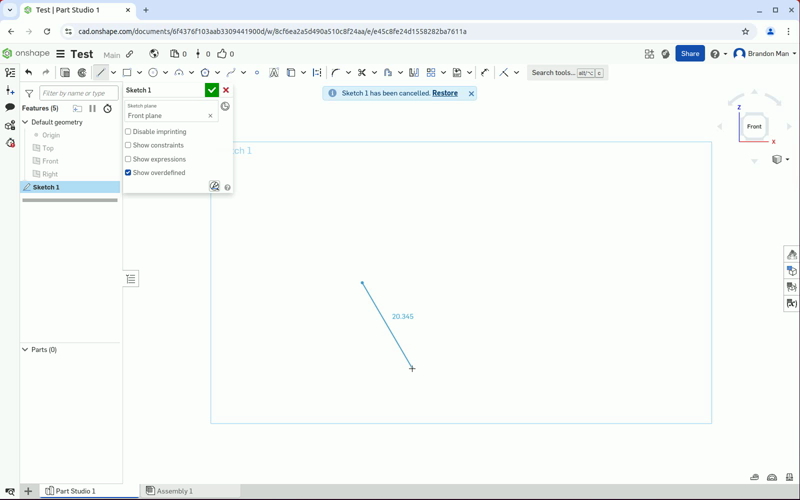
key_up(shift)
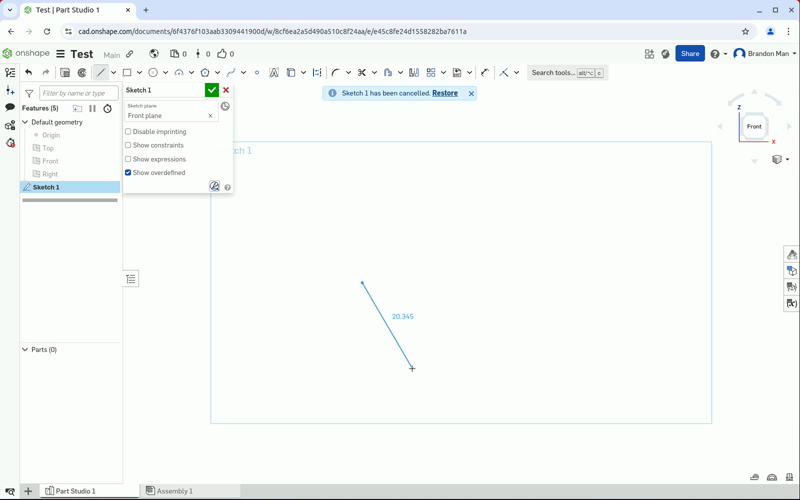
key_down(shift)
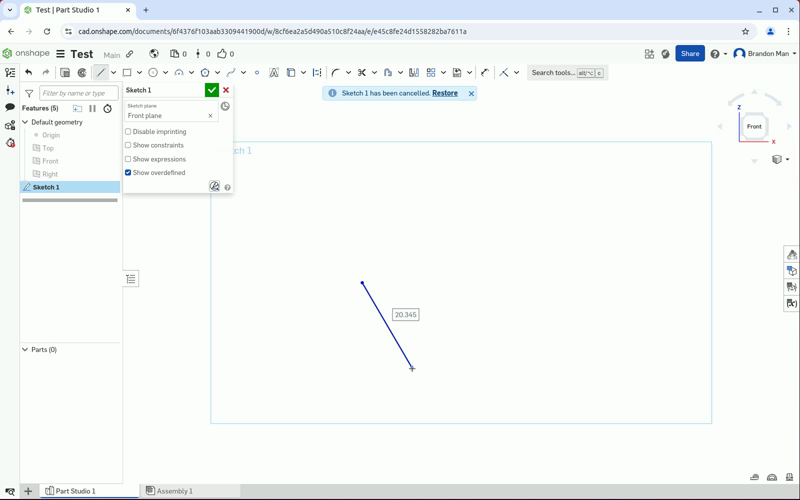
mouse_move(509, 368)
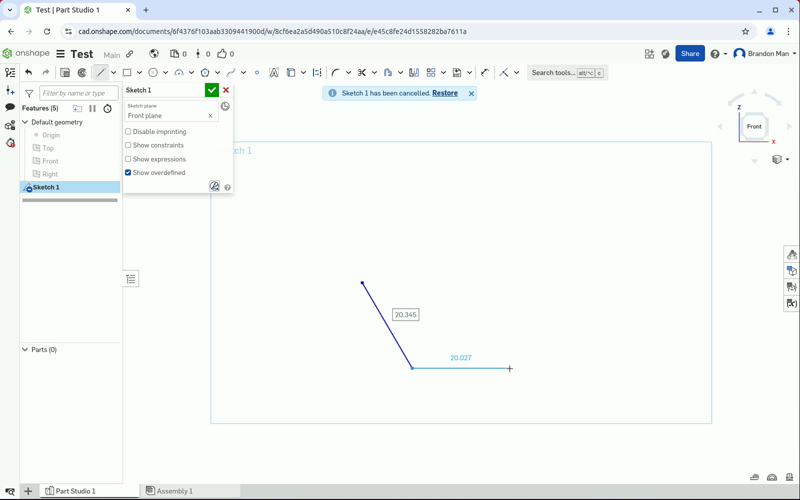
click(509, 368)
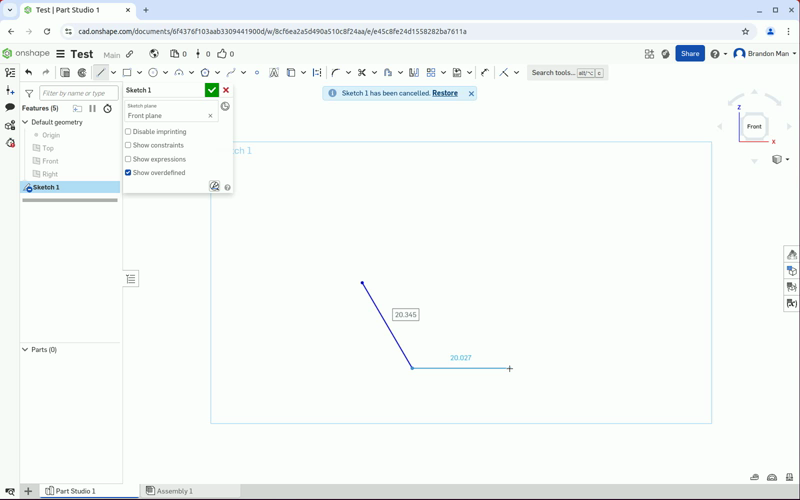
key_up(shift)
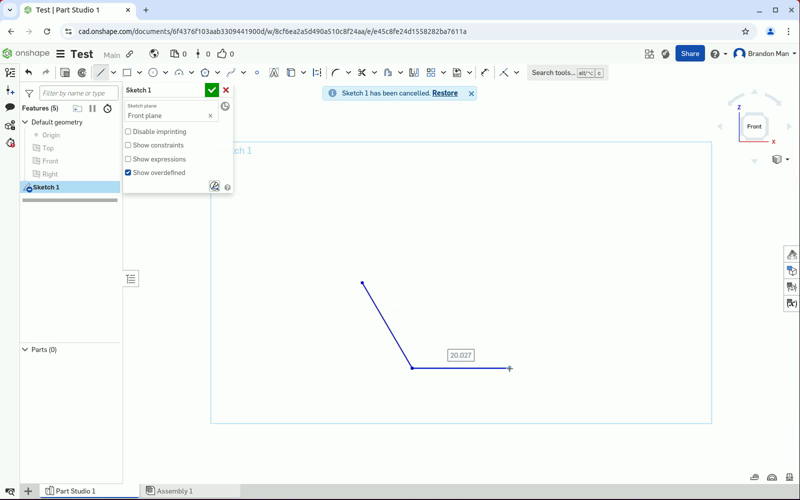
key_down(shift)
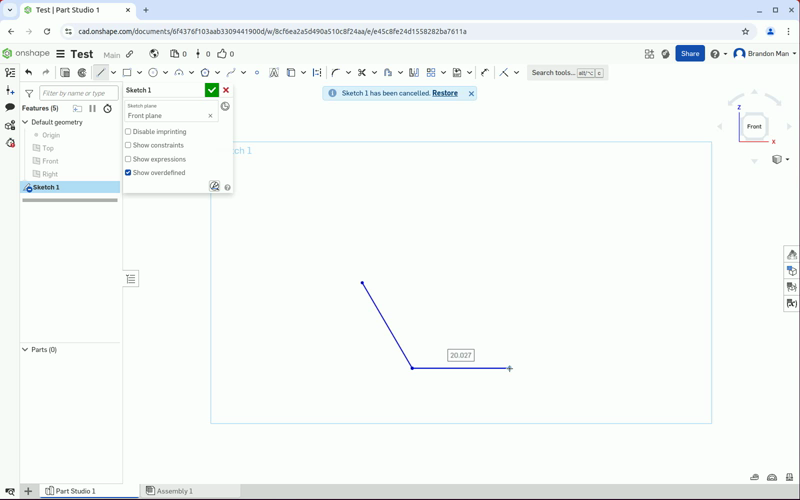
mouse_move(559, 282)
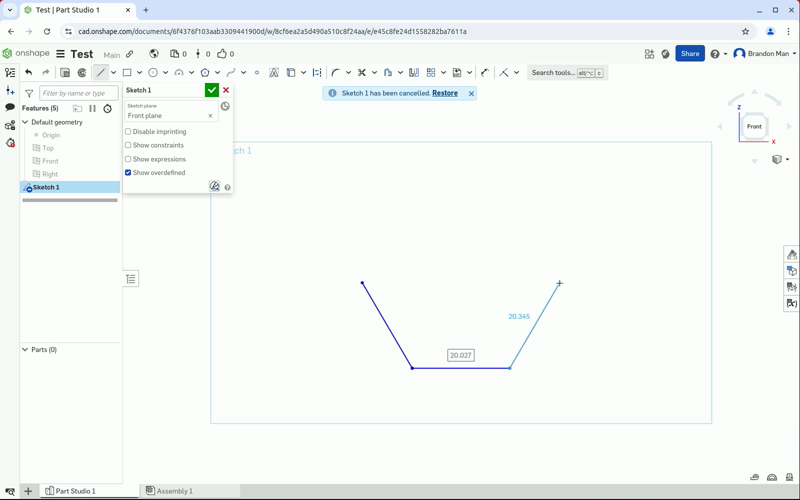
click(559, 282)
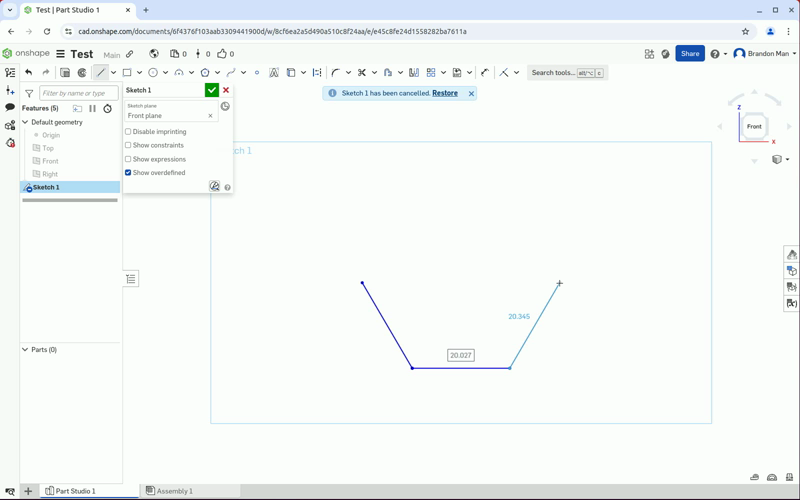
key_up(shift)
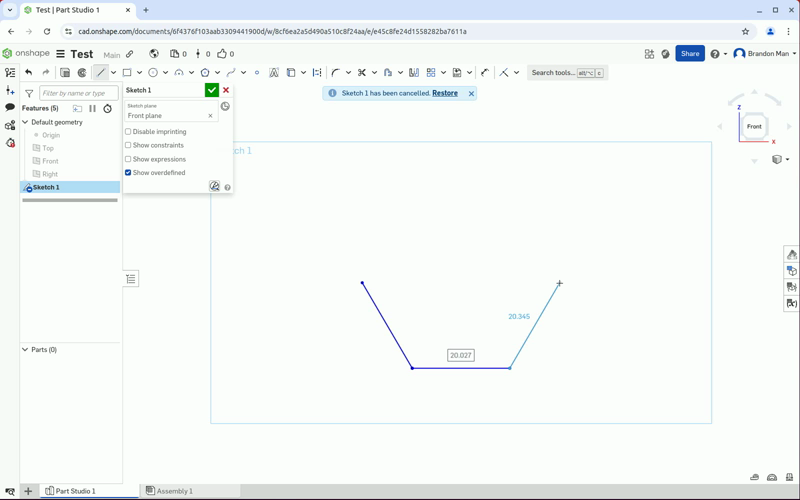
key_down(shift)
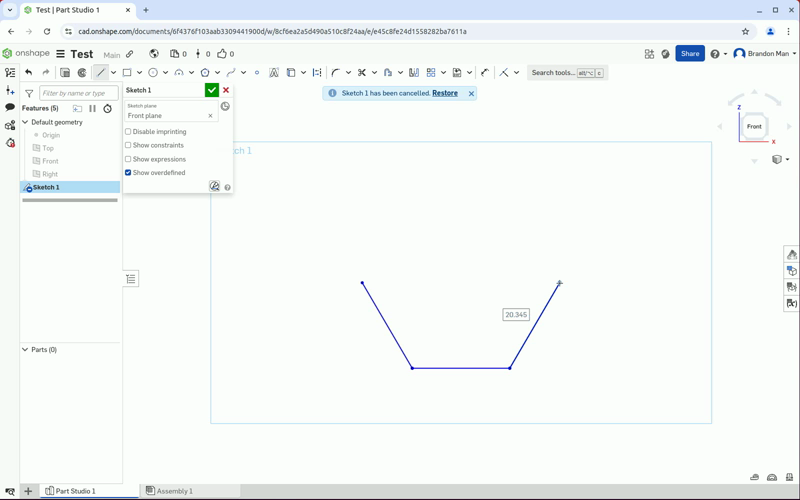
mouse_move(509, 197)
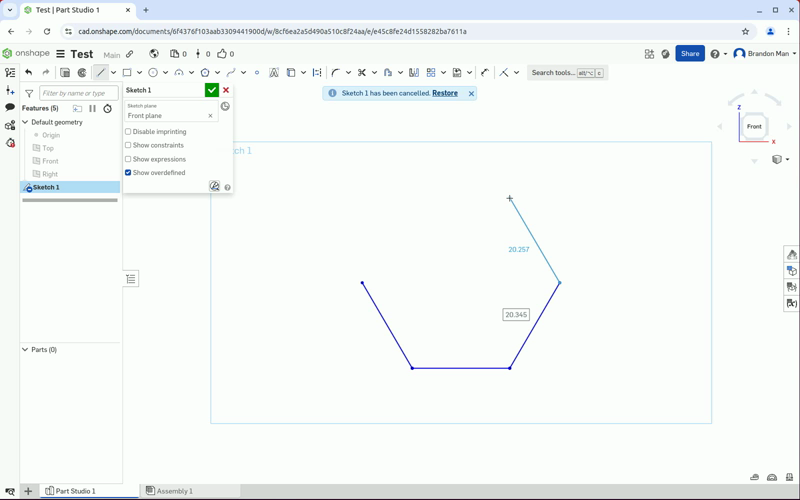
click(509, 197)
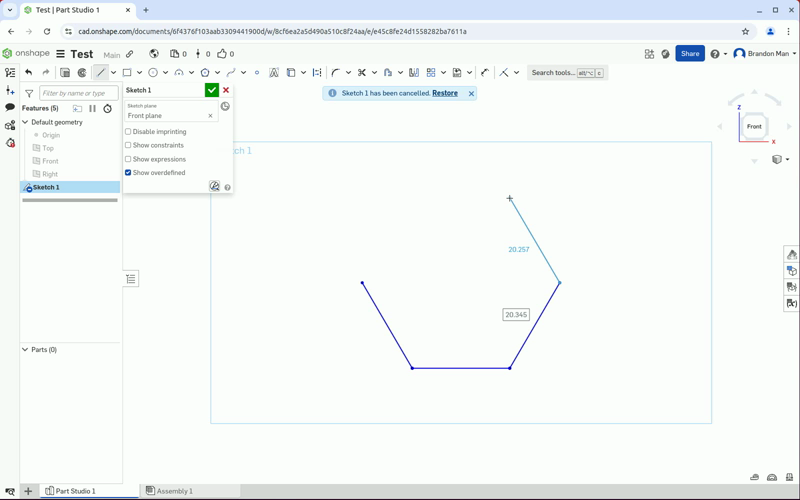
key_up(shift)
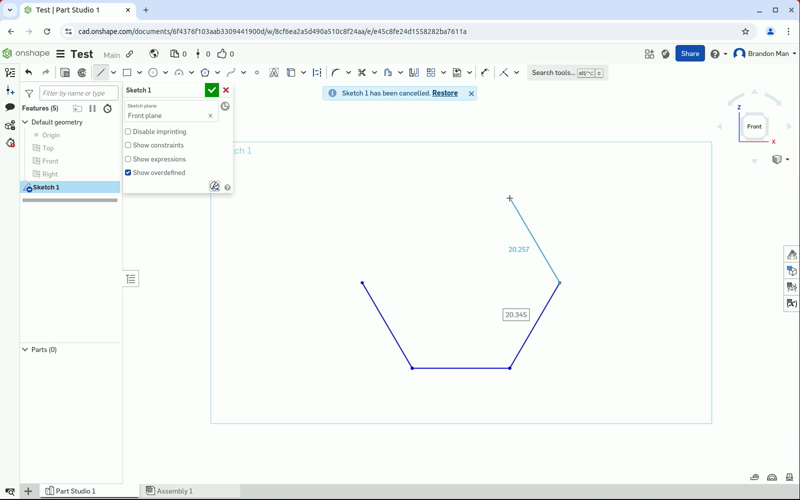
key_down(shift)
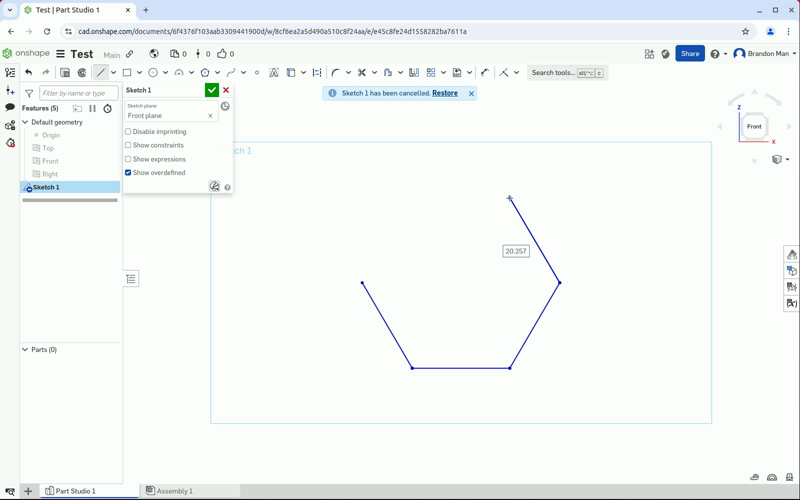
mouse_move(412, 197)
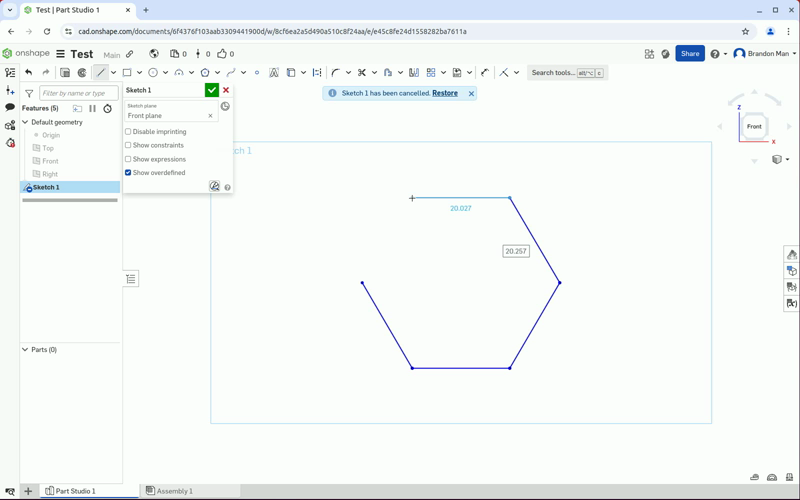
click(412, 197)
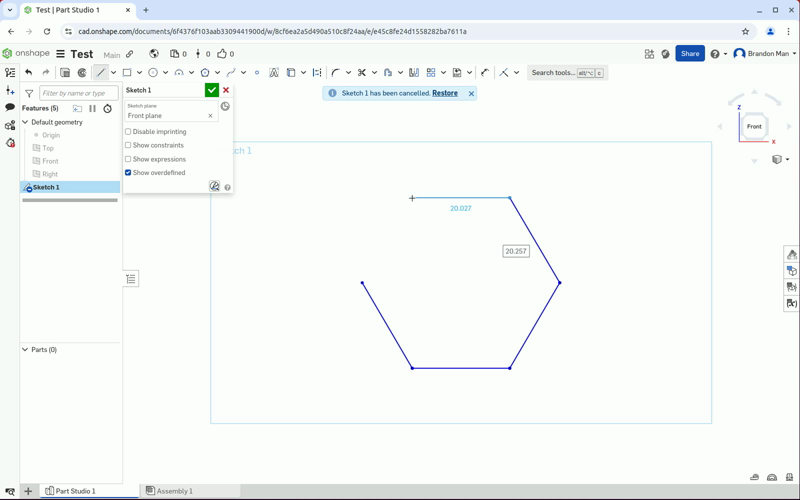
key_up(shift)
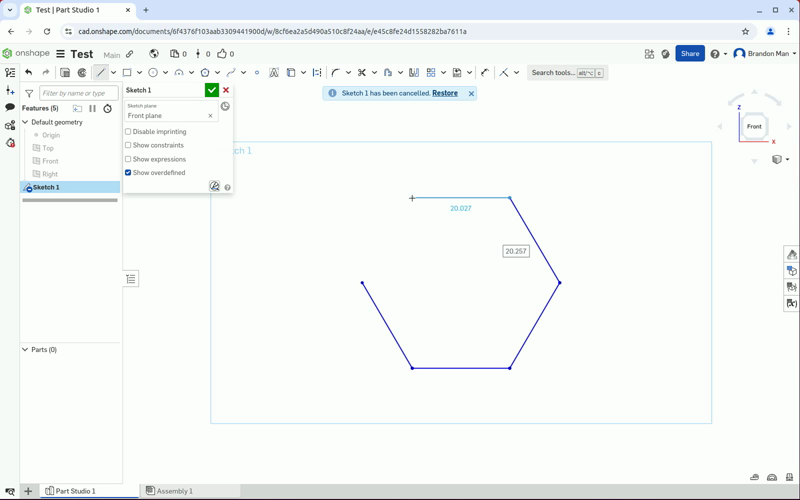
key_down(shift)
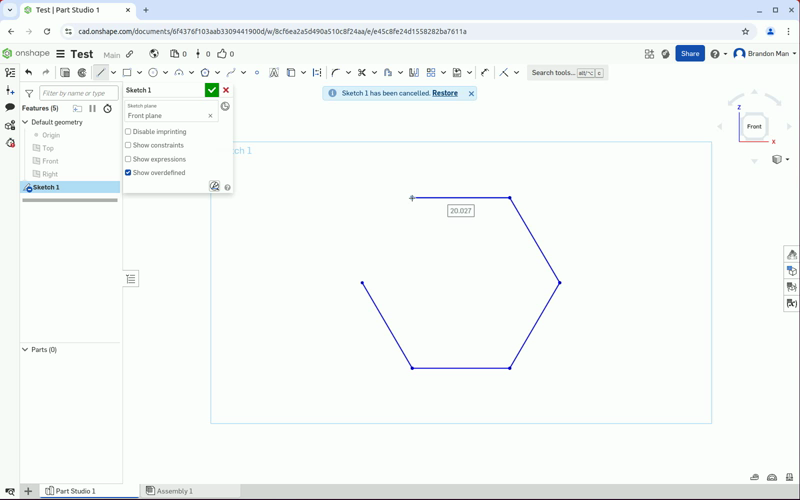
mouse_move(362, 282)
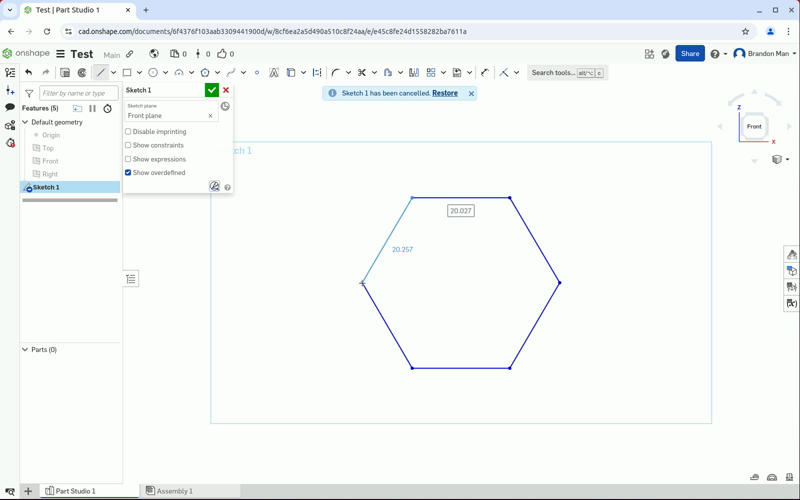
key_up(shift)
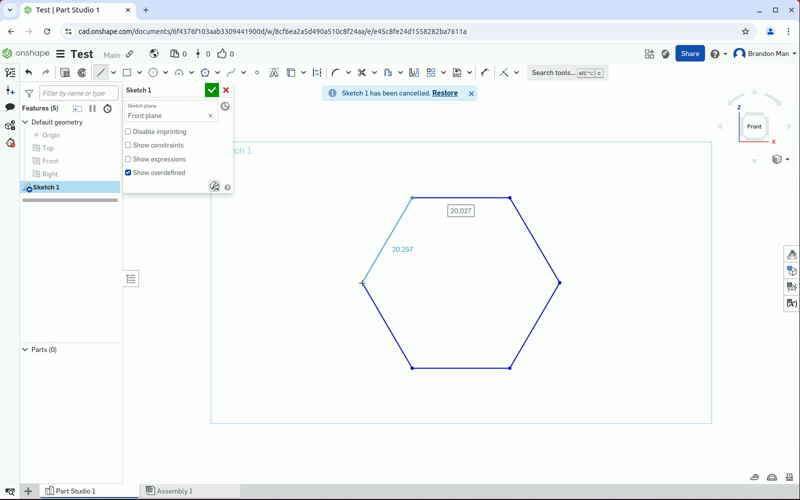
click(362, 282)
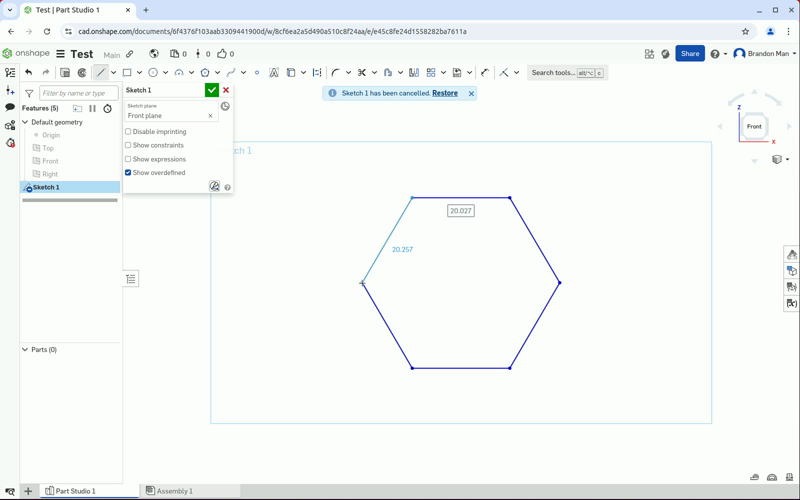
key(esc)
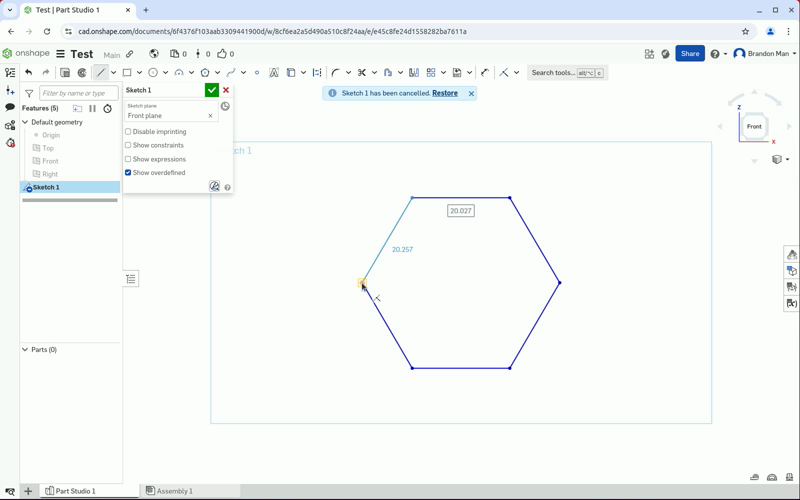
mouse_move(474, 299)
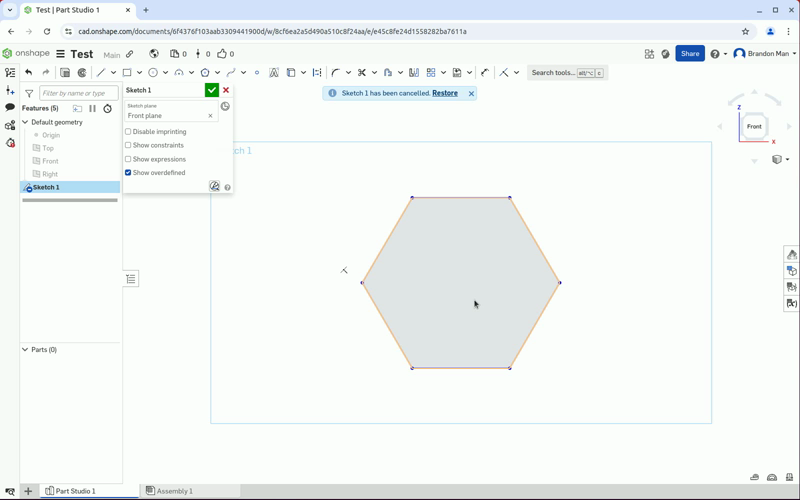
click(474, 299)
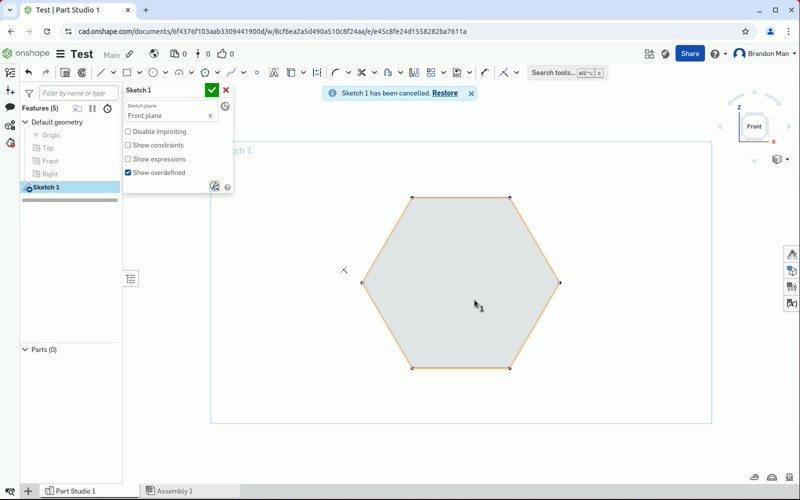
mouse_move(73, 352)
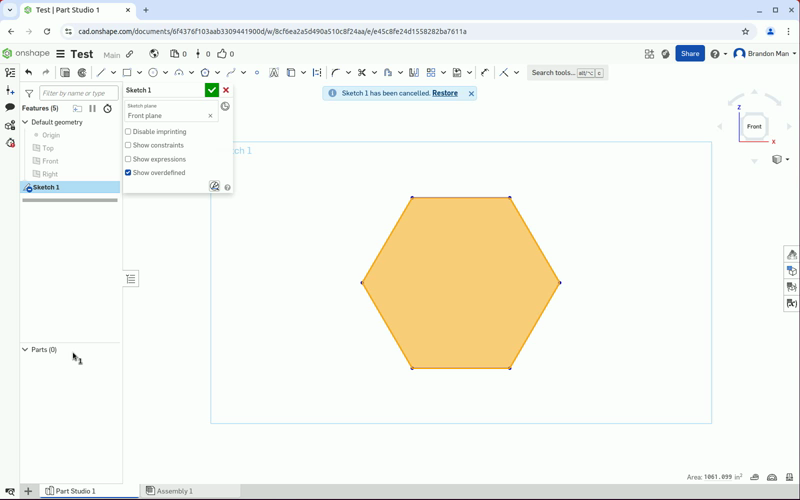
key(shift+y)
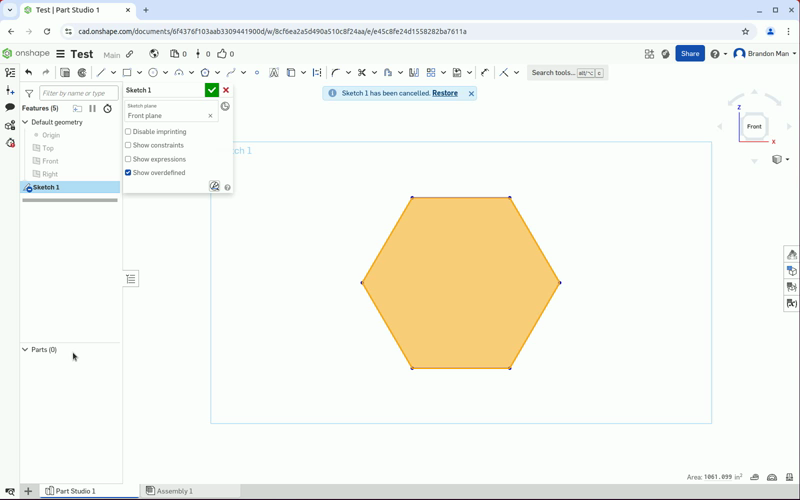
key(shift+e)
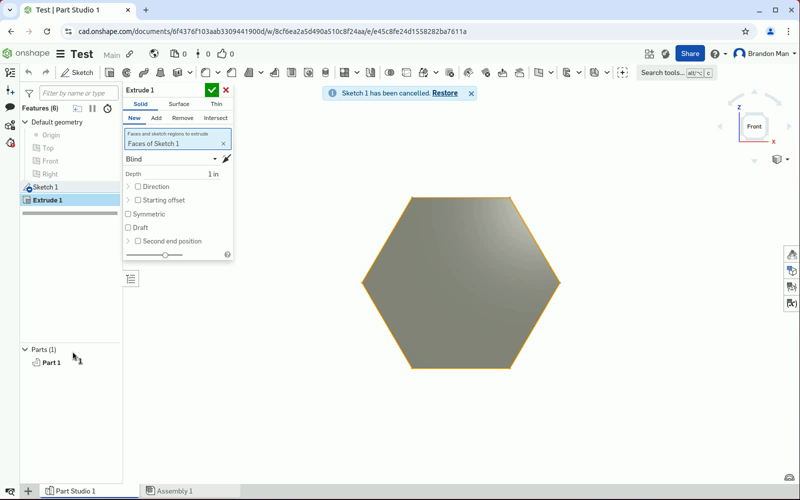
mouse_move(143, 106)
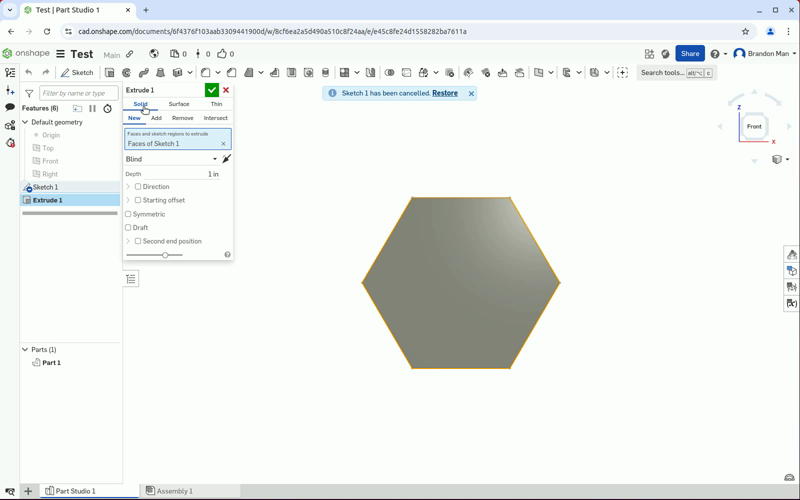
click(143, 106)
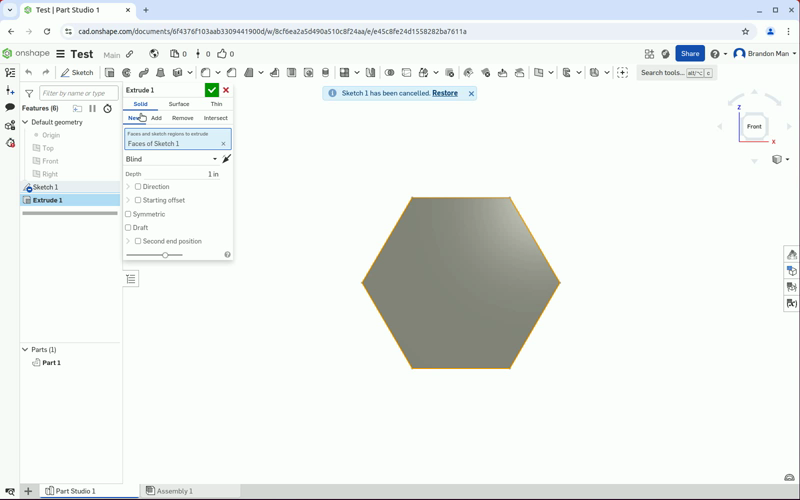
mouse_move(137, 120)
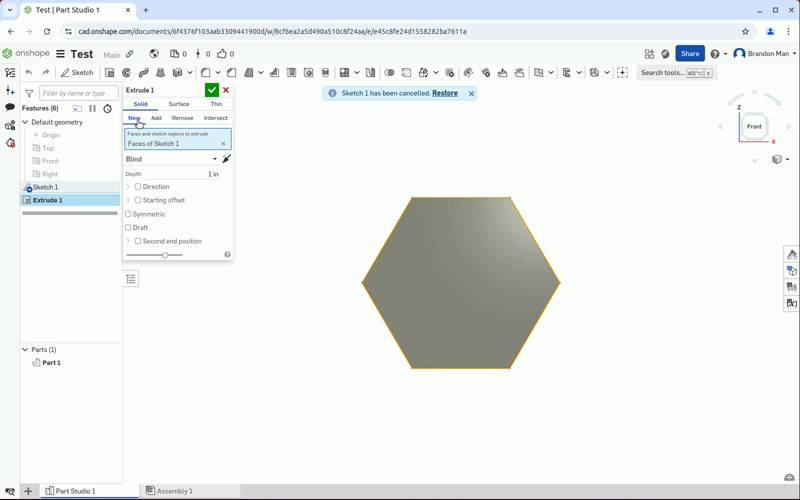
click(137, 120)
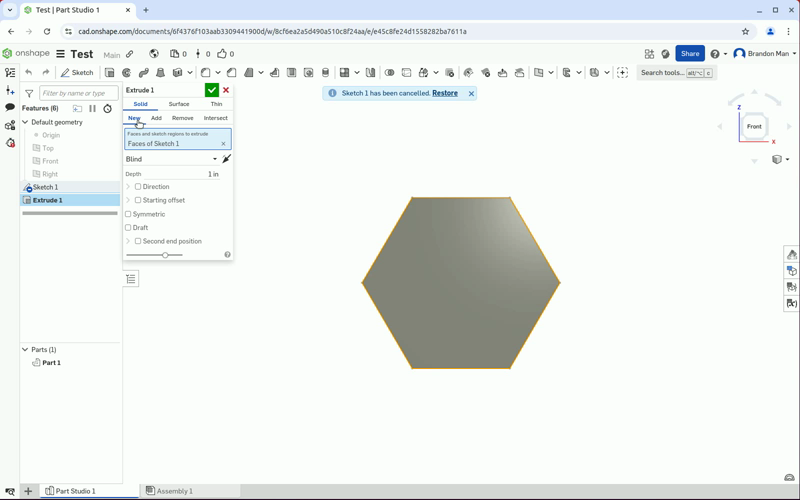
key(tab, 4)
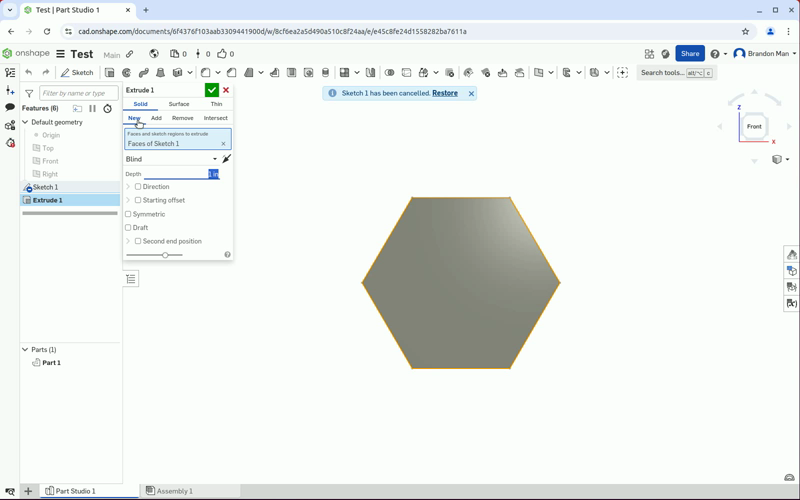
text(-2.407)
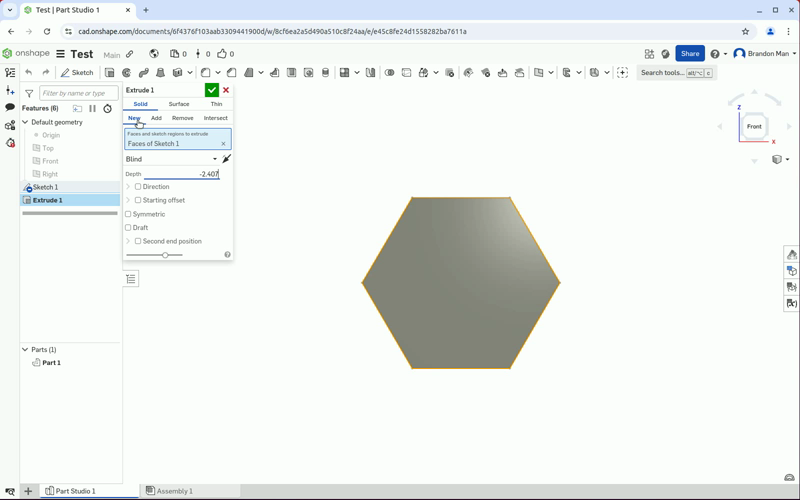
key(enter)
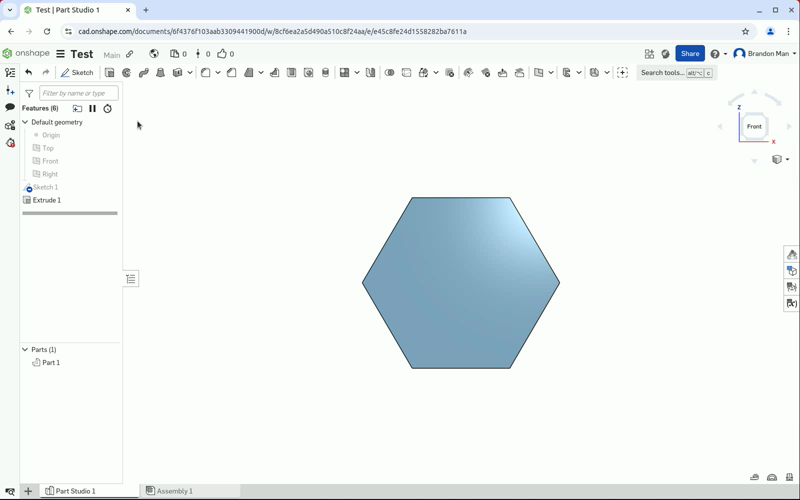
key(shift+h)
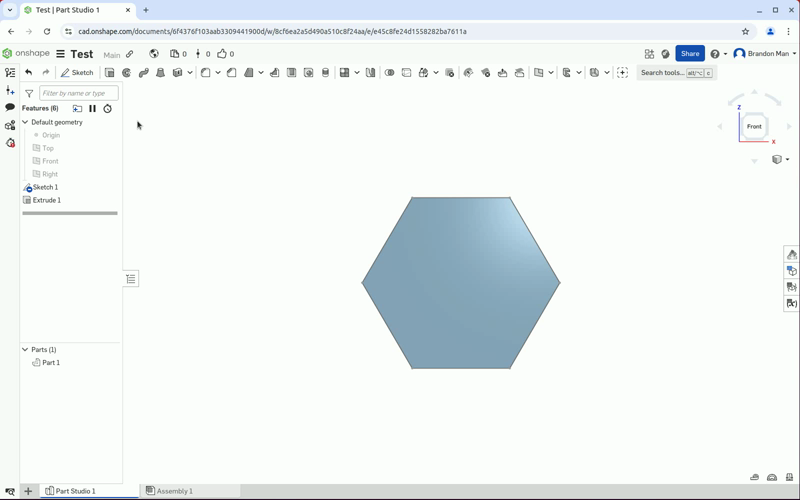
key(shift+h)
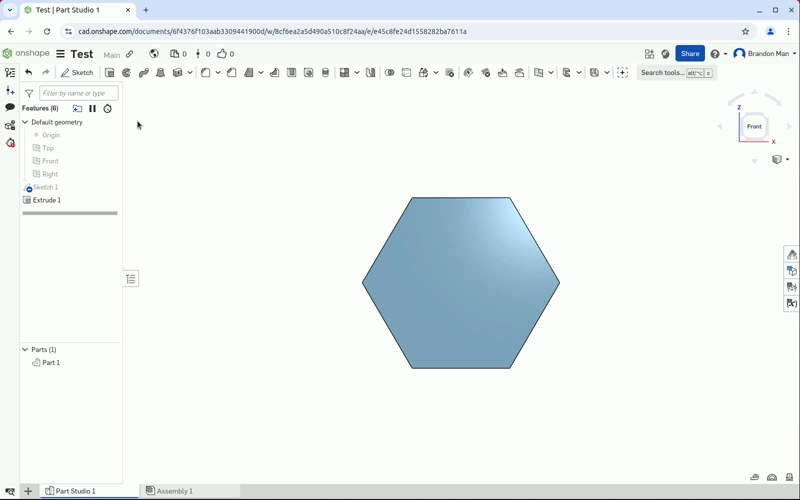
mouse_move(73, 189)
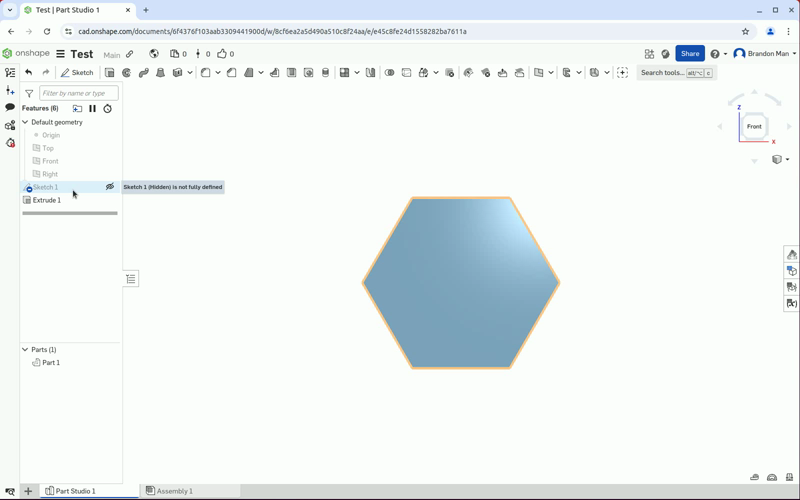
click(73, 189)
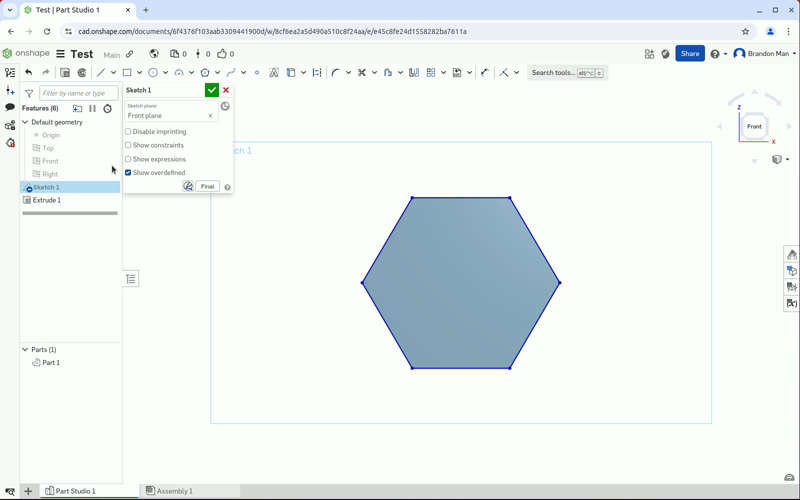
mouse_move(229, 92)
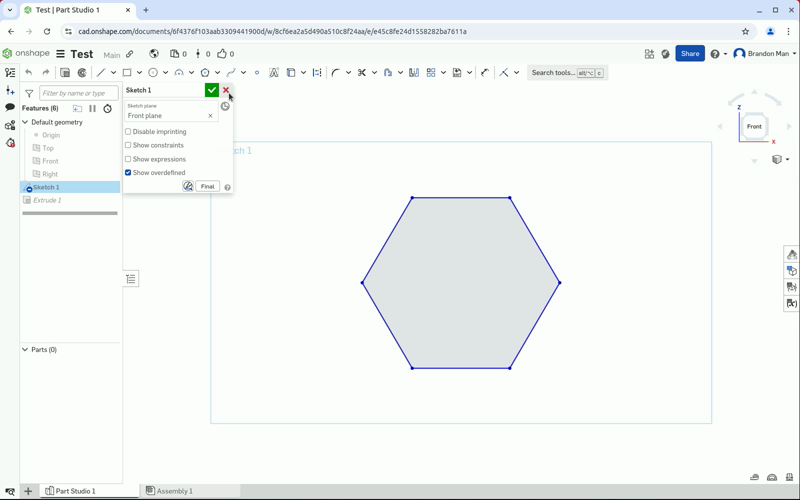
click(229, 92)
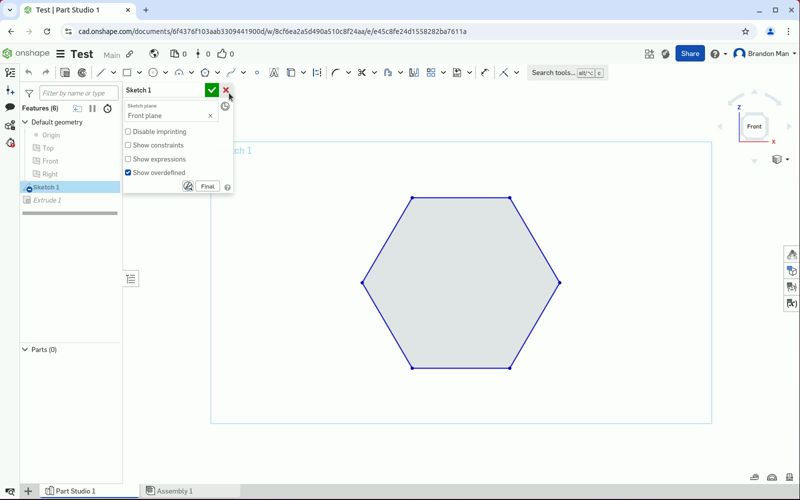
key(shift+s)
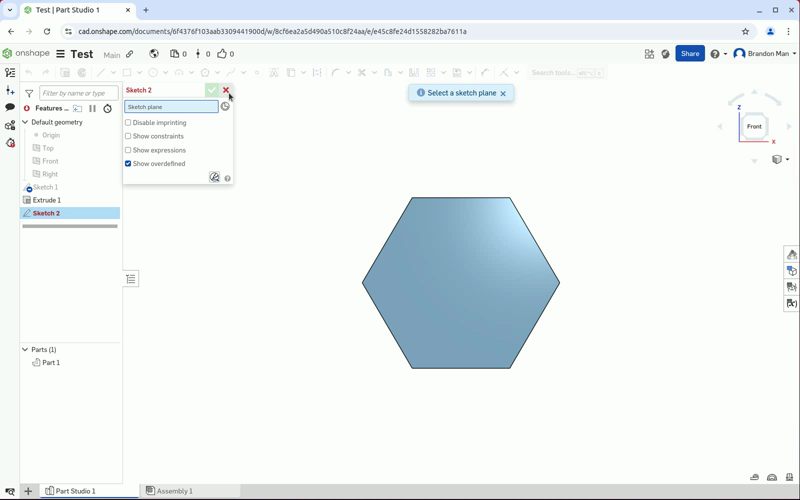
mouse_move(73, 163)
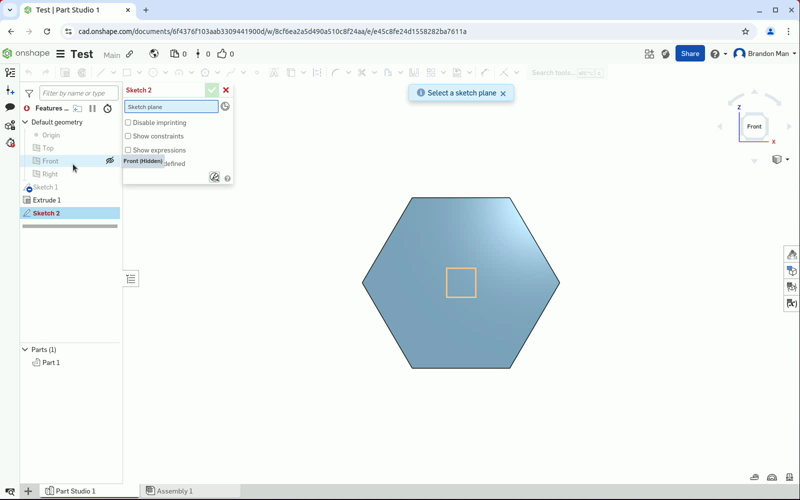
click(73, 163)
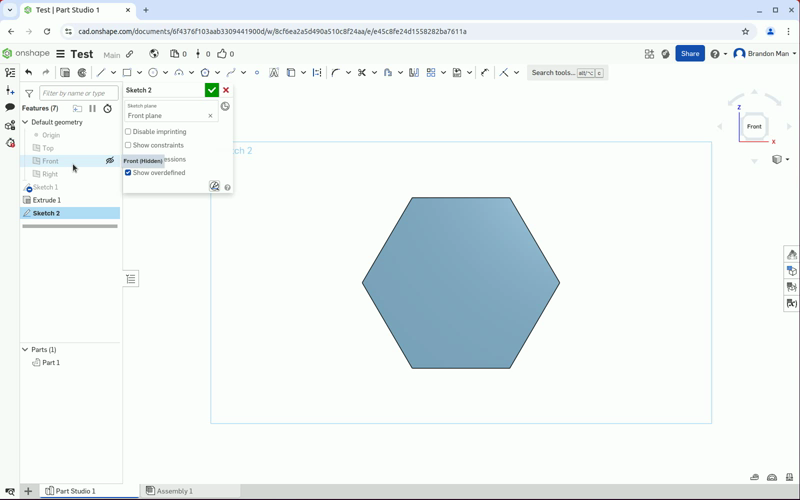
mouse_move(73, 352)
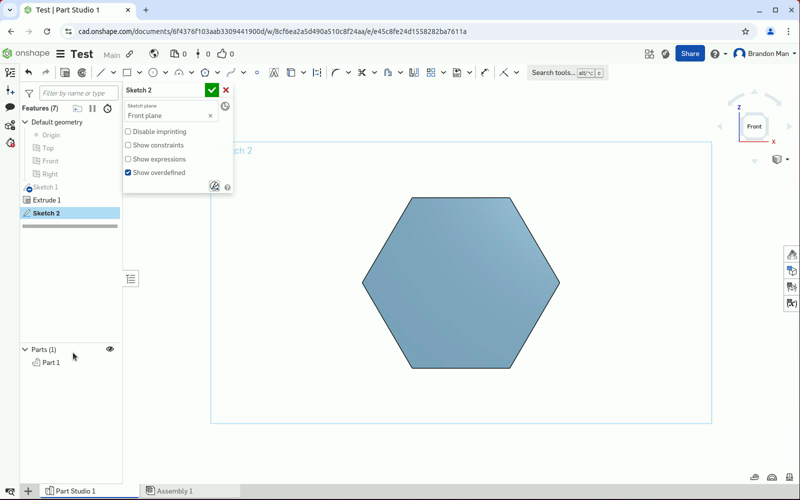
key(y)
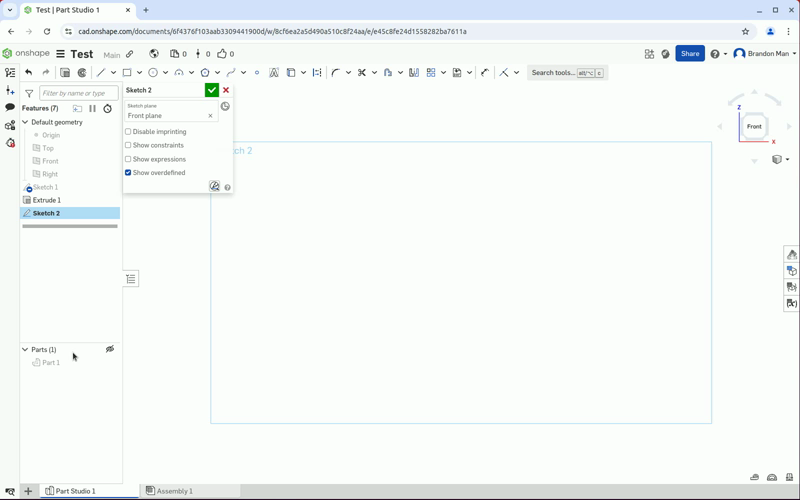
key(l)
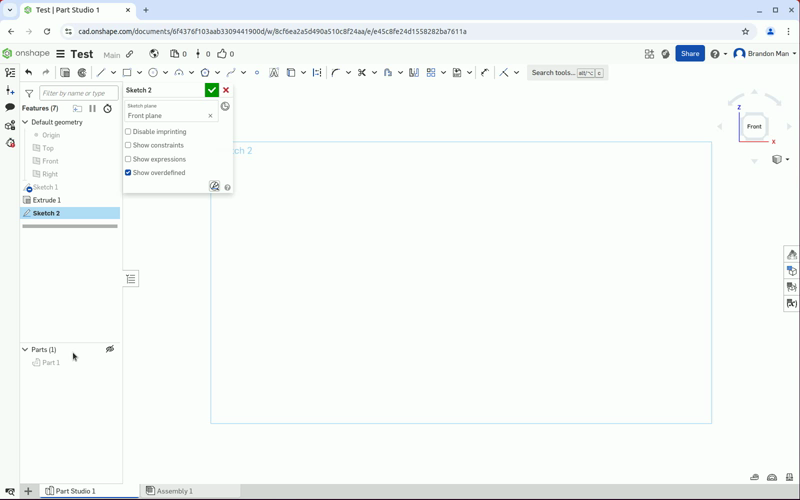
key_down(shift)
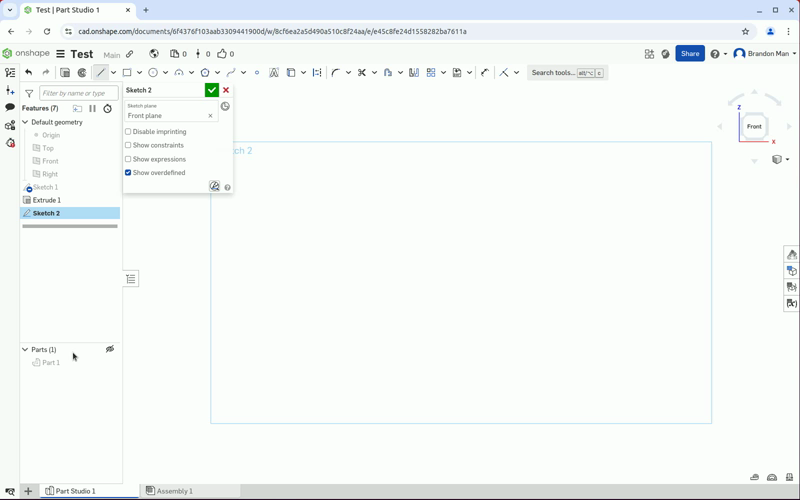
mouse_move(348, 282)
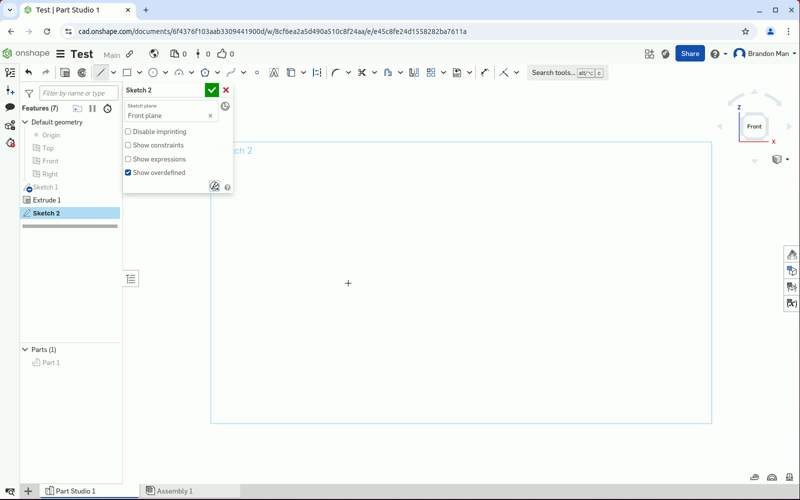
click(348, 282)
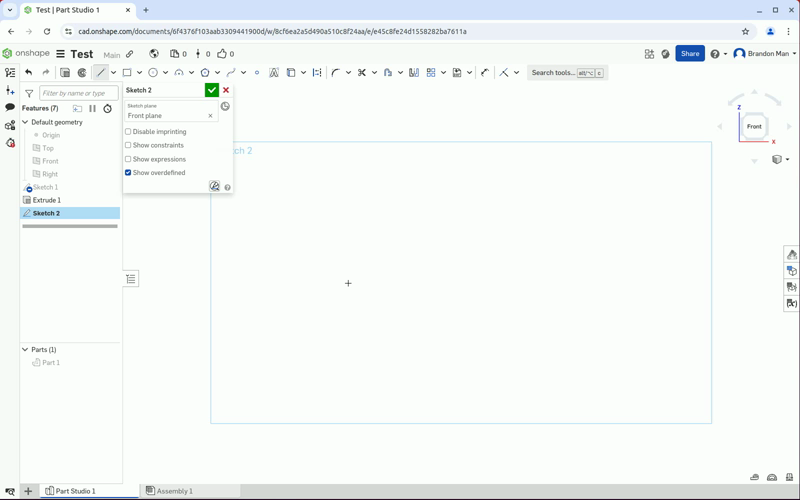
key_up(shift)
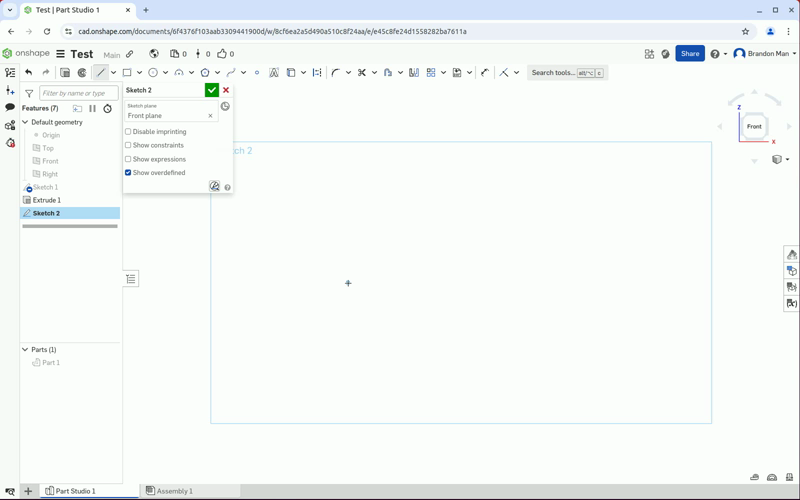
key_down(shift)
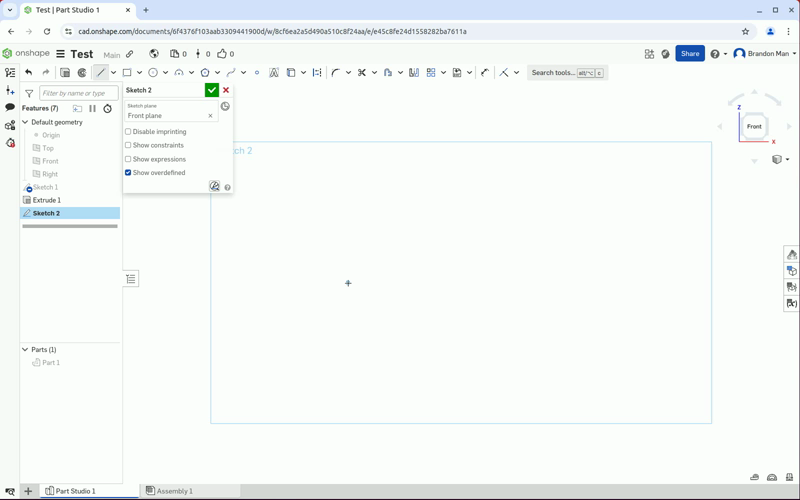
mouse_move(404, 379)
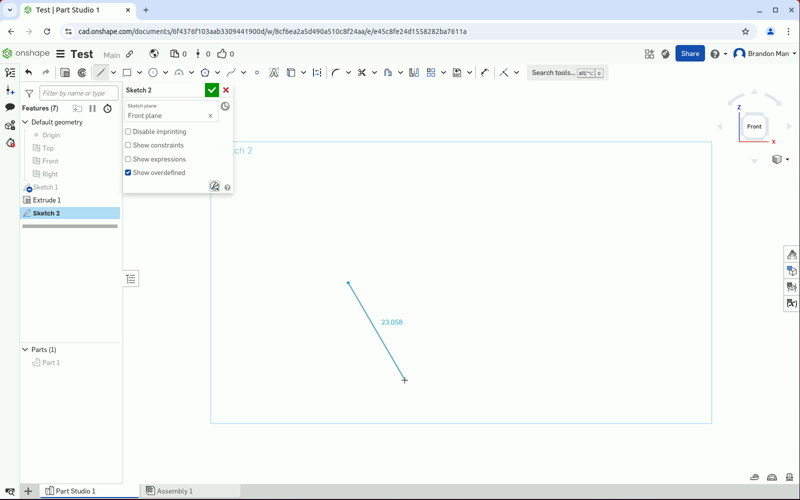
click(404, 379)
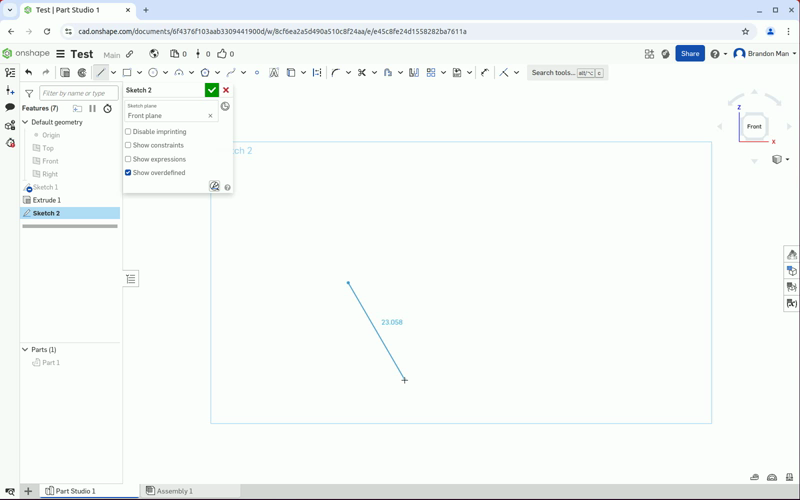
key_up(shift)
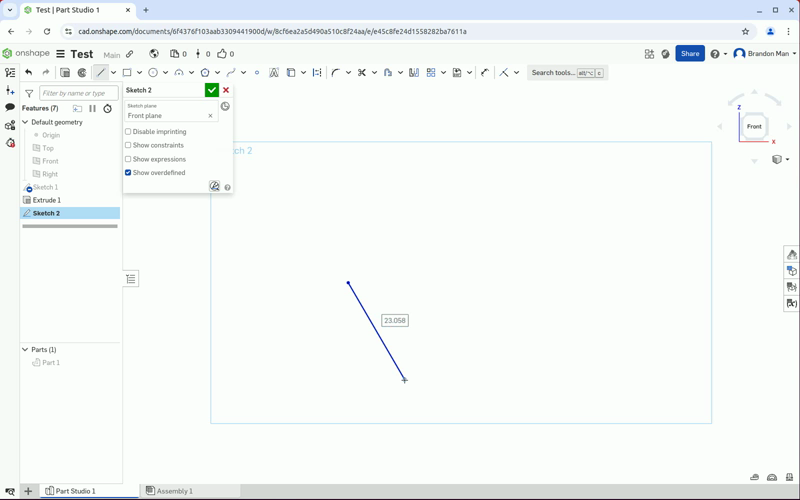
key_down(shift)
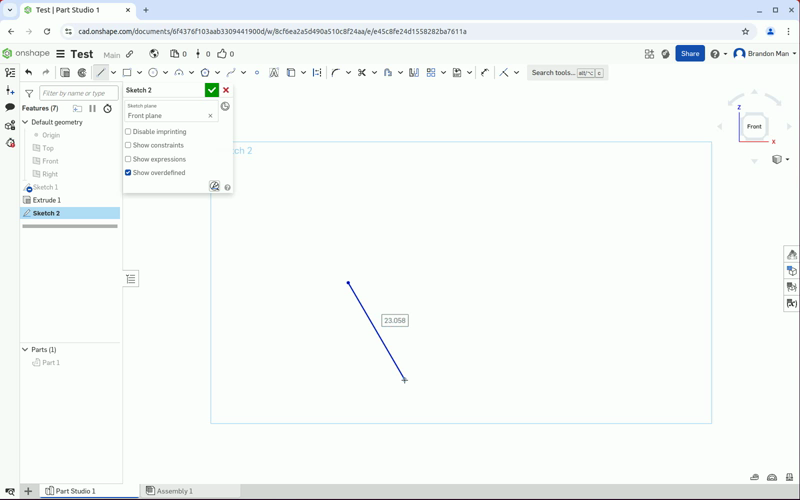
mouse_move(515, 379)
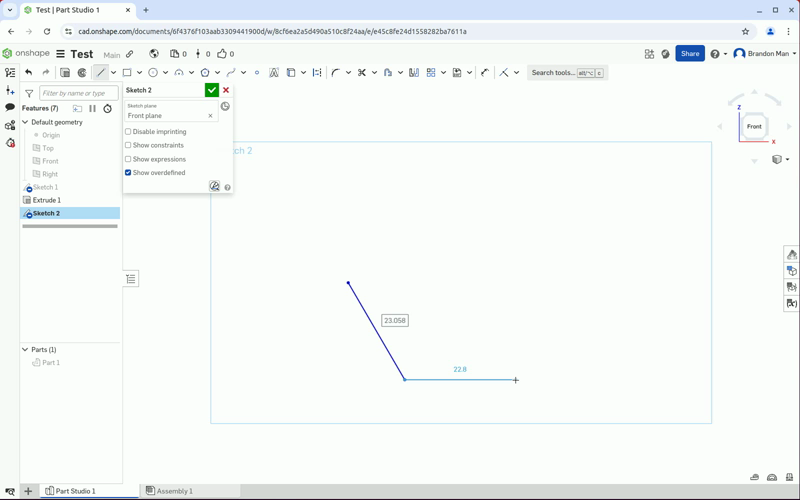
click(515, 379)
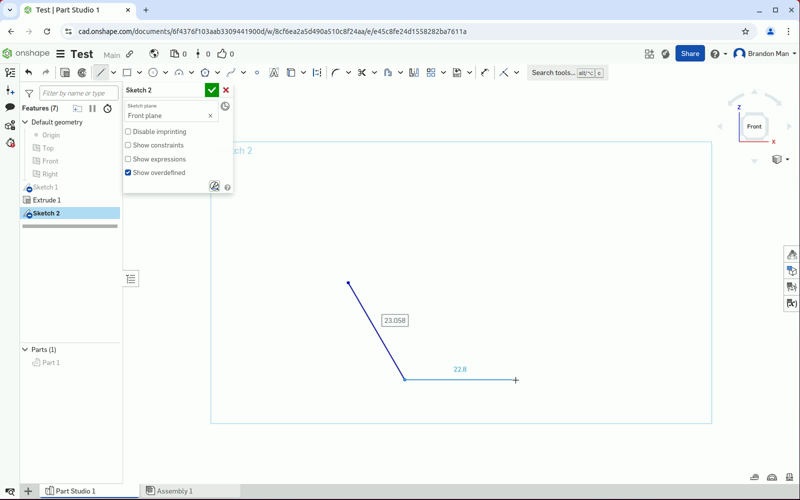
key_up(shift)
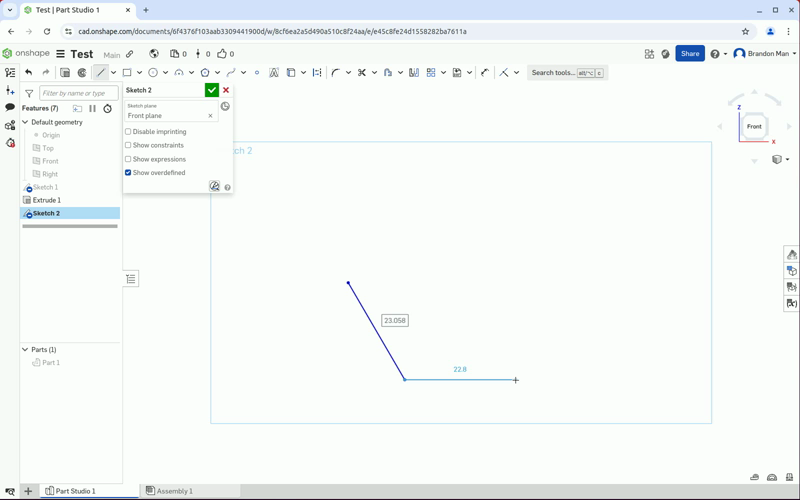
key_down(shift)
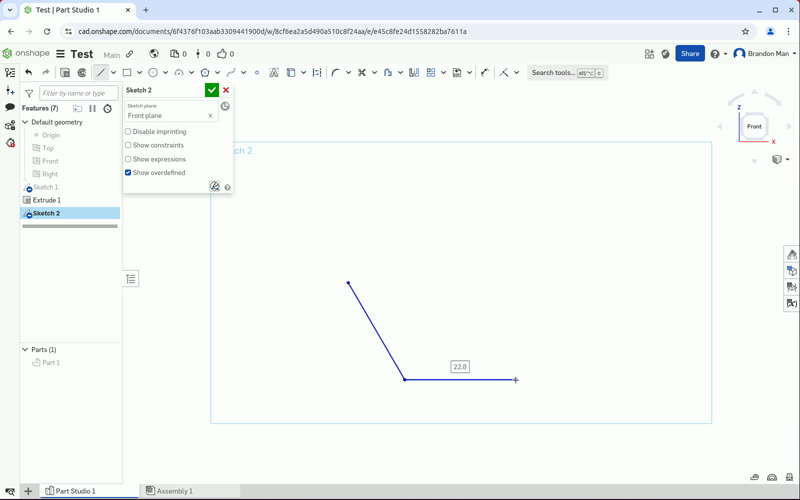
mouse_move(572, 282)
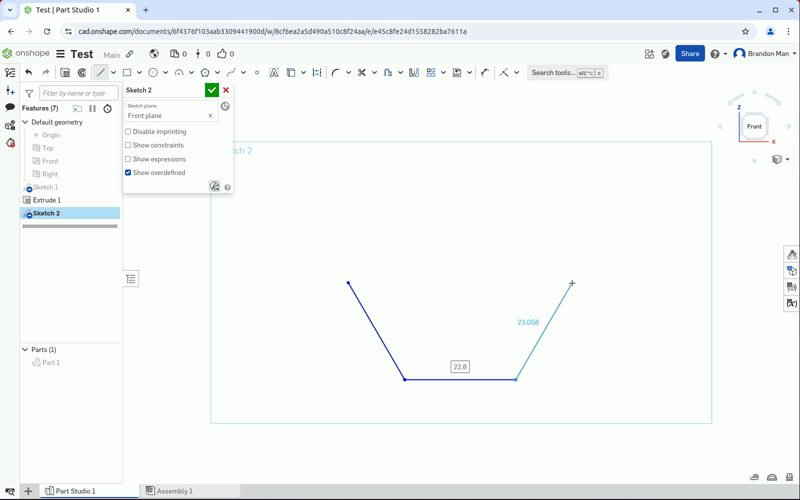
click(572, 282)
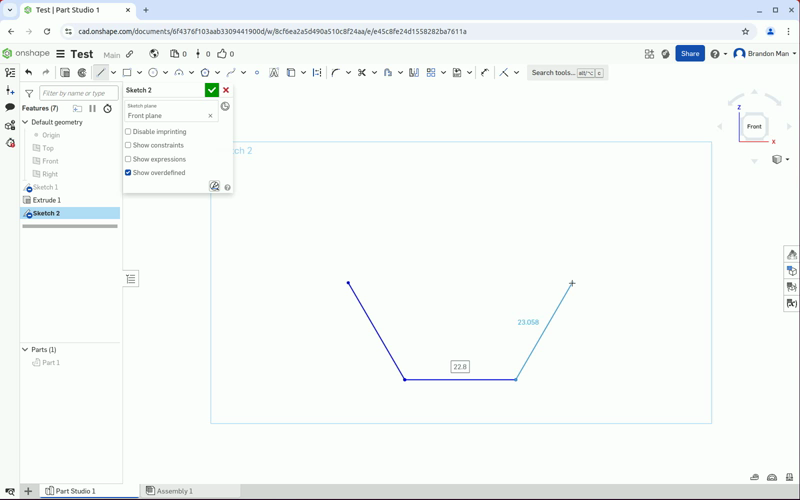
key_up(shift)
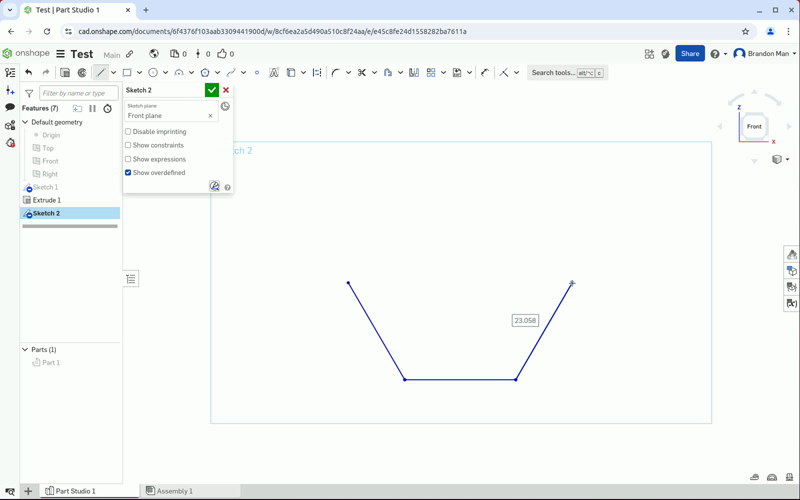
key_down(shift)
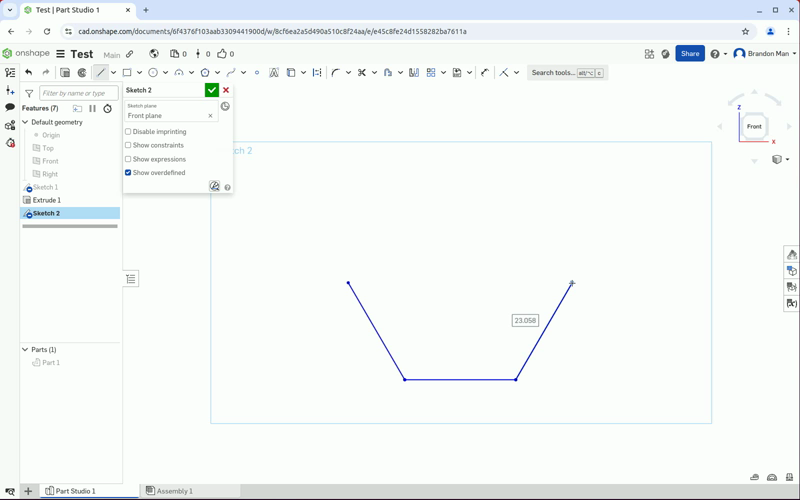
mouse_move(515, 186)
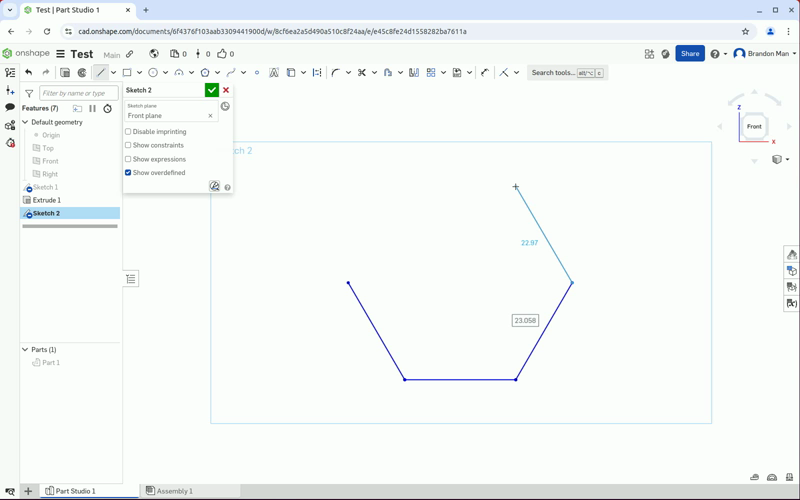
click(515, 186)
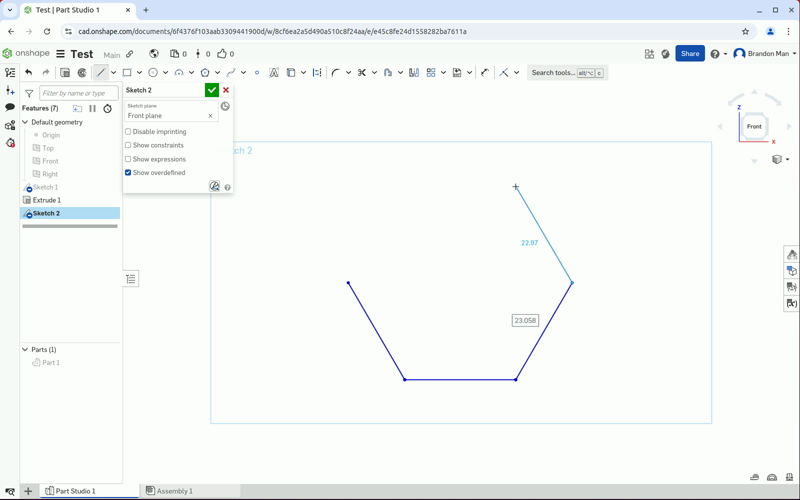
key_up(shift)
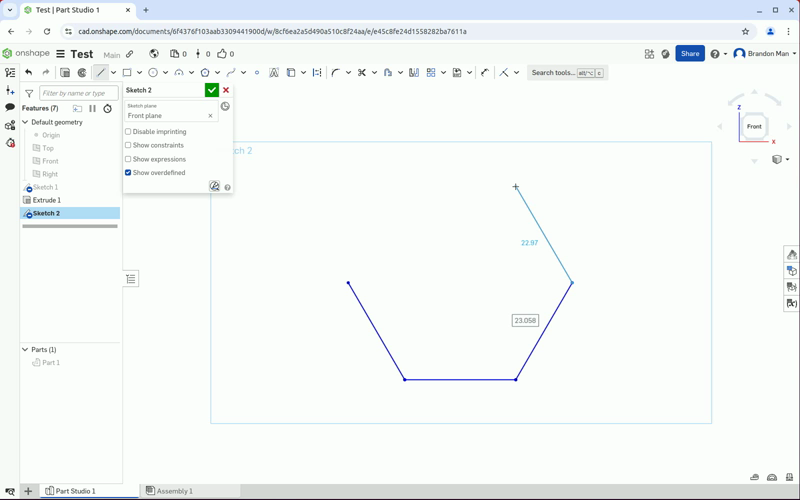
key_down(shift)
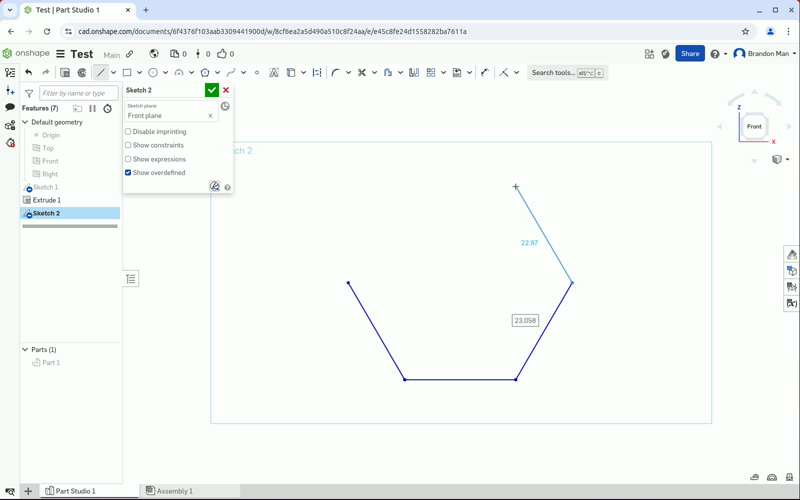
mouse_move(404, 186)
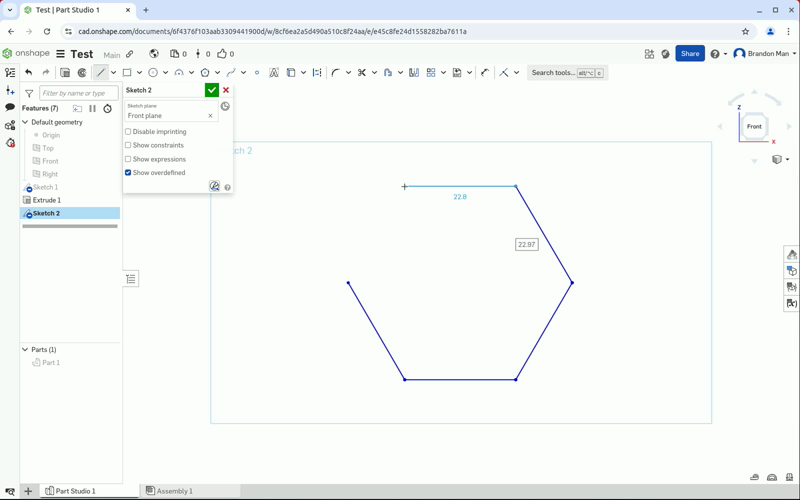
click(404, 186)
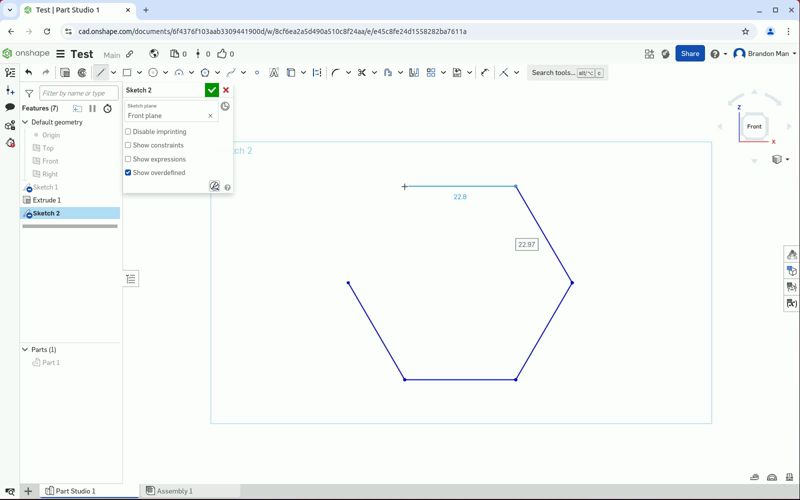
key_up(shift)
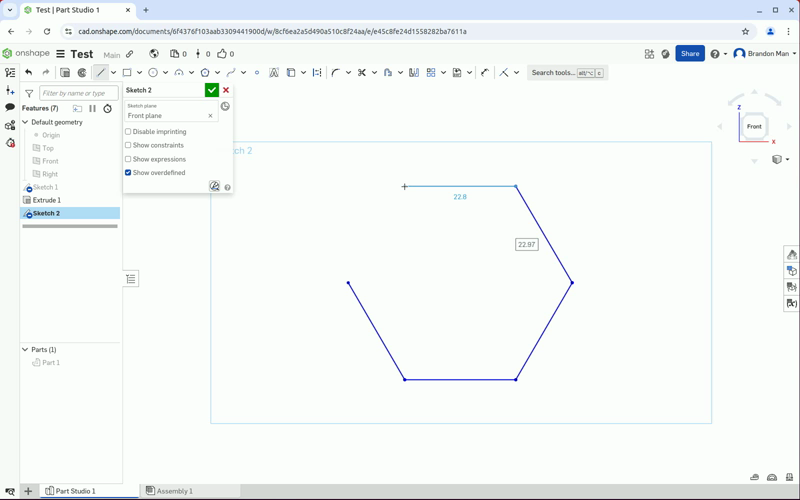
key_down(shift)
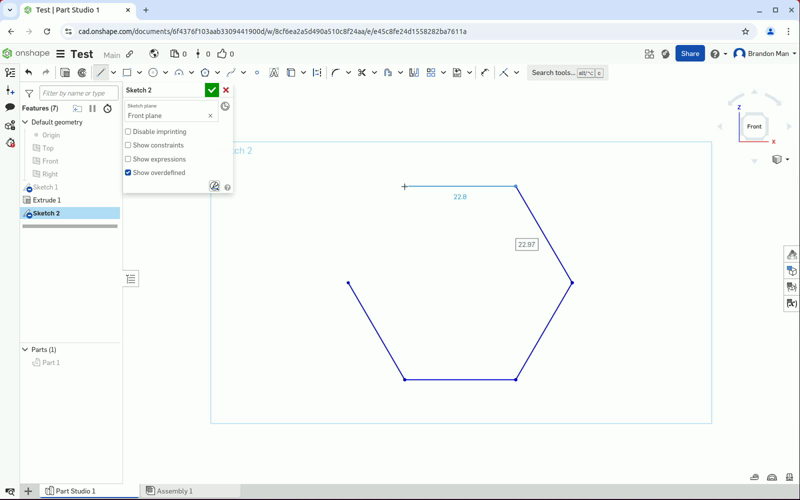
mouse_move(348, 282)
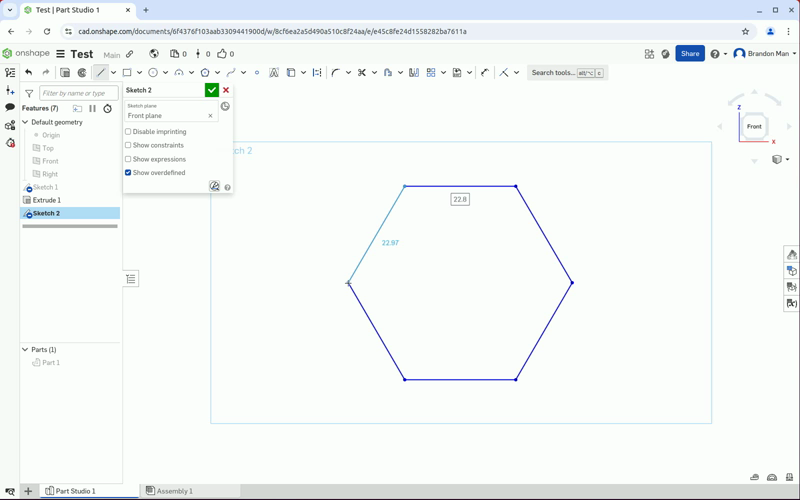
key_up(shift)
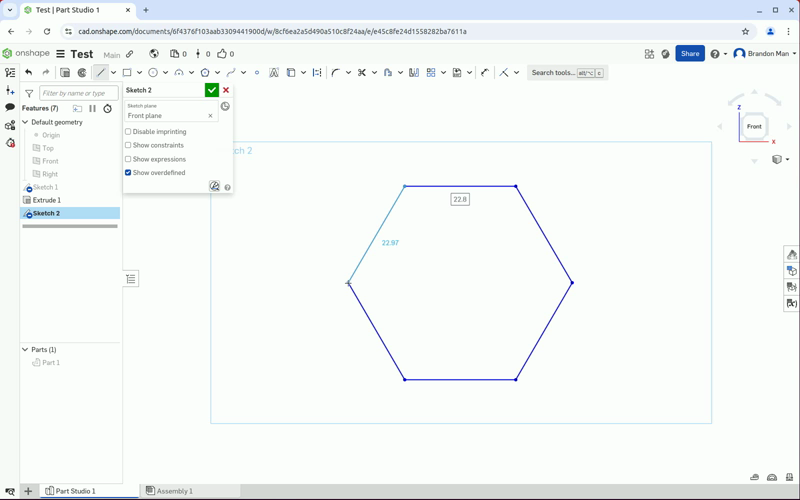
click(348, 282)
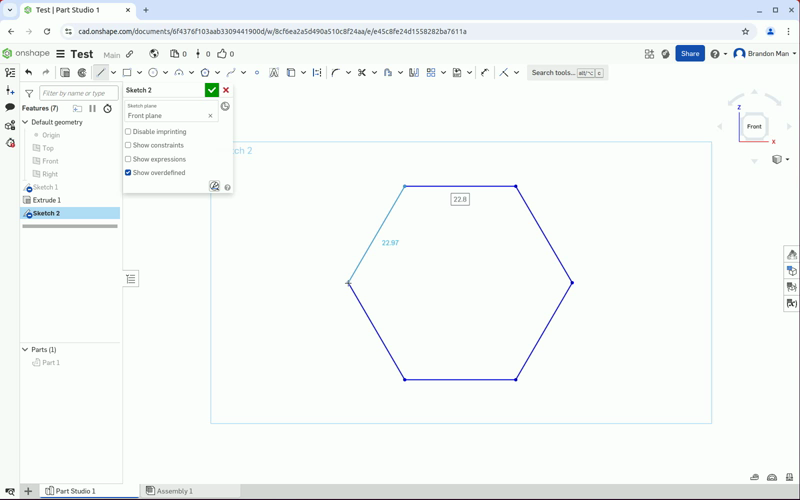
key(esc)
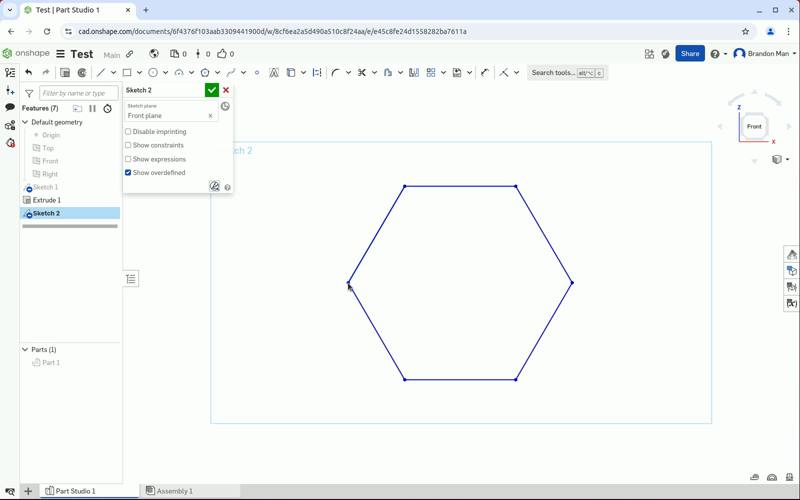
key(l)
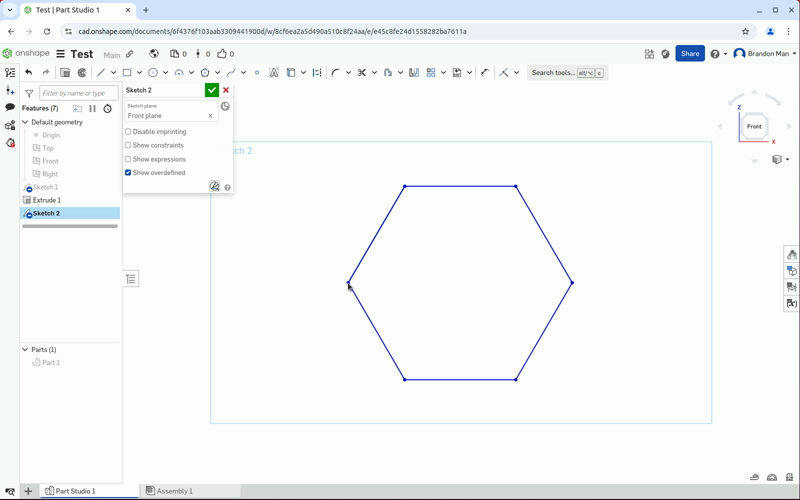
key_down(shift)
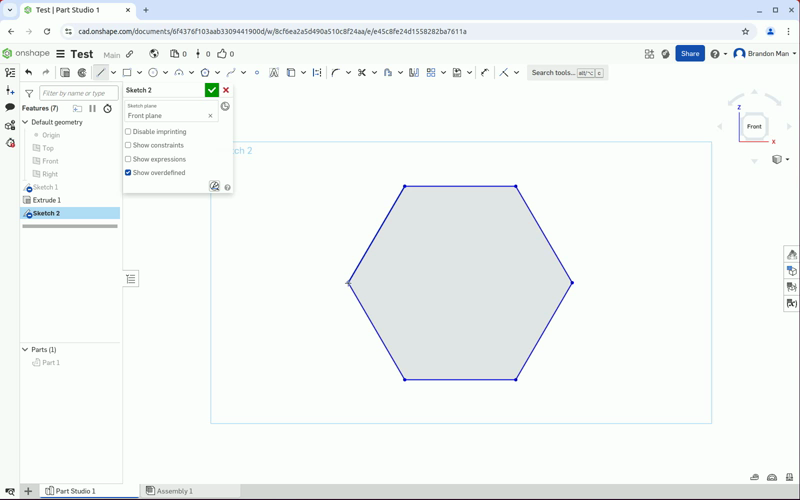
mouse_move(362, 282)
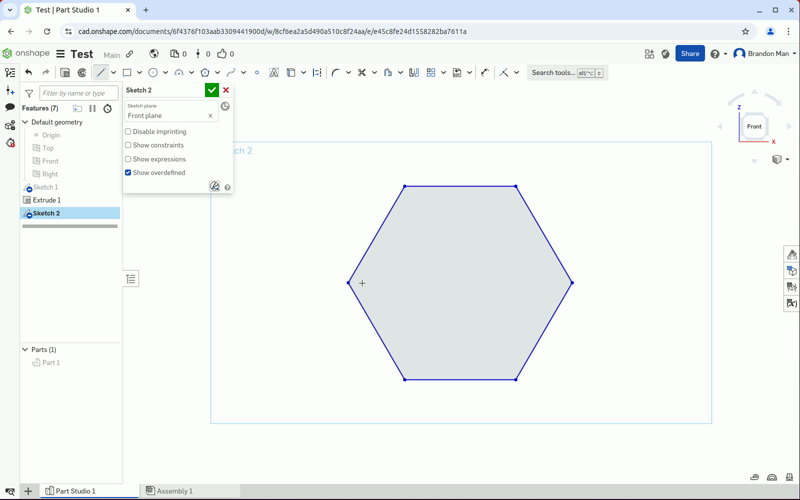
click(362, 282)
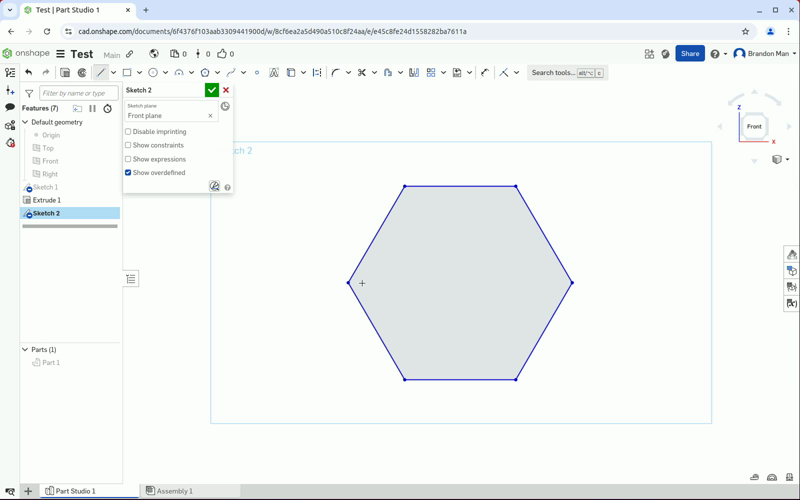
key_up(shift)
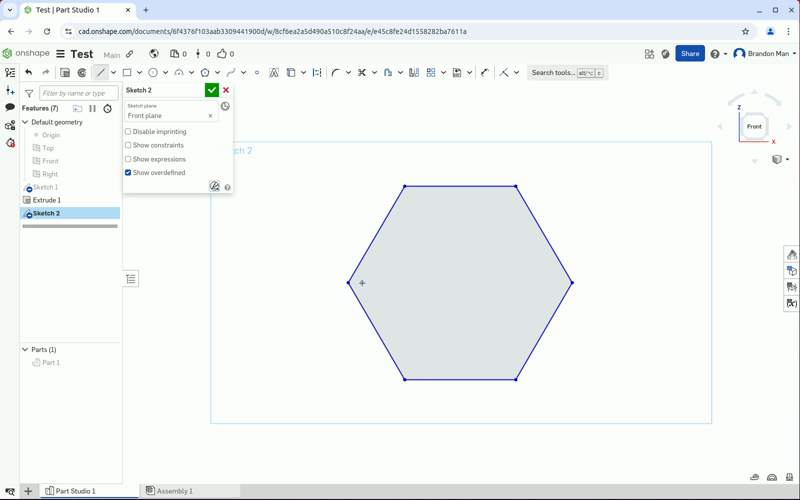
key_down(shift)
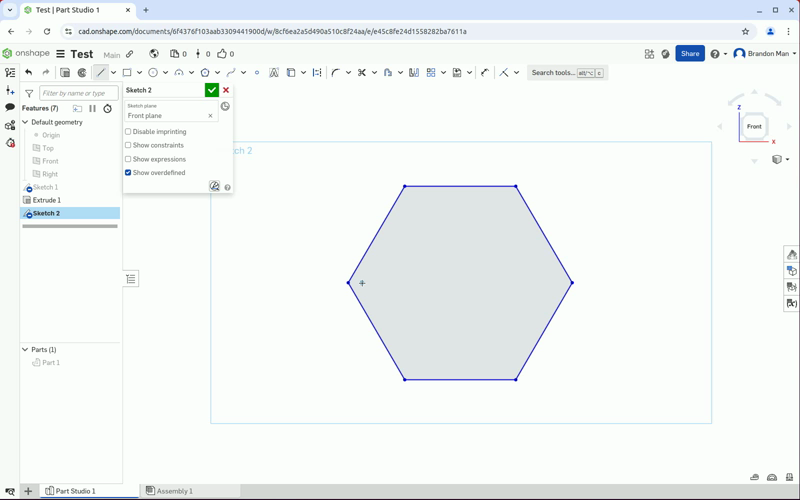
mouse_move(411, 367)
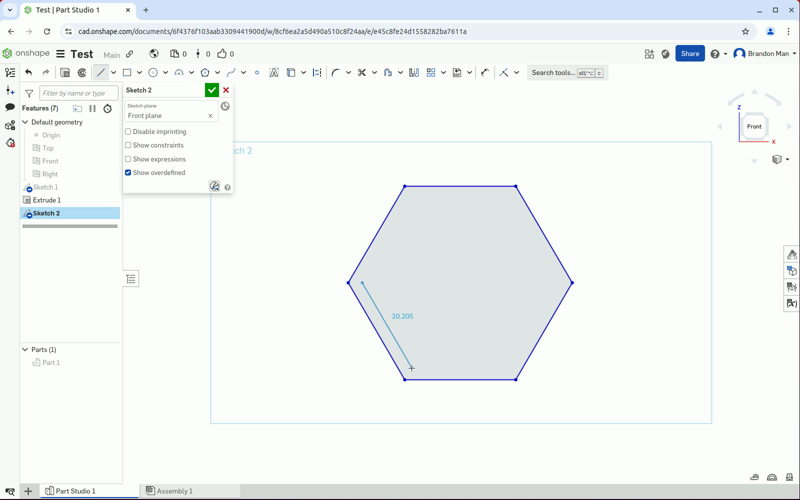
click(411, 367)
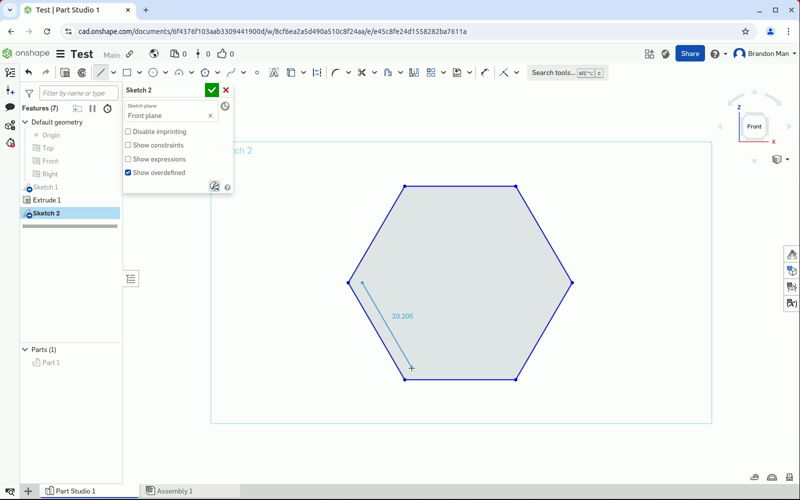
key_up(shift)
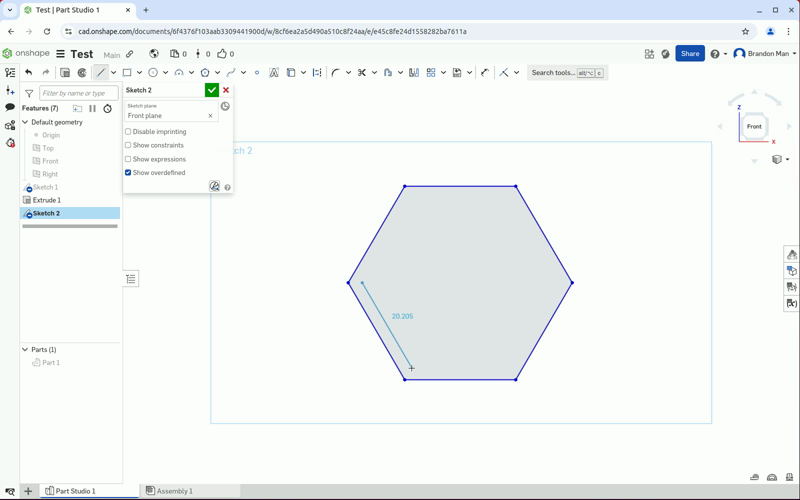
key_down(shift)
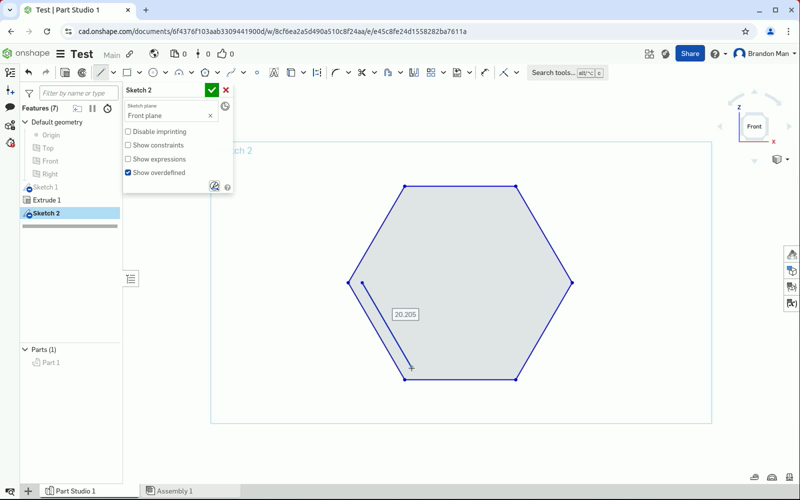
mouse_move(508, 367)
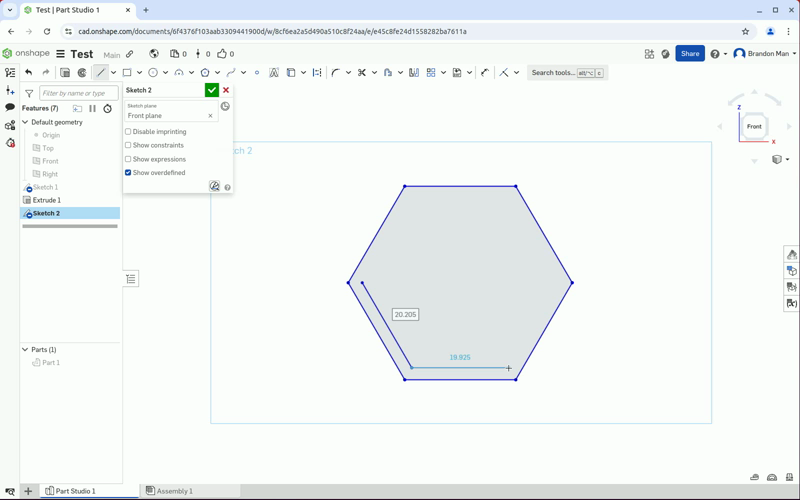
click(508, 367)
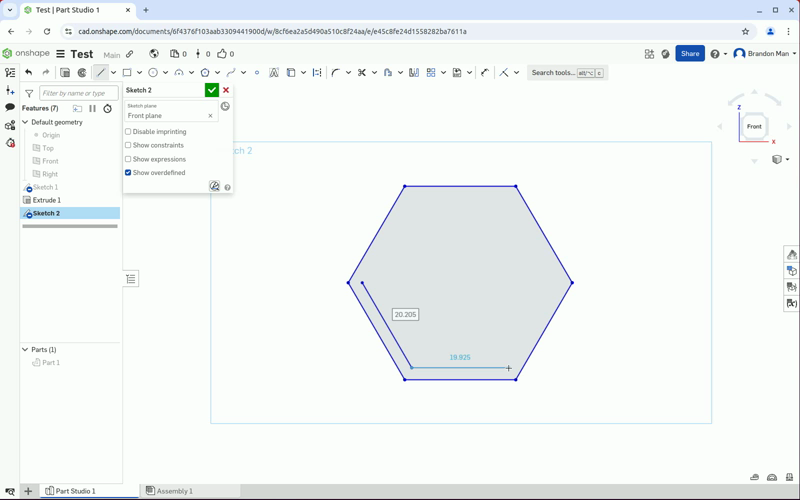
key_up(shift)
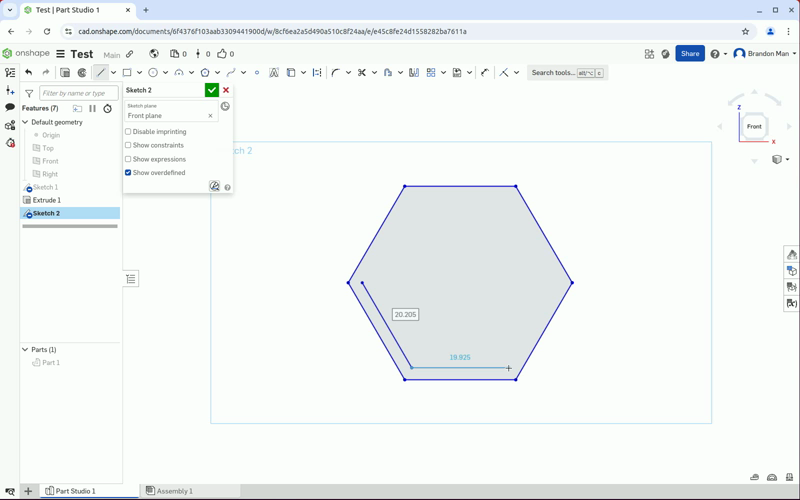
key_down(shift)
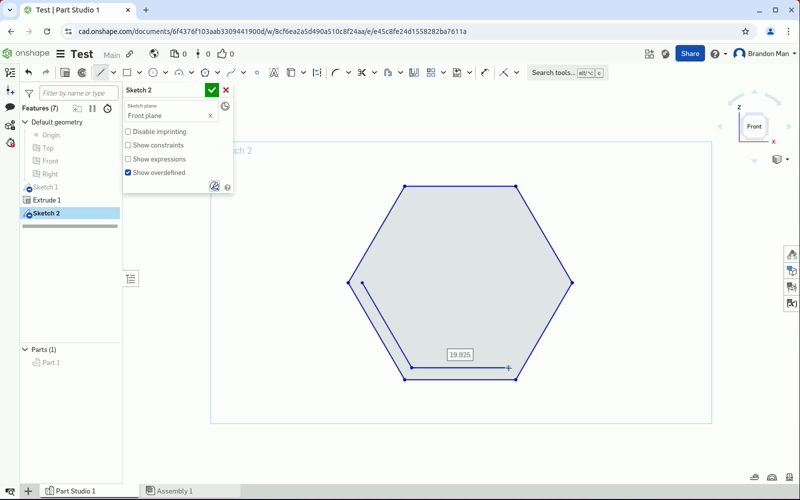
mouse_move(558, 282)
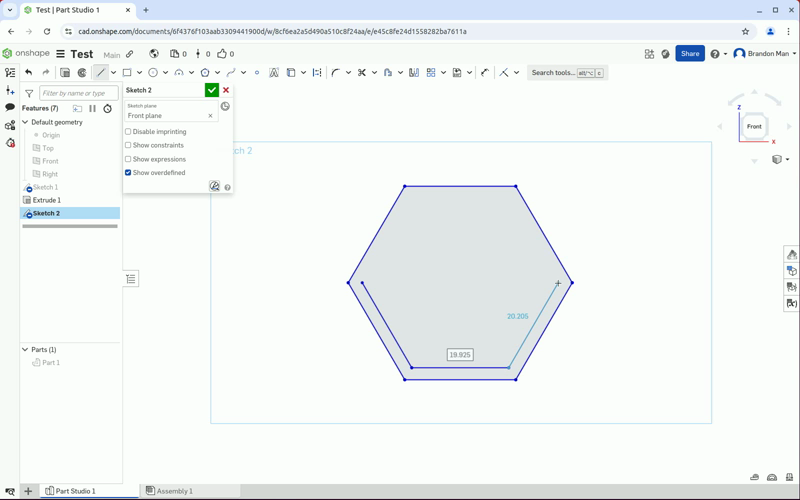
click(558, 282)
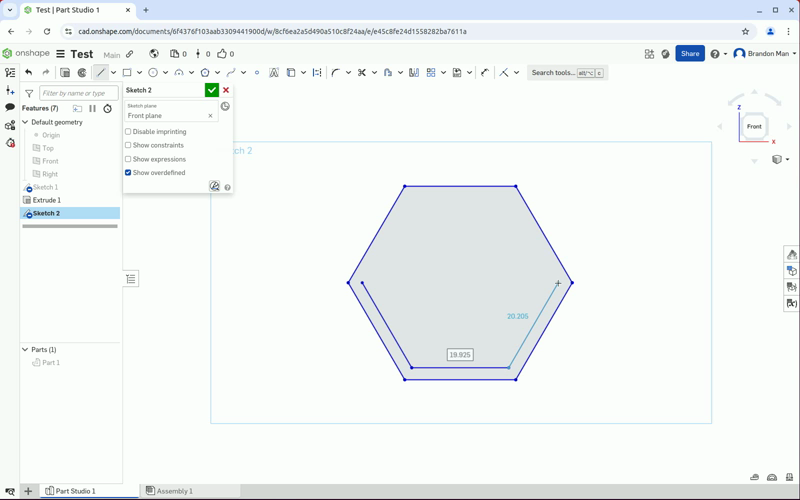
key_up(shift)
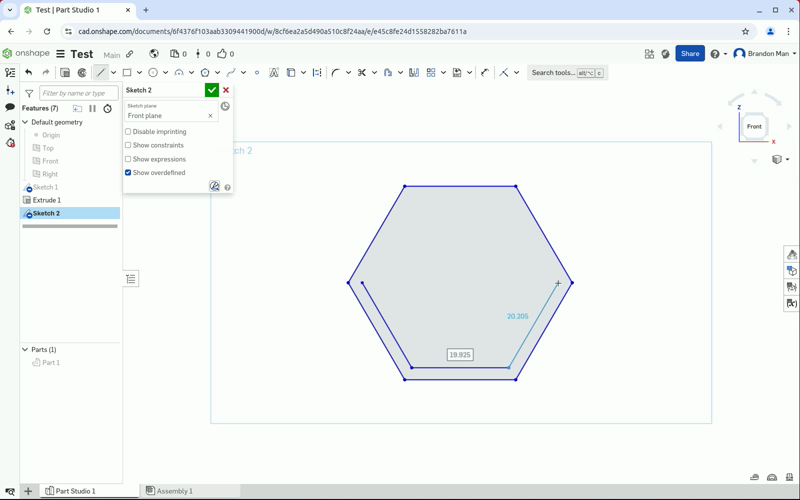
key_down(shift)
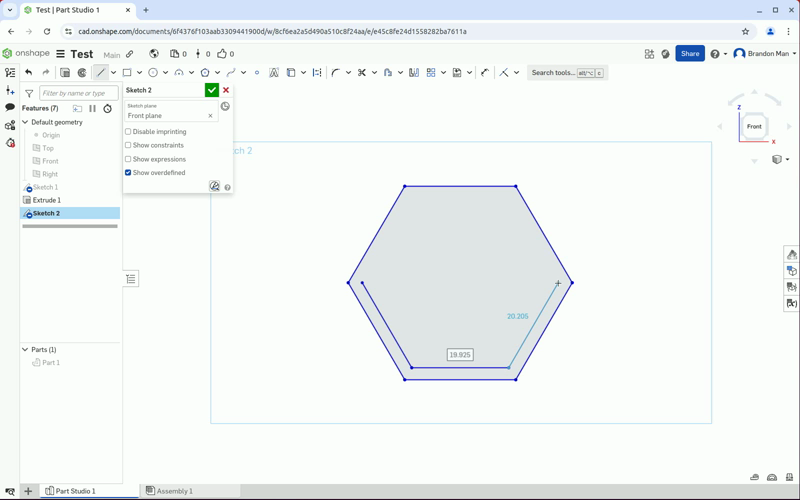
mouse_move(508, 198)
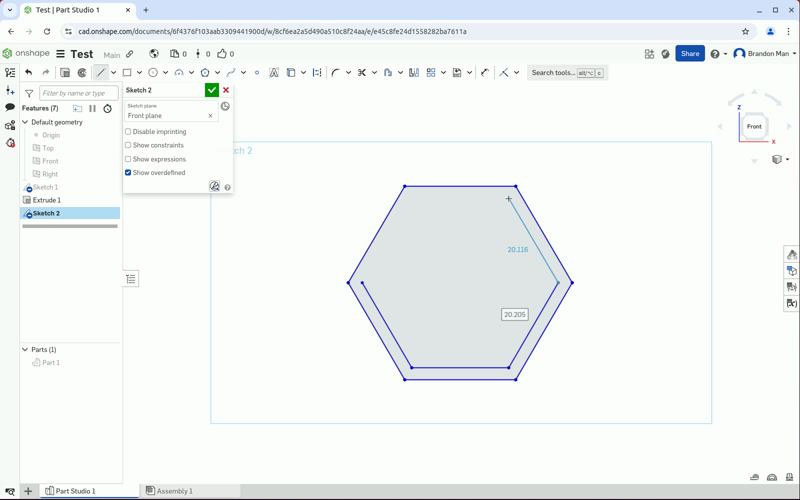
click(508, 198)
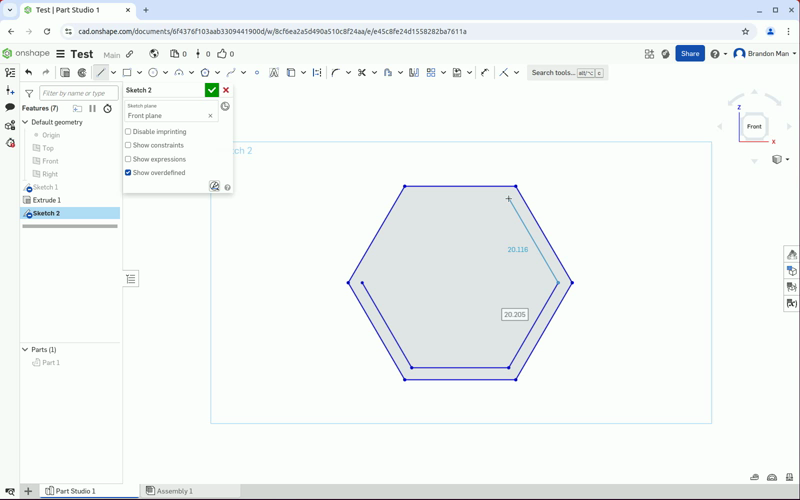
key_up(shift)
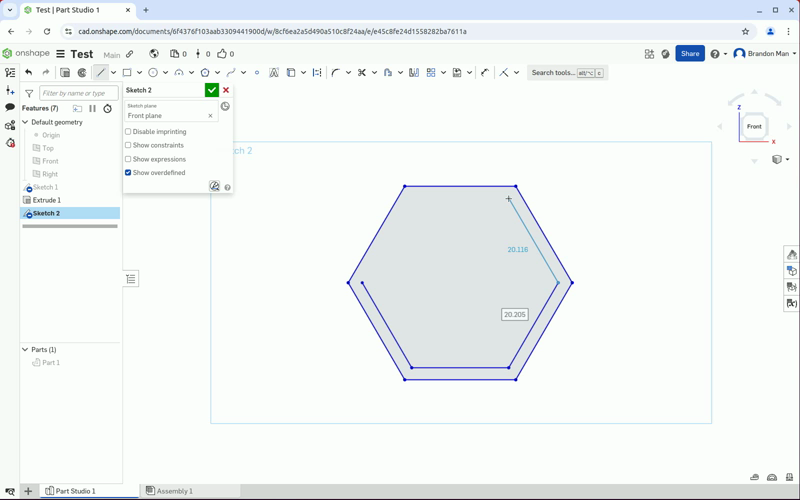
key_down(shift)
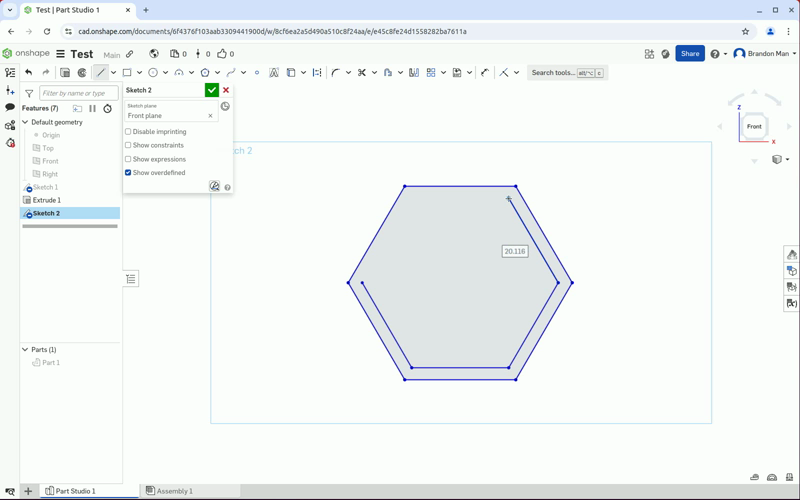
mouse_move(411, 198)
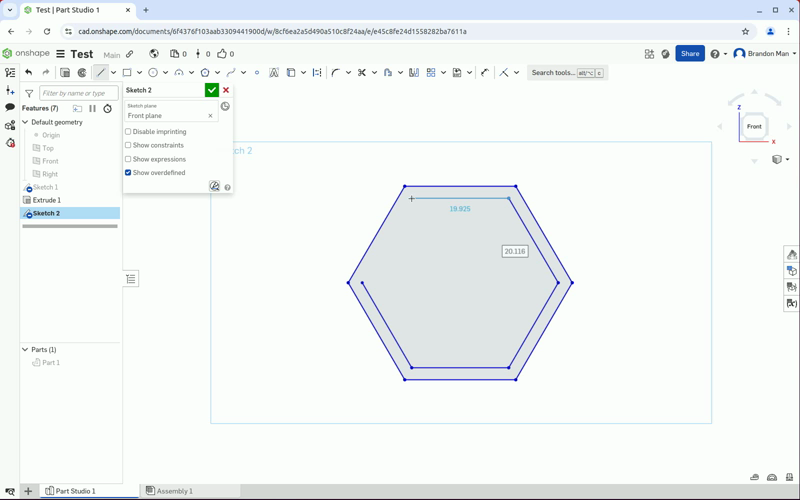
click(411, 198)
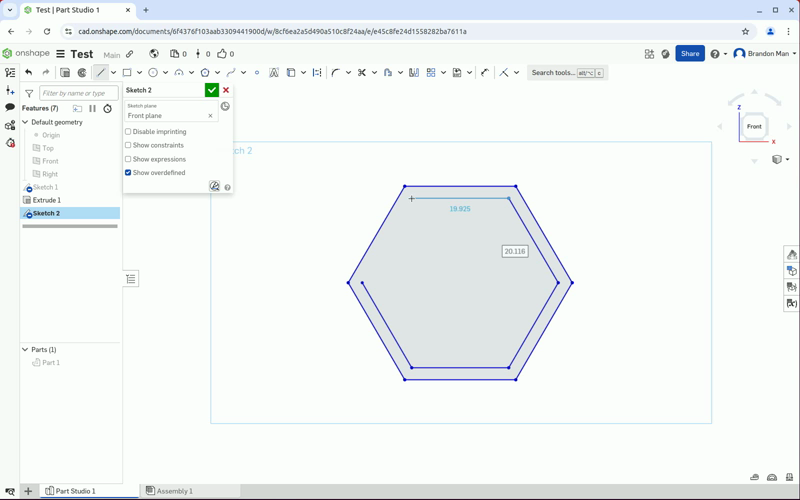
key_up(shift)
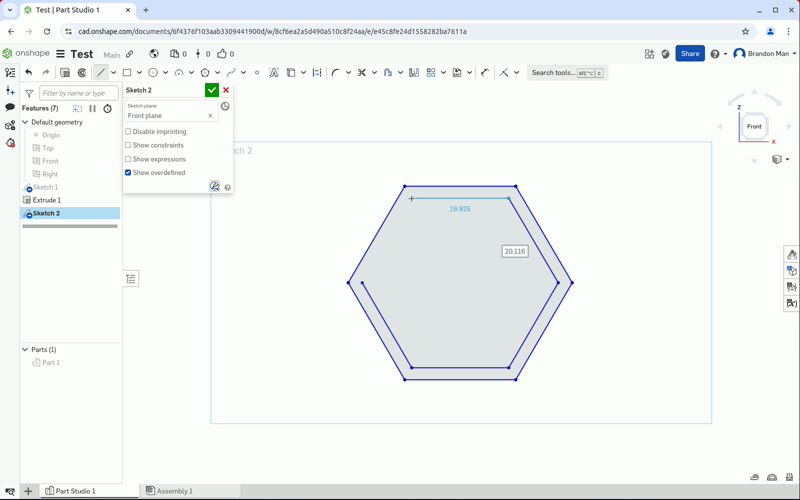
key_down(shift)
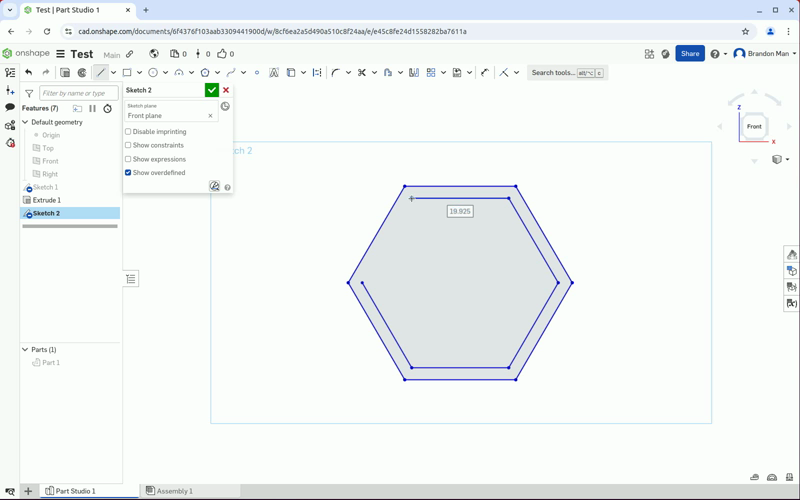
mouse_move(362, 282)
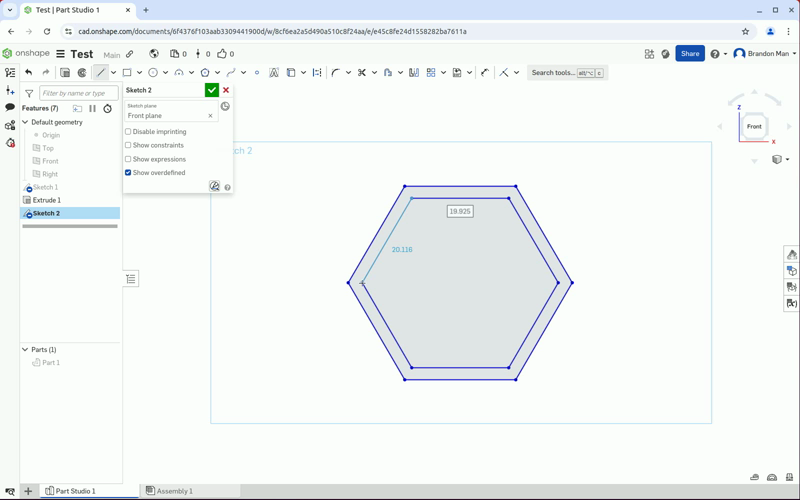
key_up(shift)
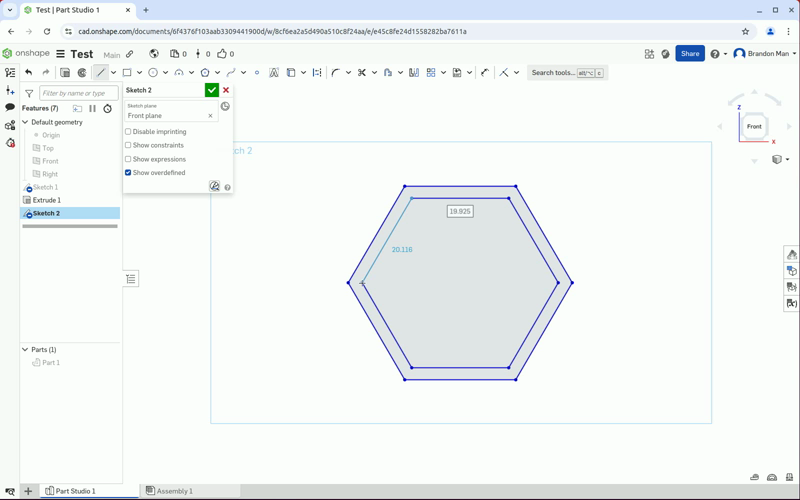
click(362, 282)
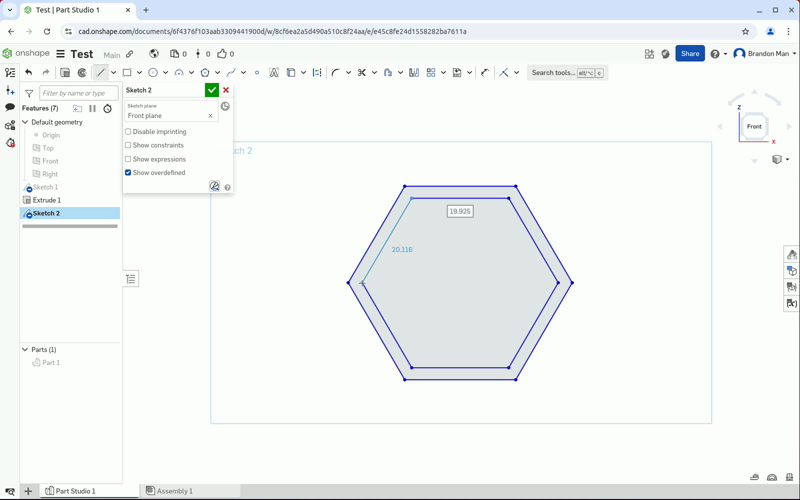
key(esc)
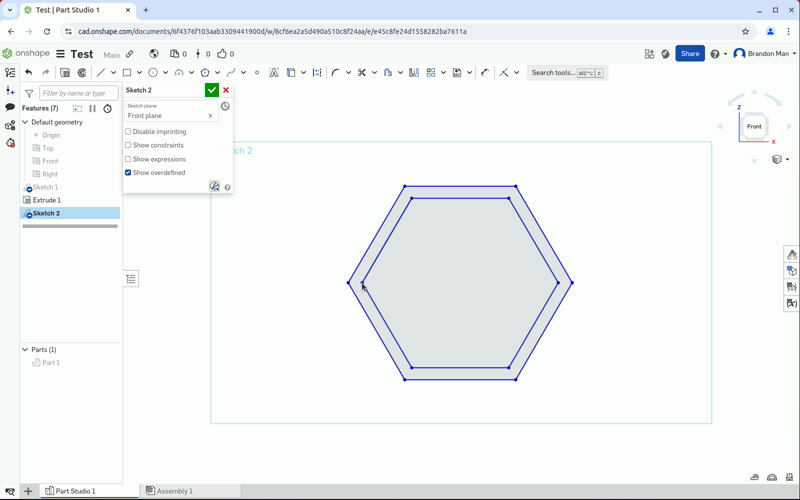
mouse_move(537, 328)
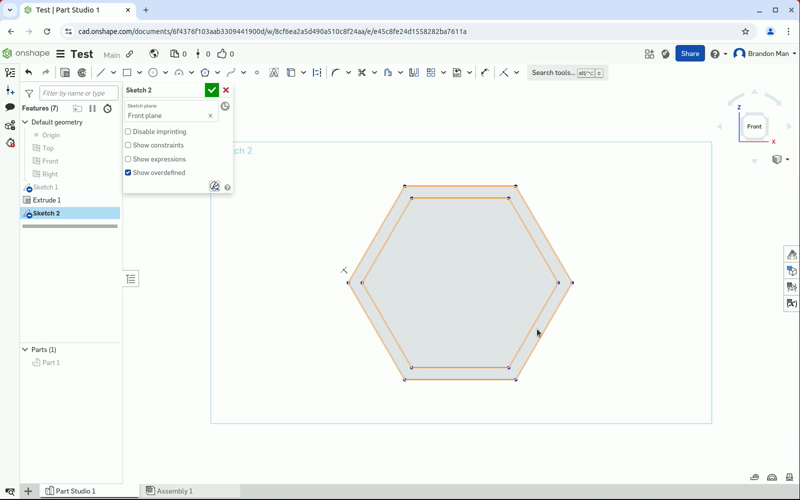
click(537, 328)
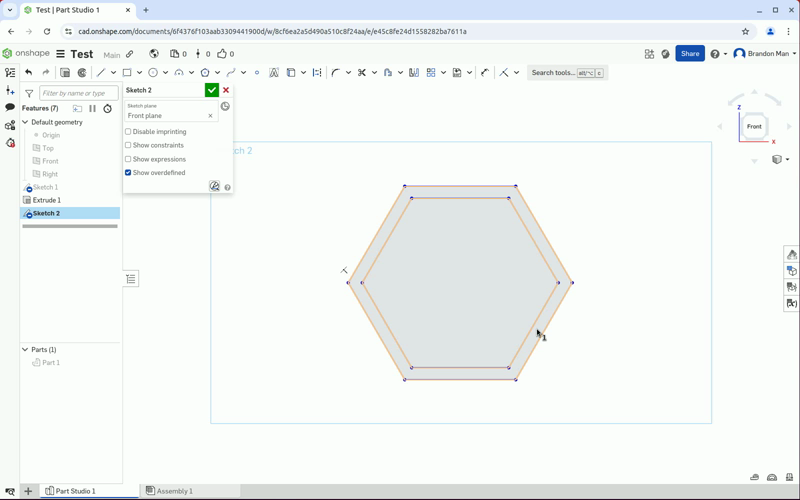
mouse_move(73, 352)
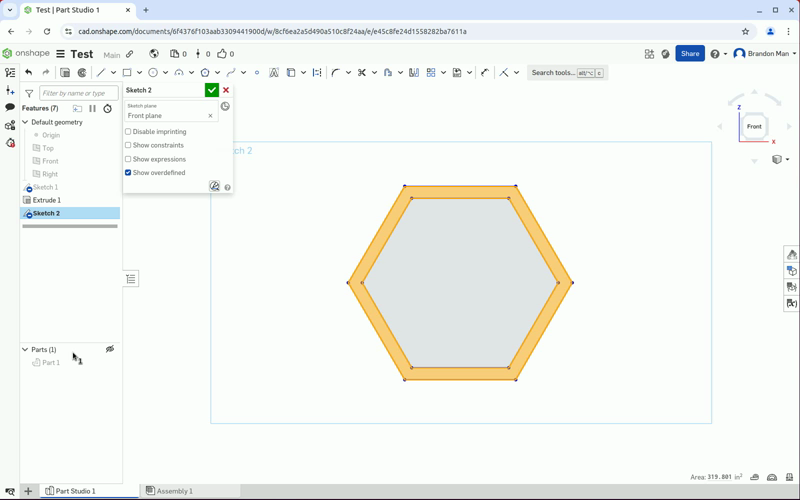
key(shift+y)
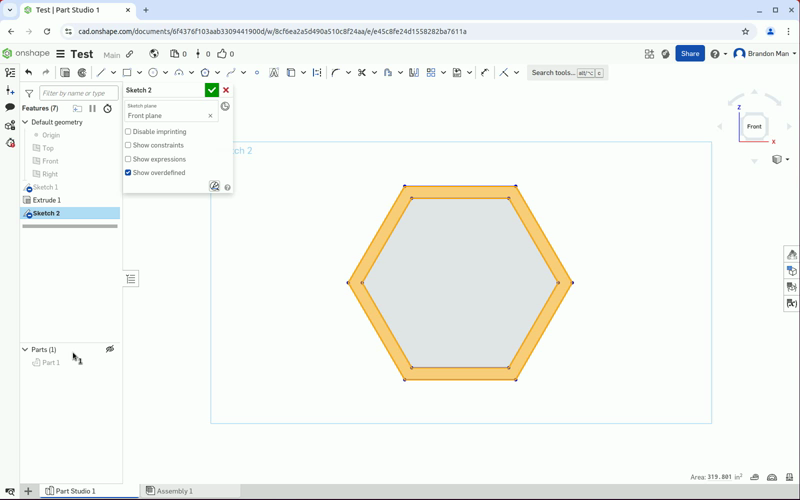
key(shift+e)
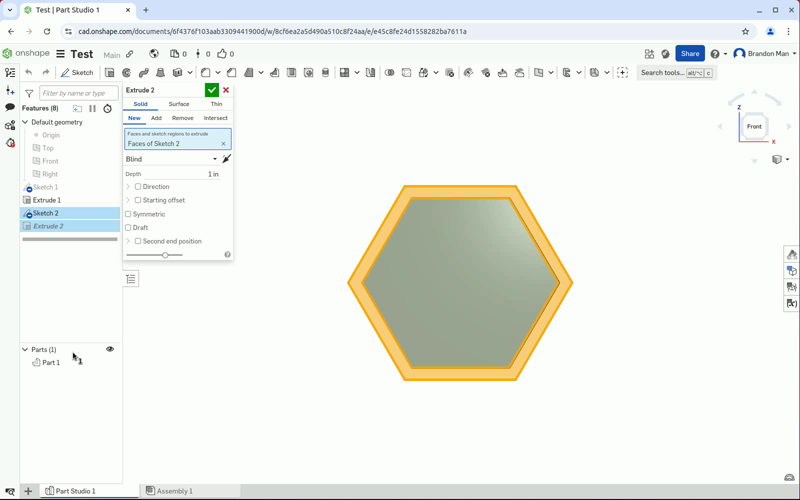
mouse_move(143, 106)
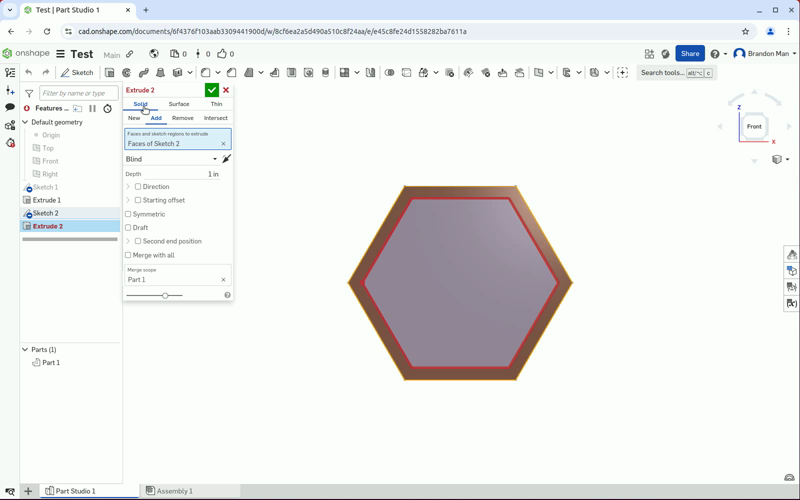
click(143, 106)
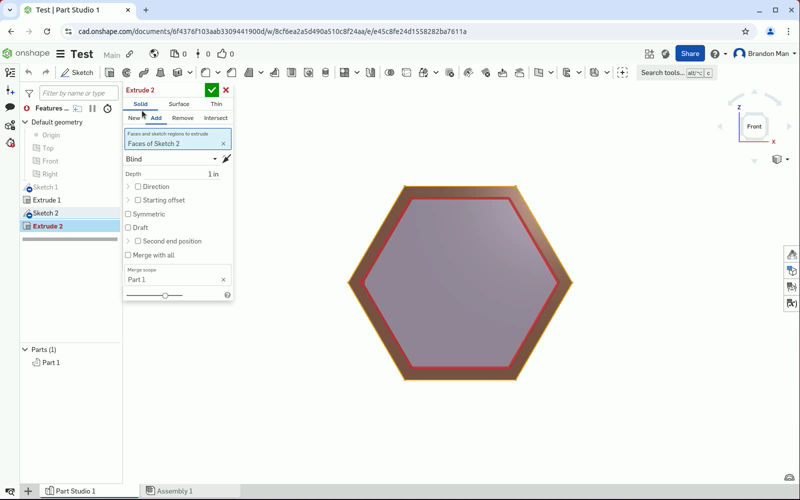
mouse_move(137, 120)
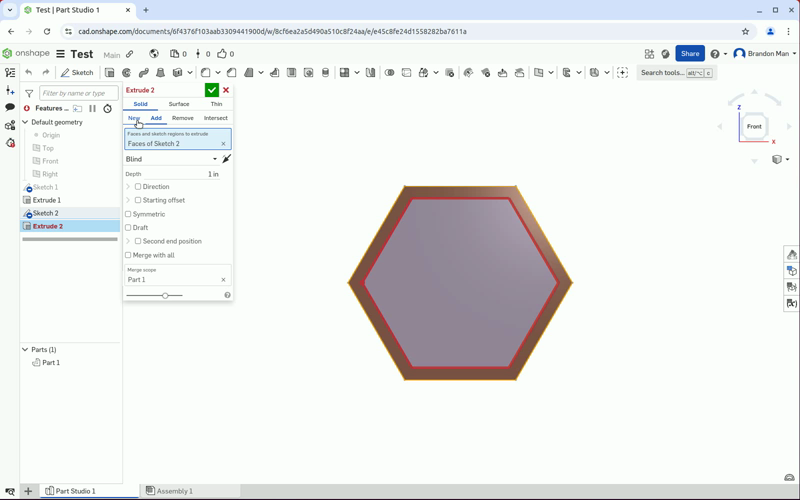
click(137, 120)
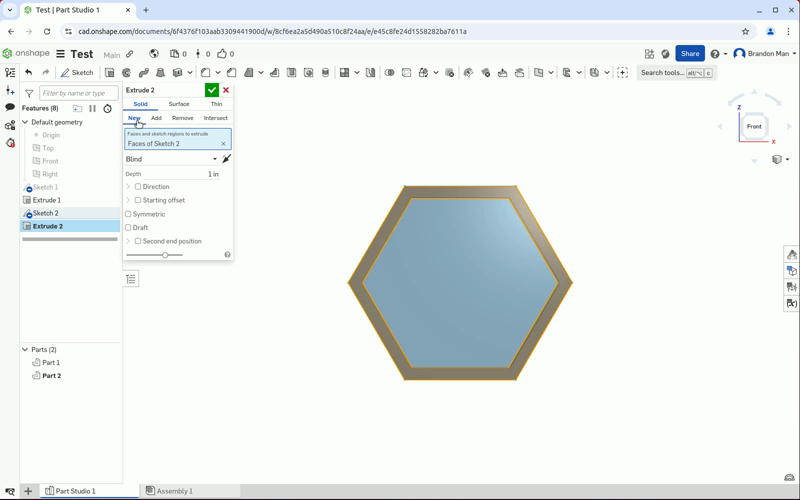
key(tab, 4)
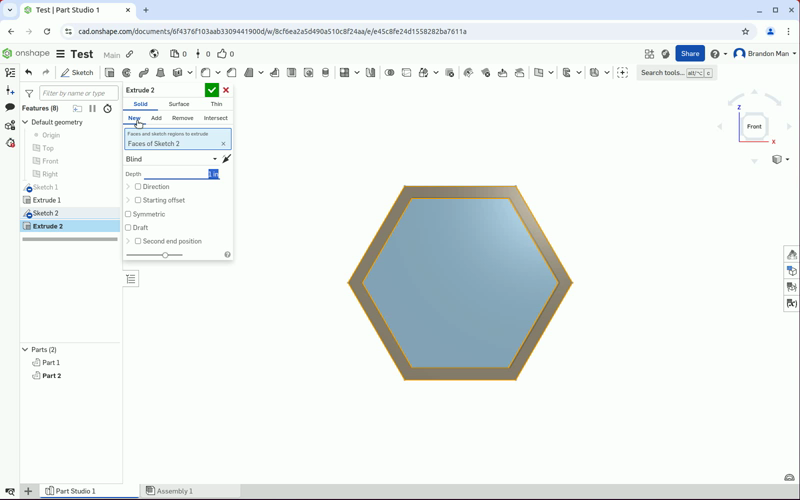
text(-2.407)
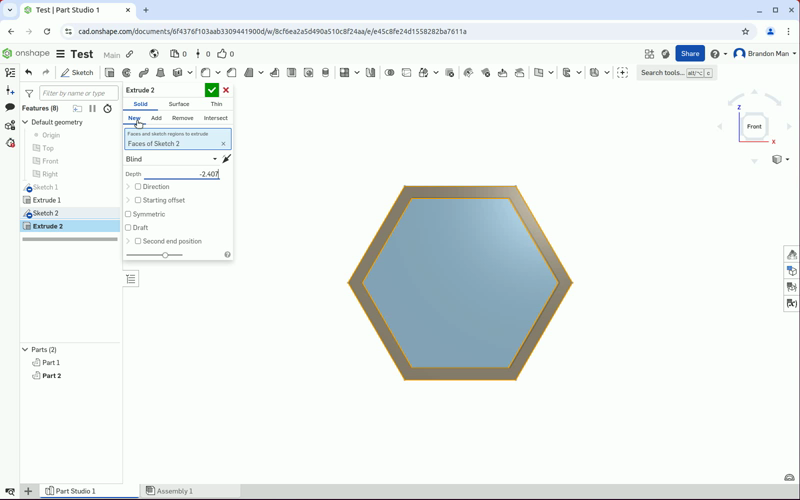
key(enter)
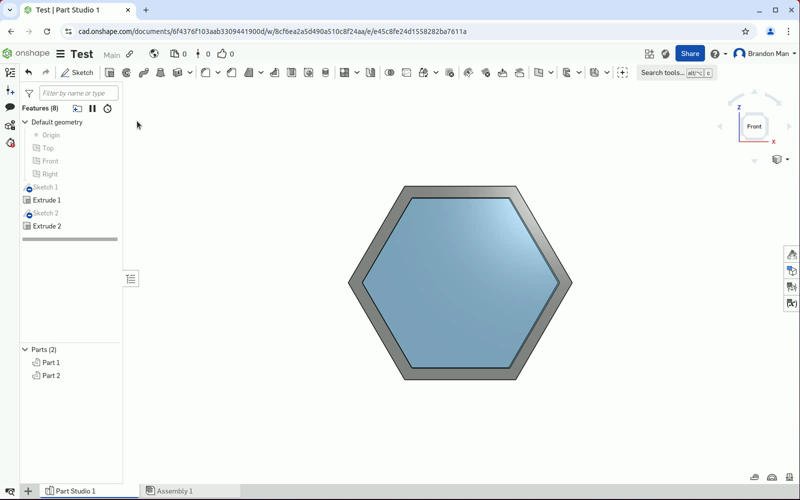
key(shift+h)
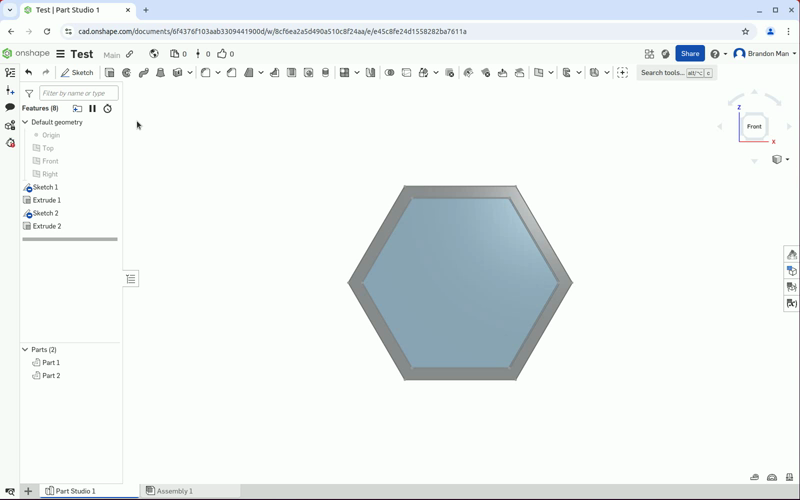
key(shift+h)
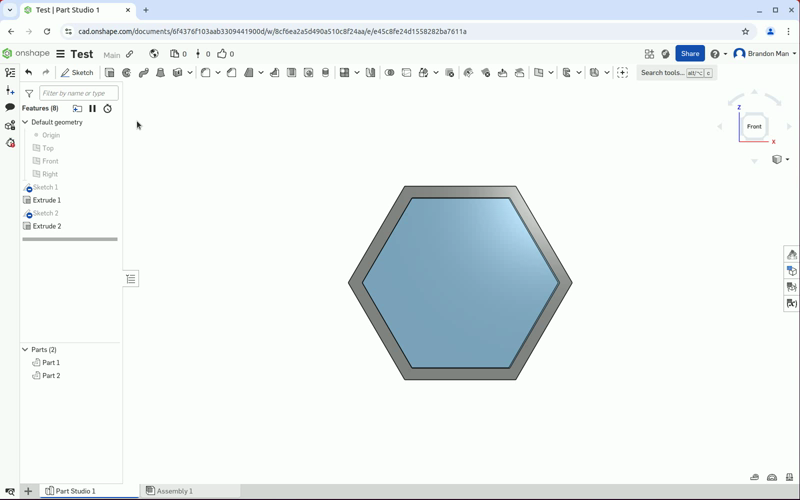
mouse_move(73, 189)
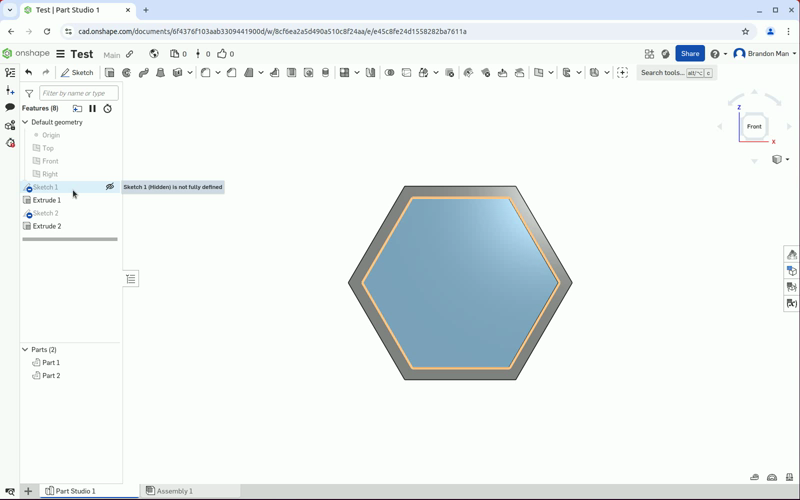
click(73, 189)
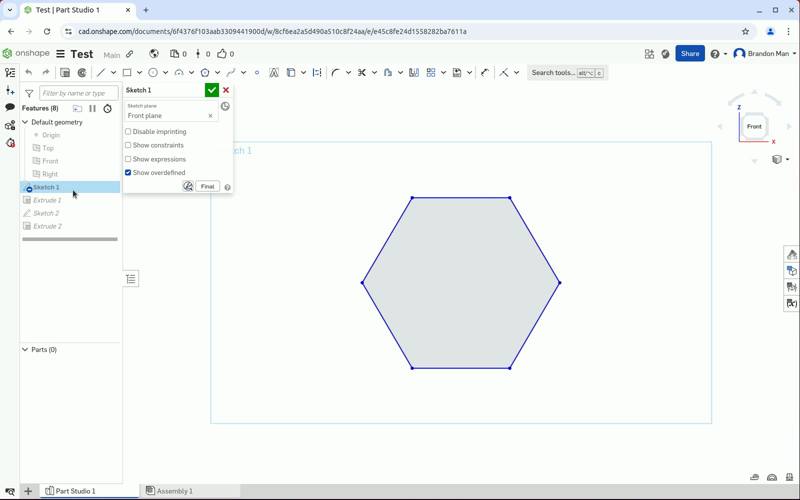
mouse_move(229, 92)
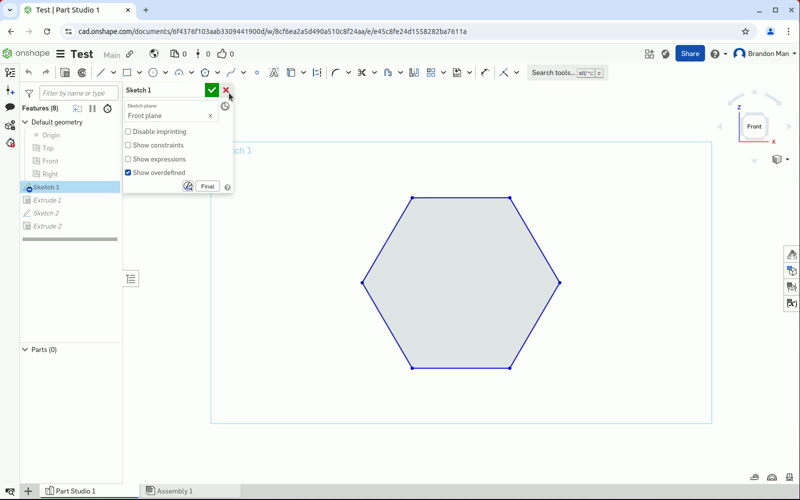
click(229, 92)
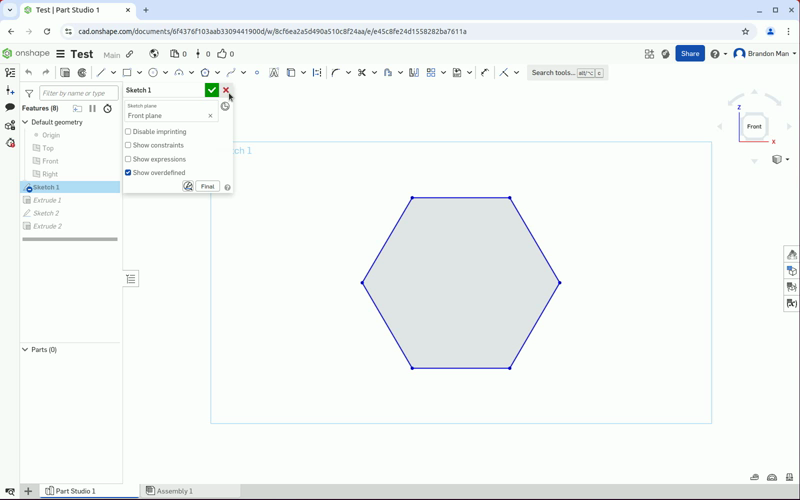
key(shift+s)
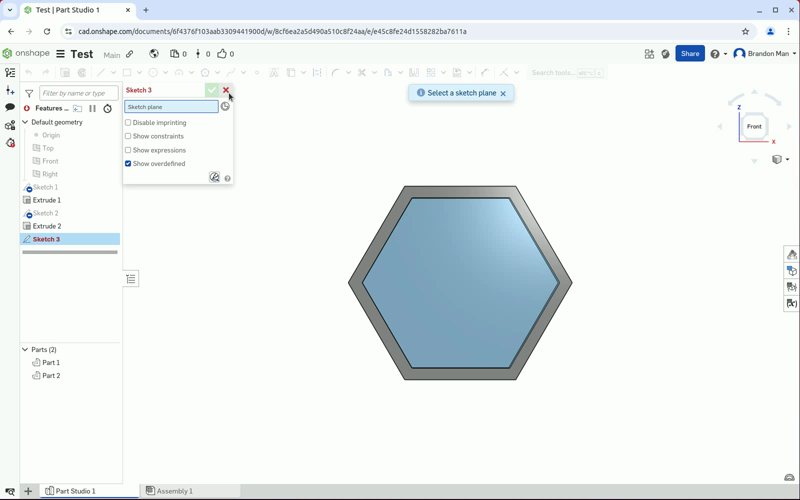
mouse_move(73, 163)
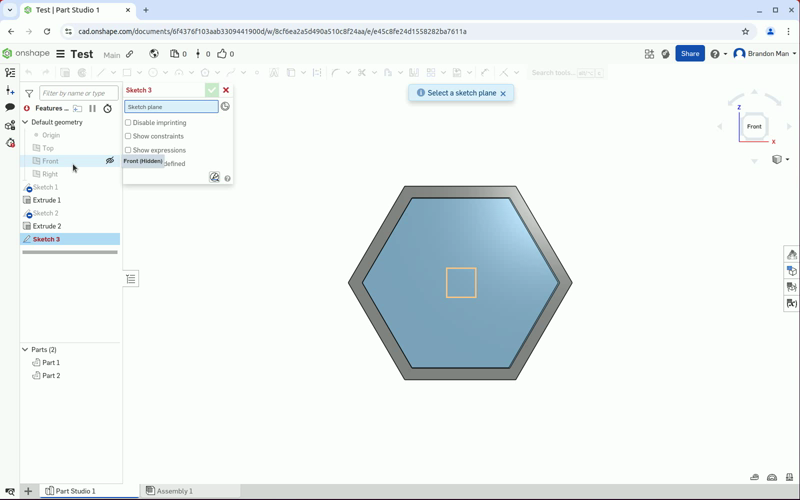
click(73, 163)
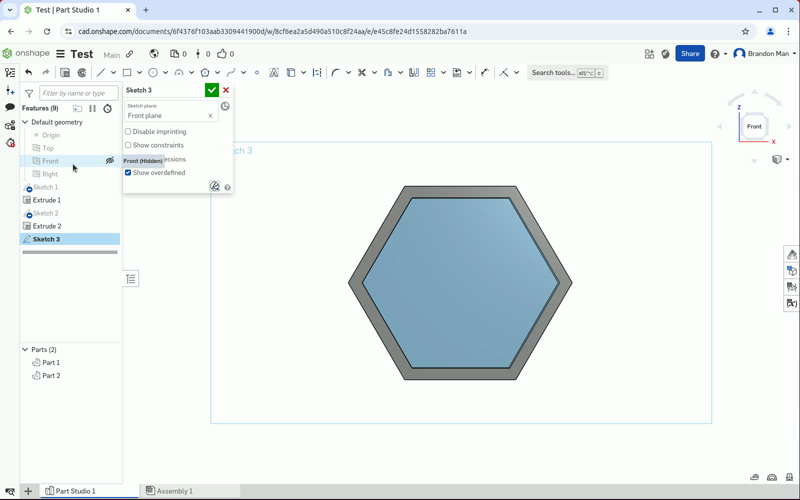
mouse_move(73, 352)
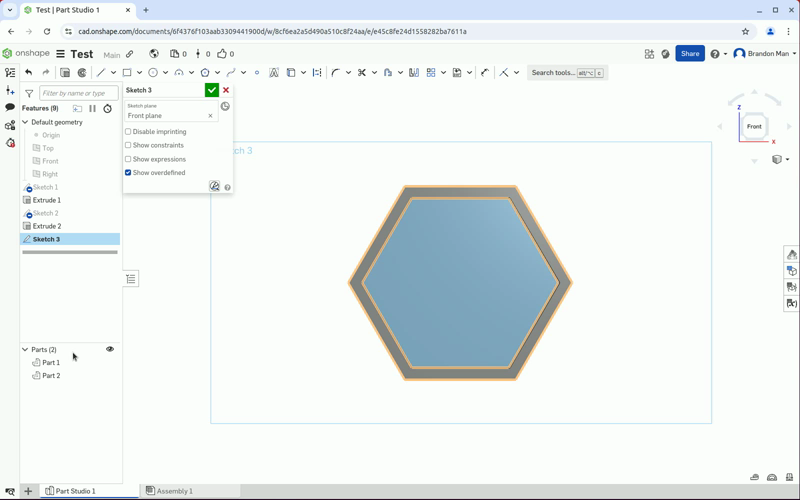
key(y)
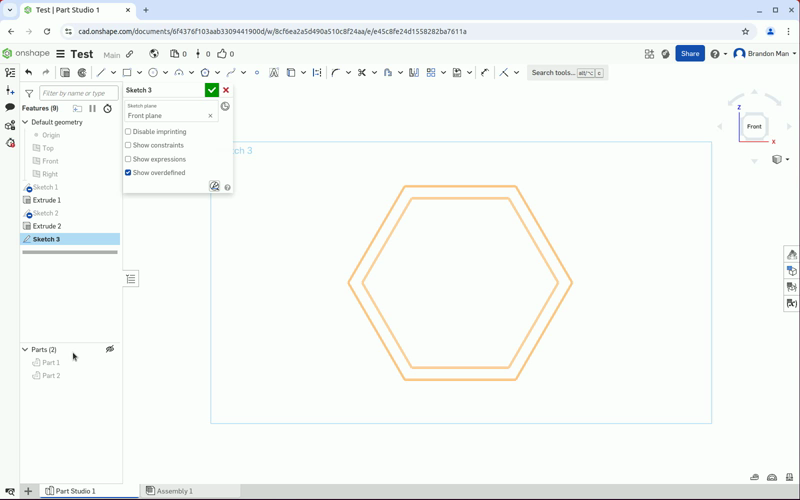
key(l)
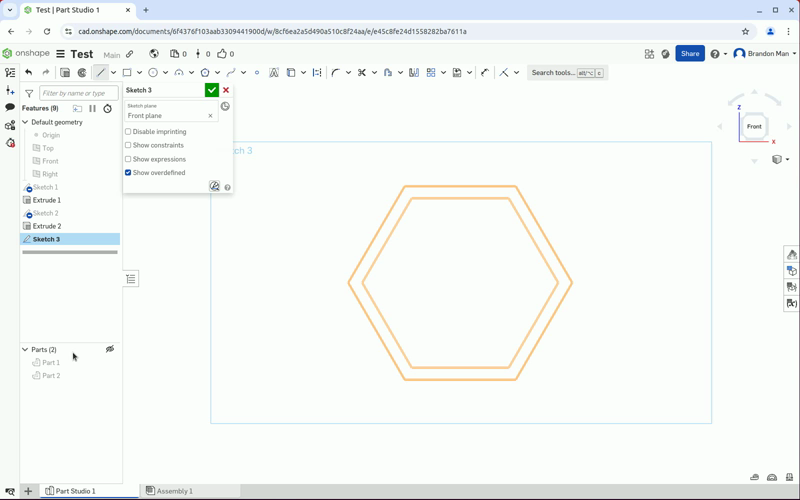
key_down(shift)
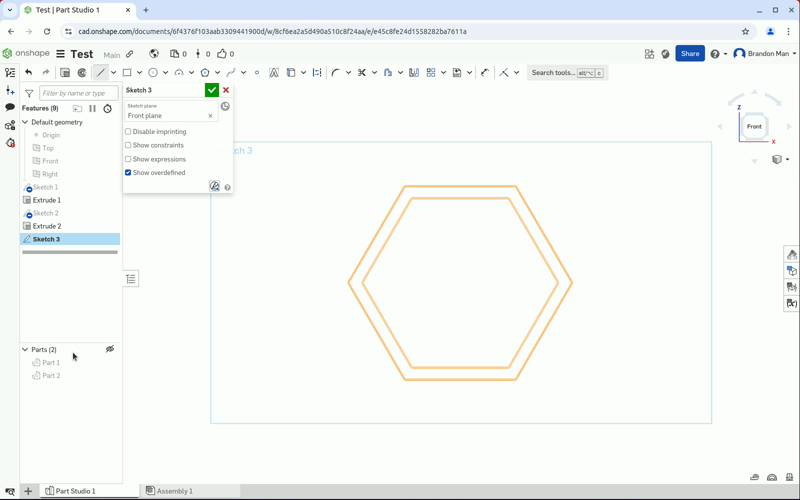
mouse_move(348, 282)
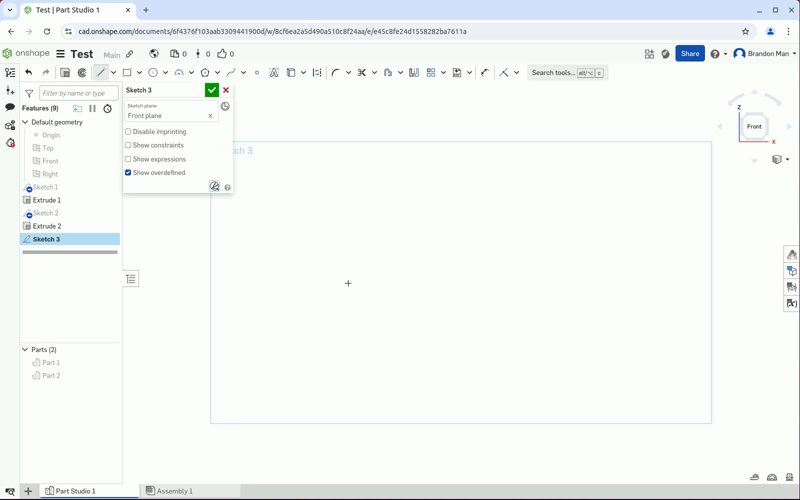
click(348, 282)
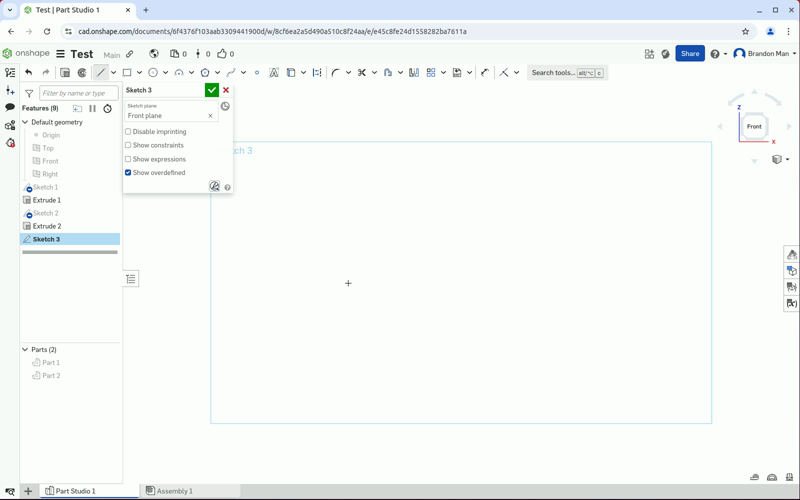
key_up(shift)
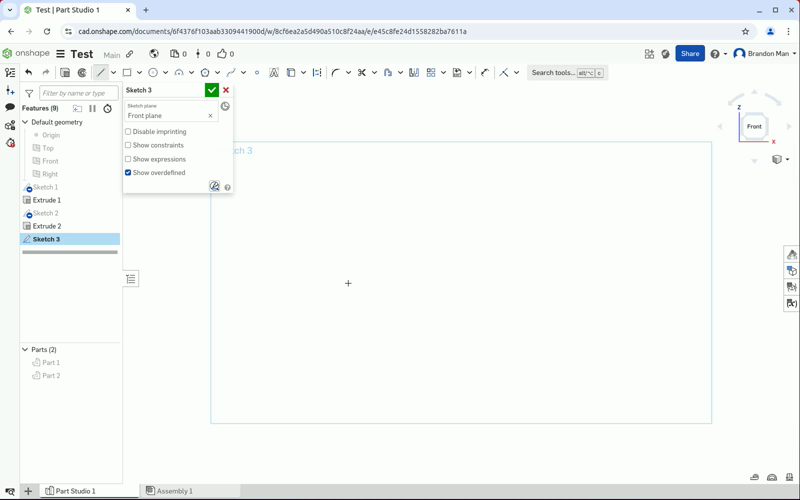
key_down(shift)
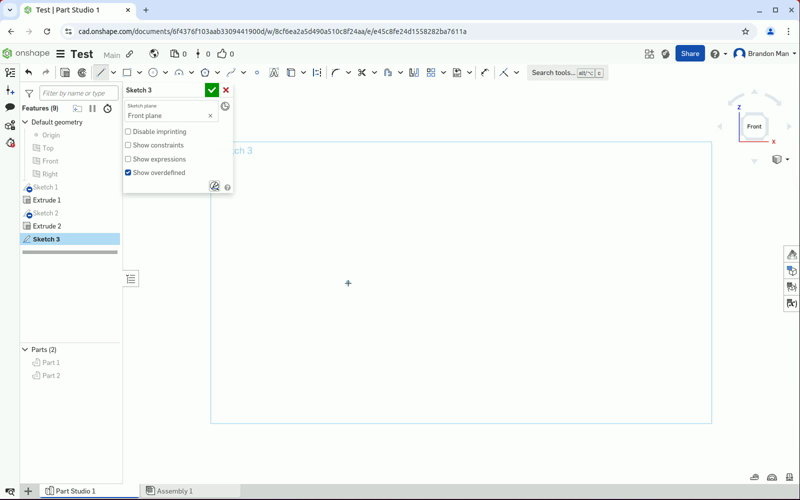
mouse_move(404, 379)
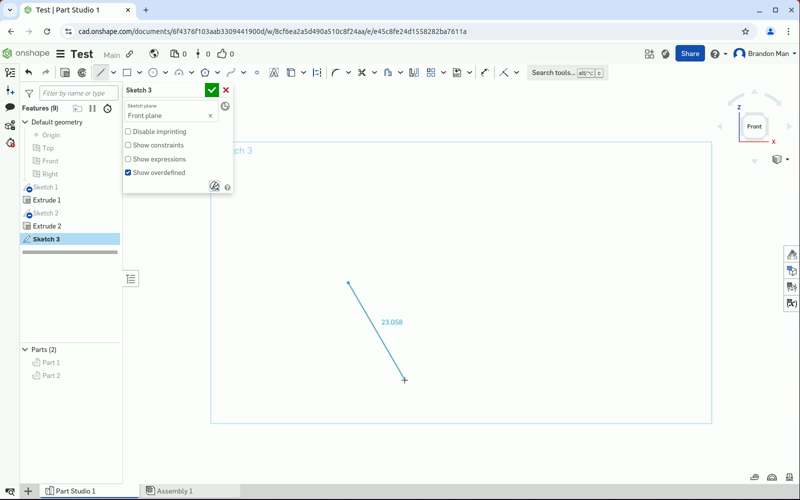
click(404, 379)
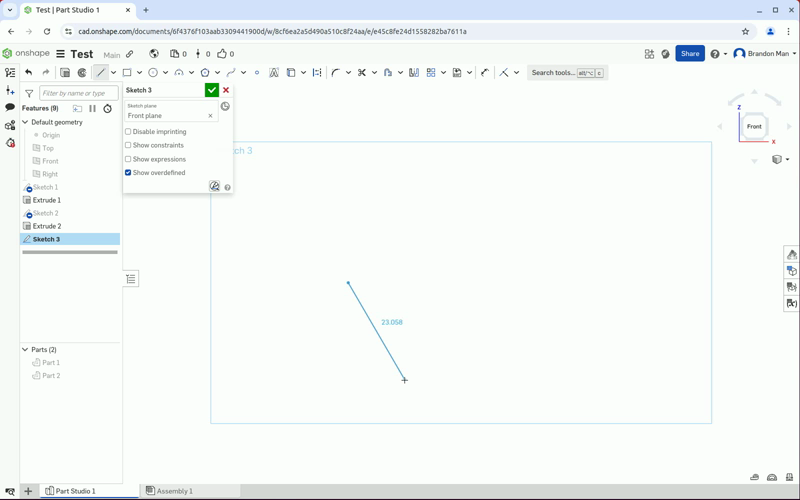
key_up(shift)
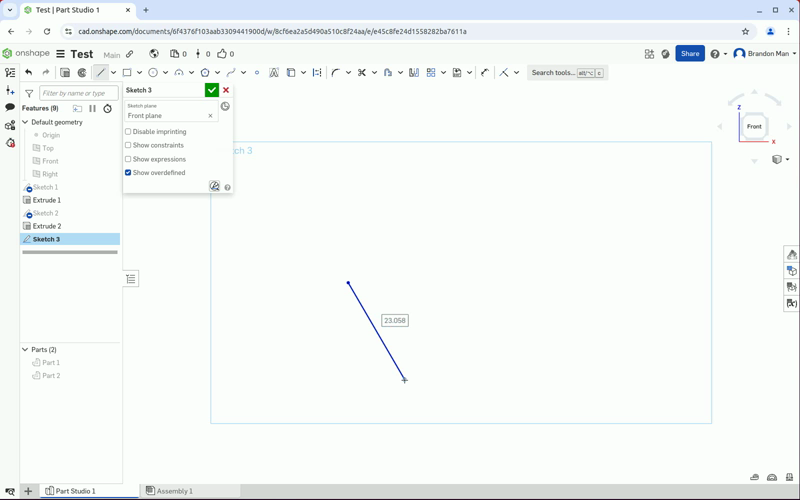
key_down(shift)
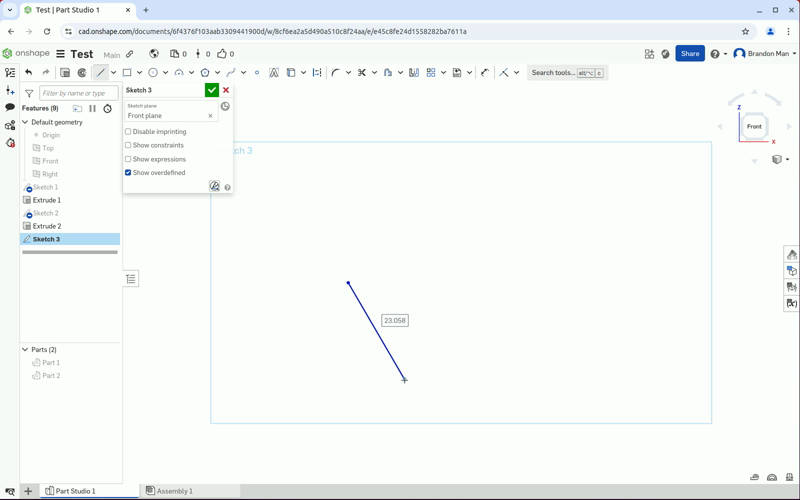
mouse_move(515, 379)
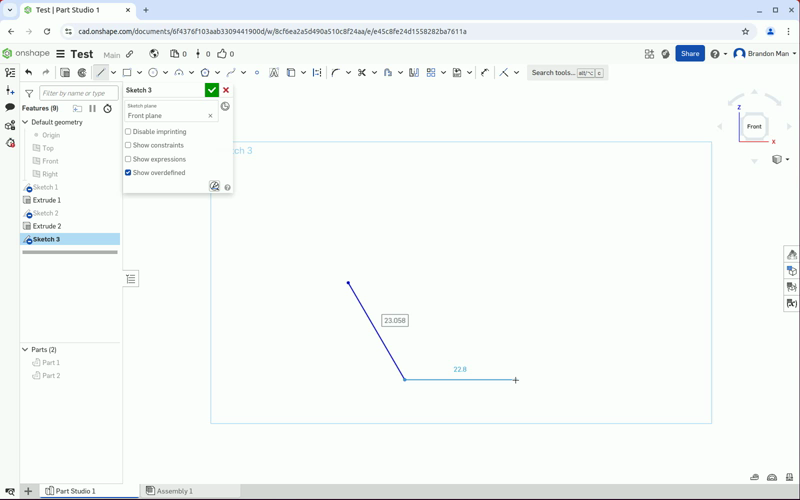
click(515, 379)
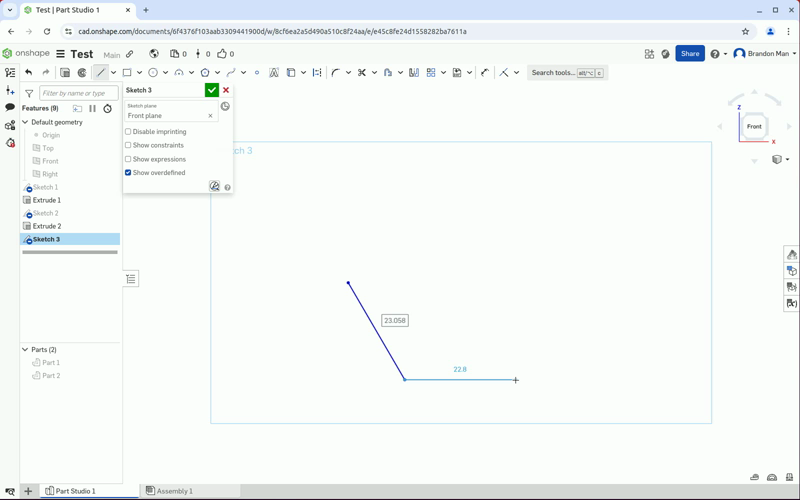
key_up(shift)
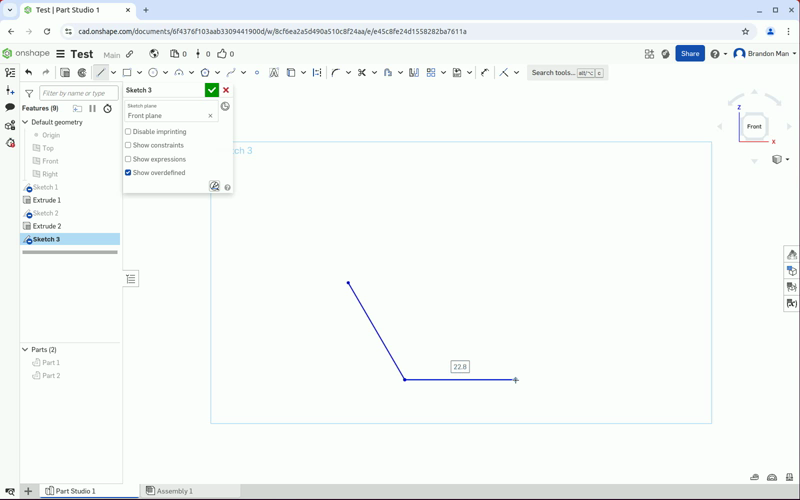
key_down(shift)
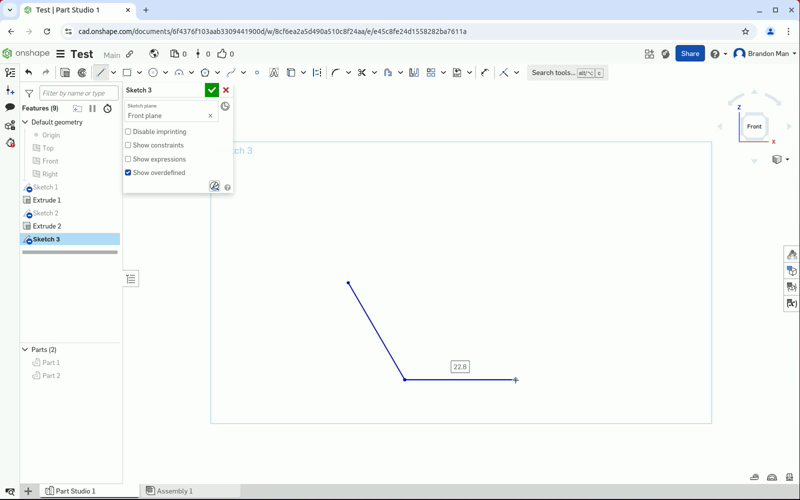
mouse_move(572, 282)
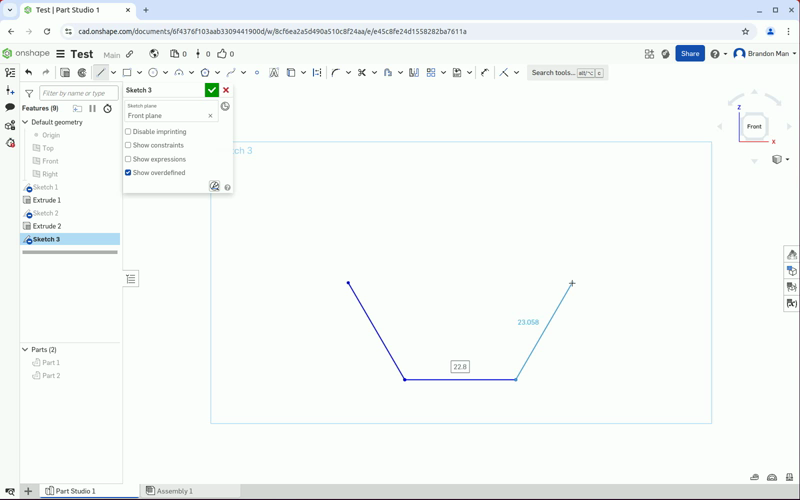
click(572, 282)
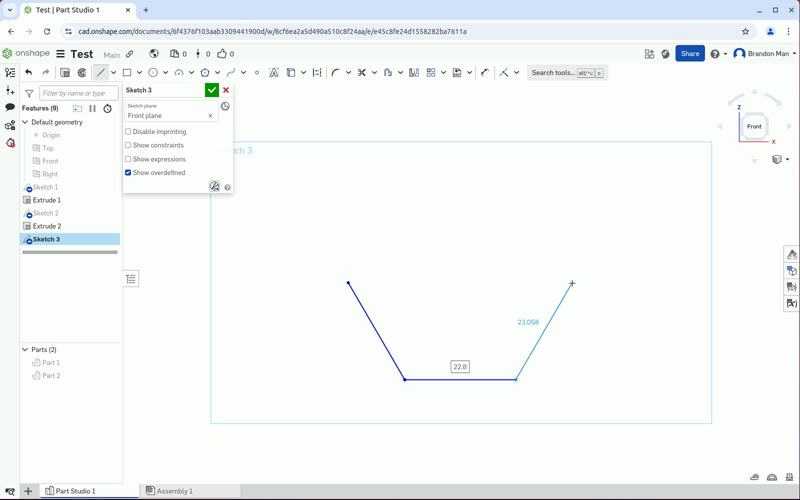
key_up(shift)
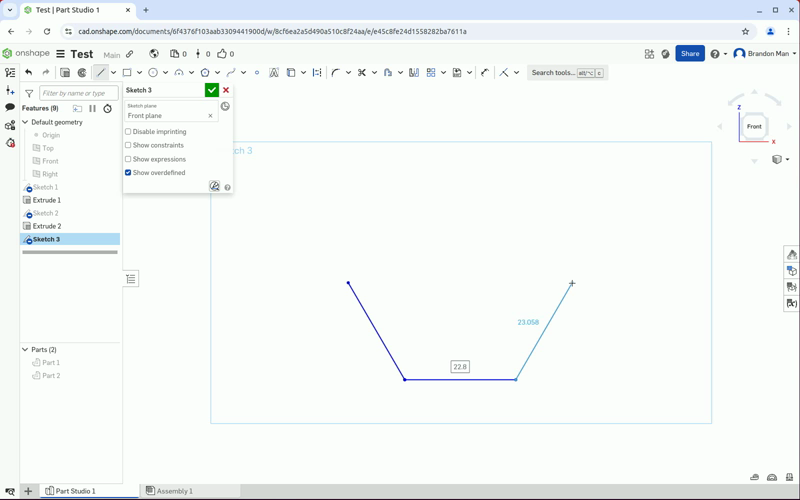
key_down(shift)
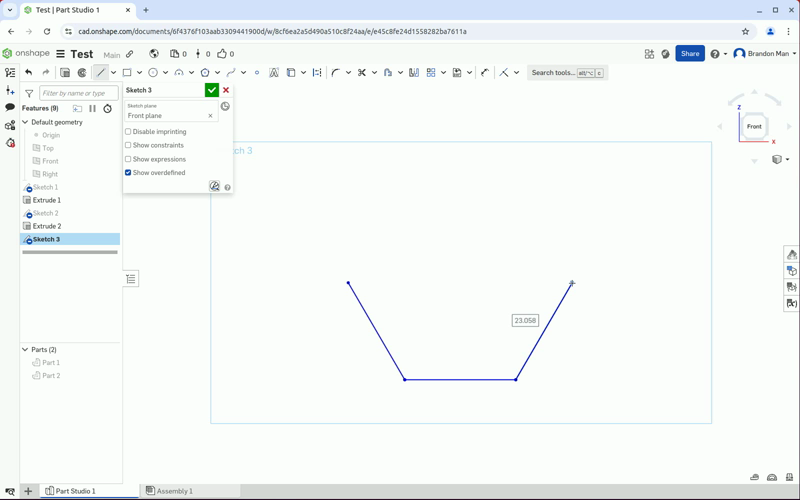
mouse_move(515, 186)
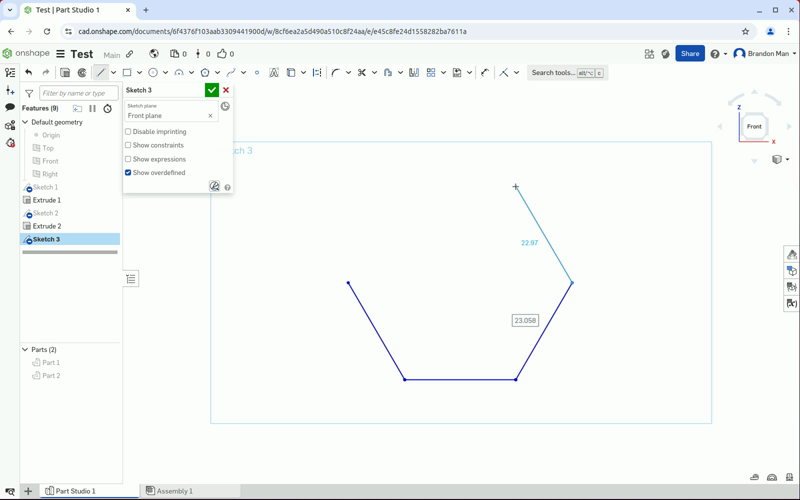
click(515, 186)
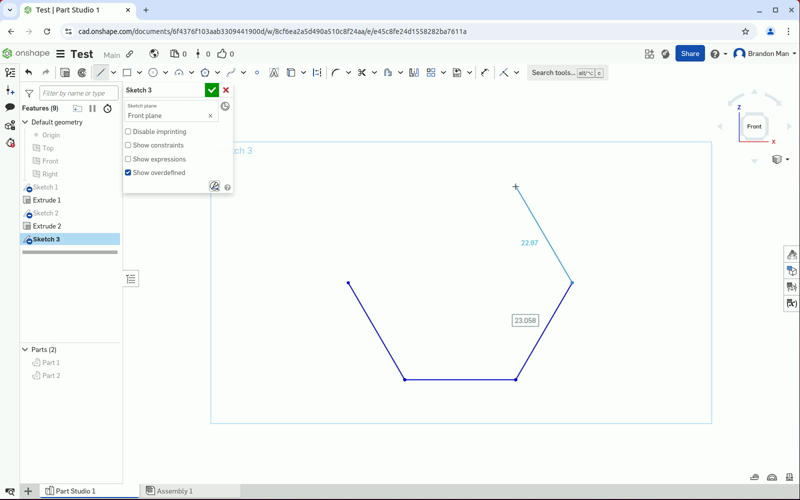
key_up(shift)
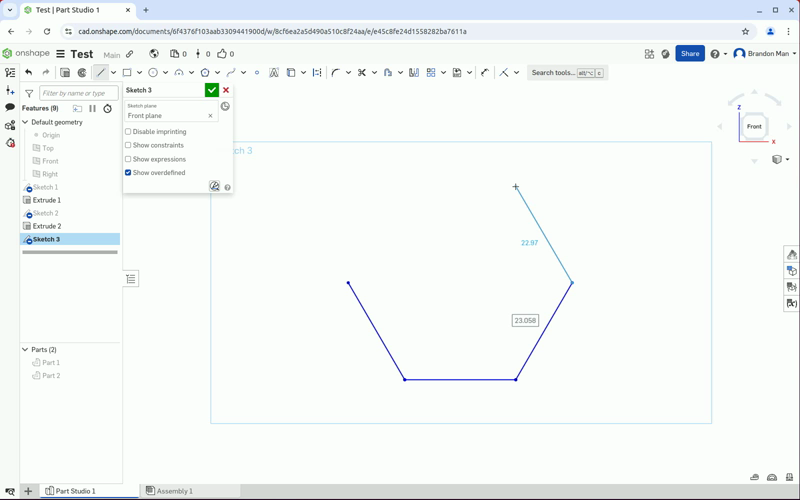
key_down(shift)
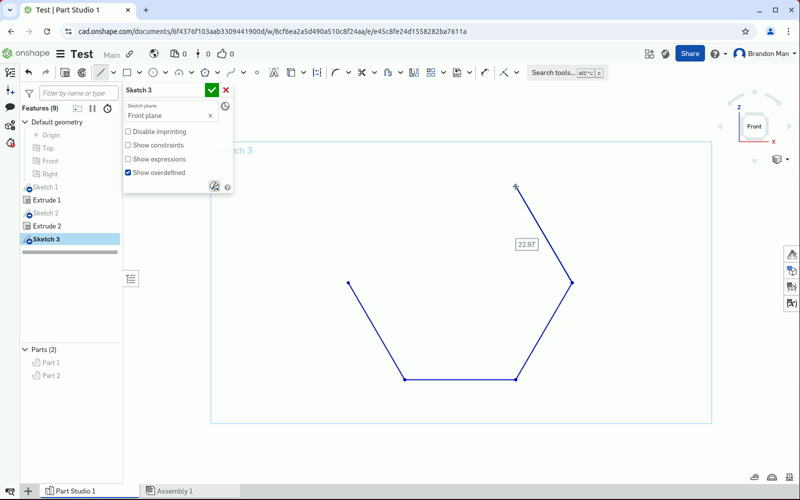
mouse_move(404, 186)
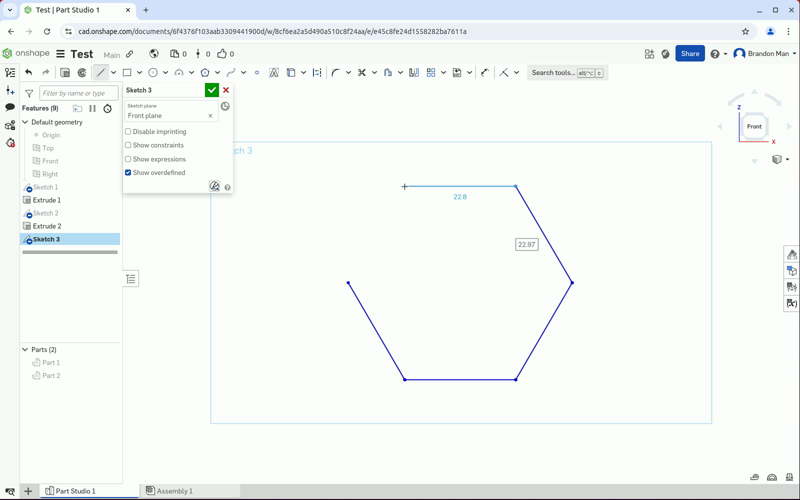
click(404, 186)
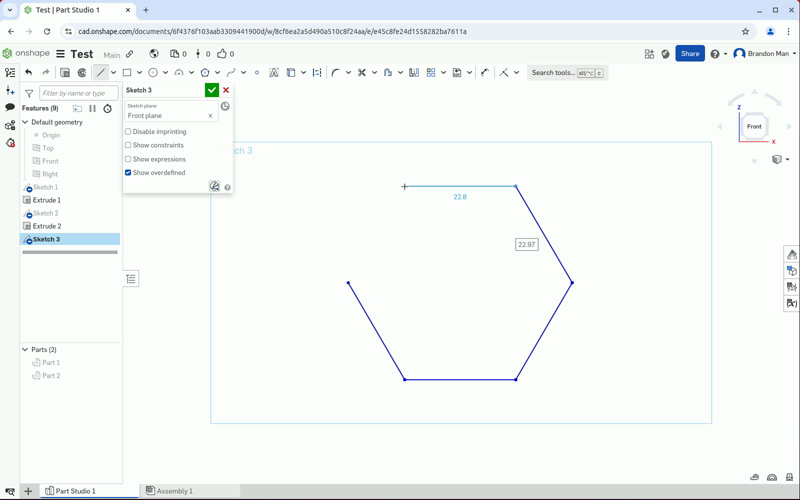
key_up(shift)
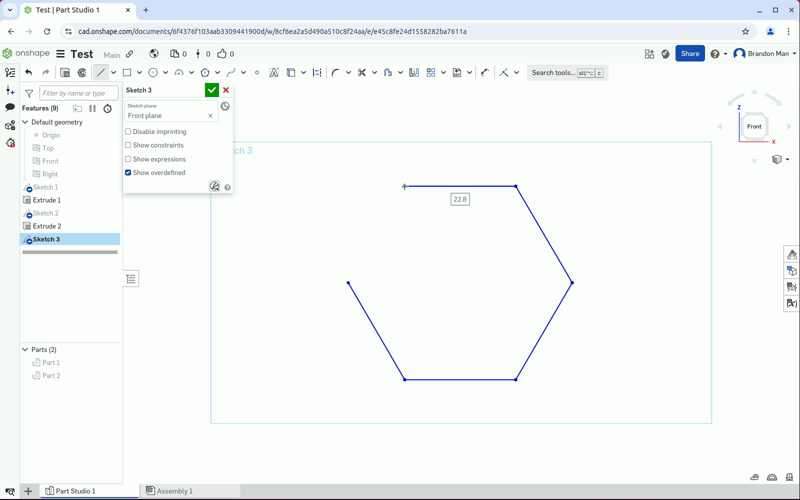
key_down(shift)
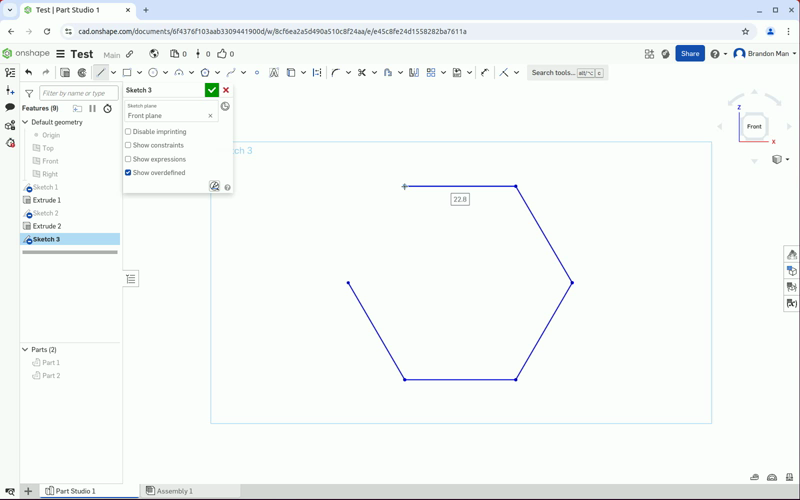
mouse_move(348, 282)
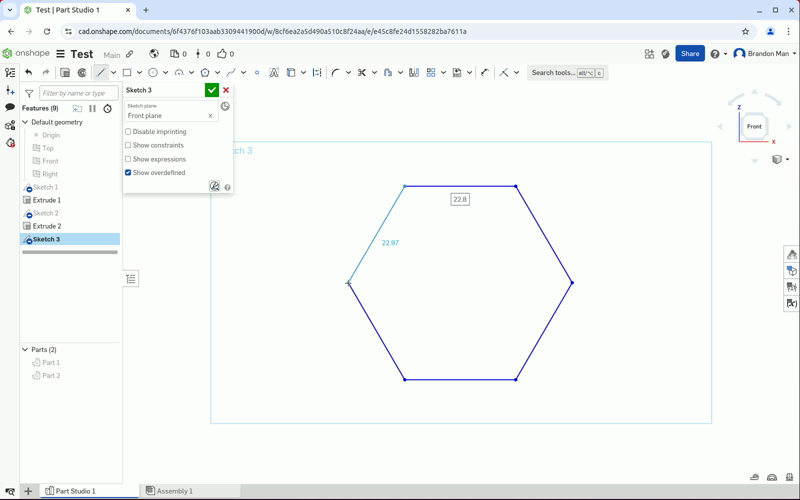
key_up(shift)
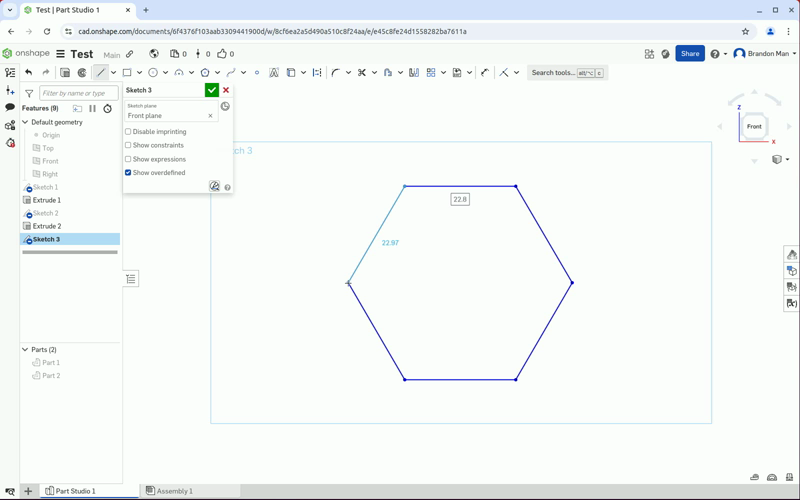
click(348, 282)
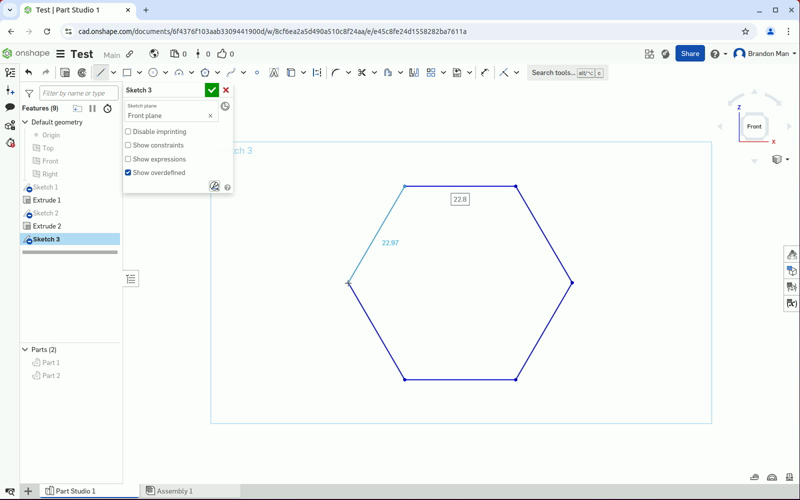
key(esc)
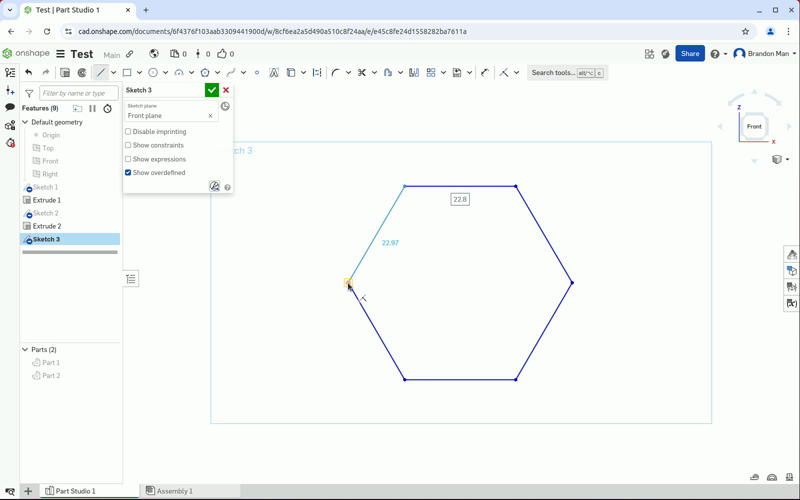
key(l)
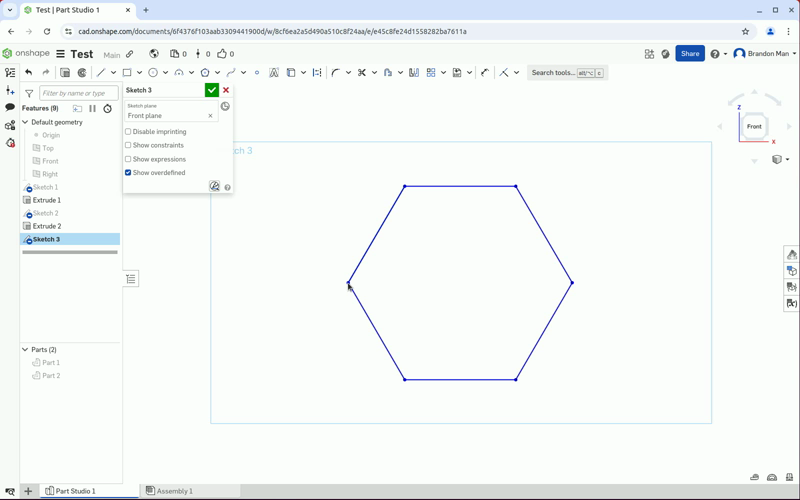
key_down(shift)
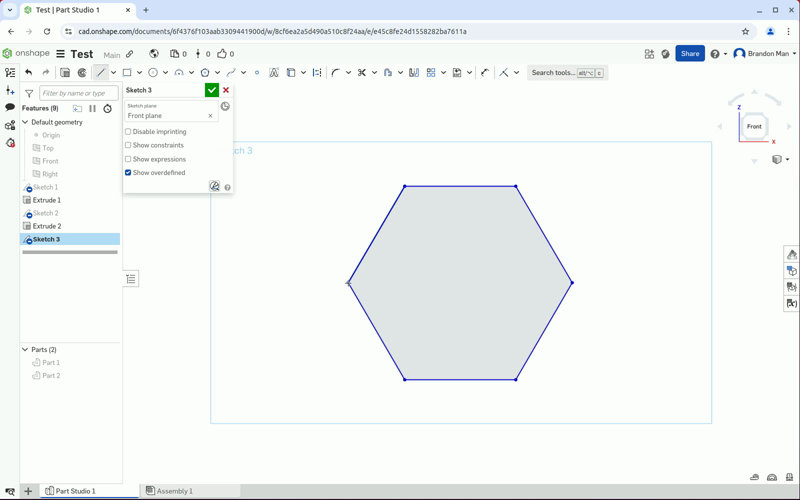
mouse_move(362, 282)
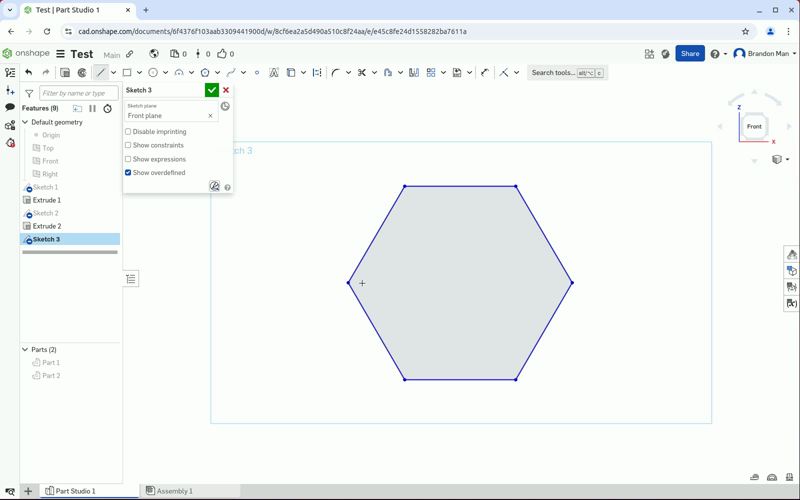
click(362, 282)
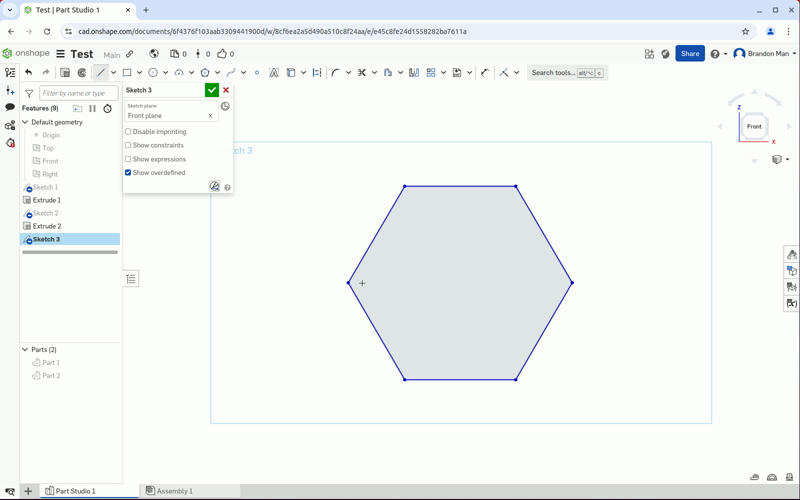
key_up(shift)
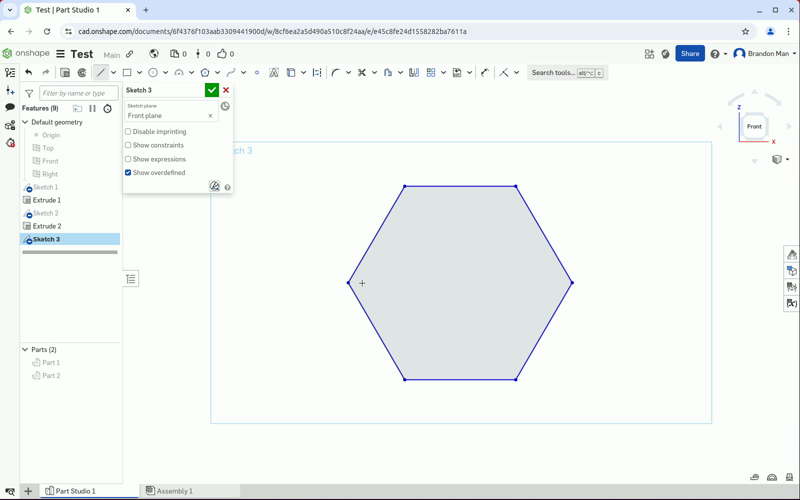
key_down(shift)
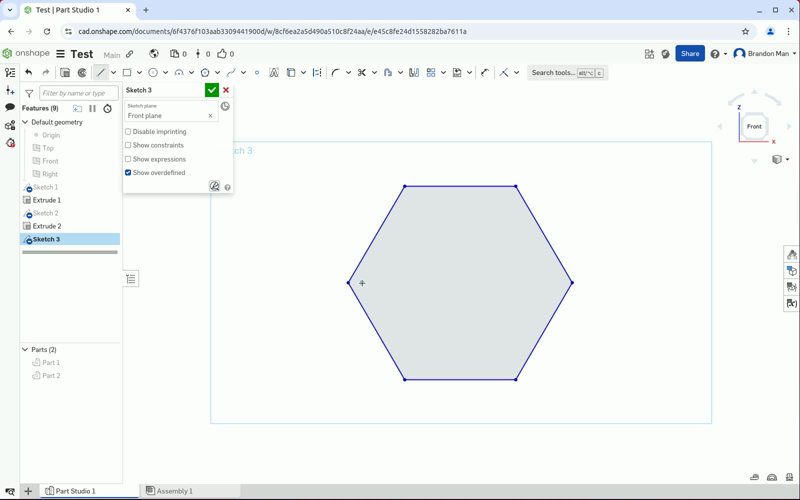
mouse_move(411, 367)
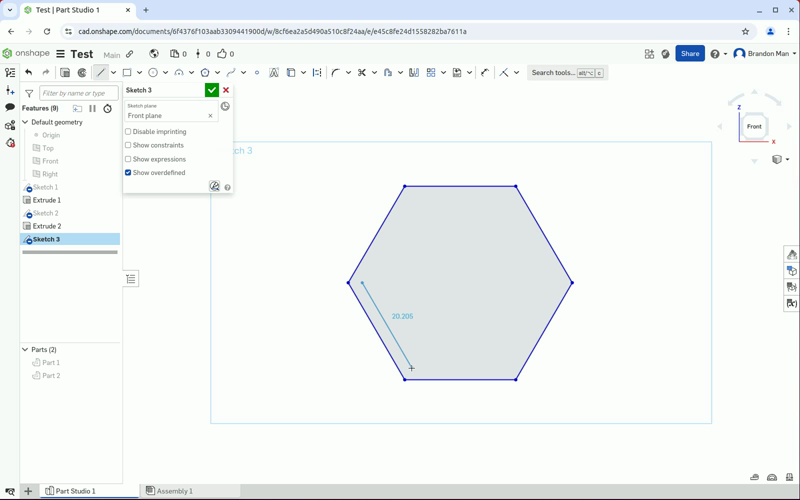
click(411, 367)
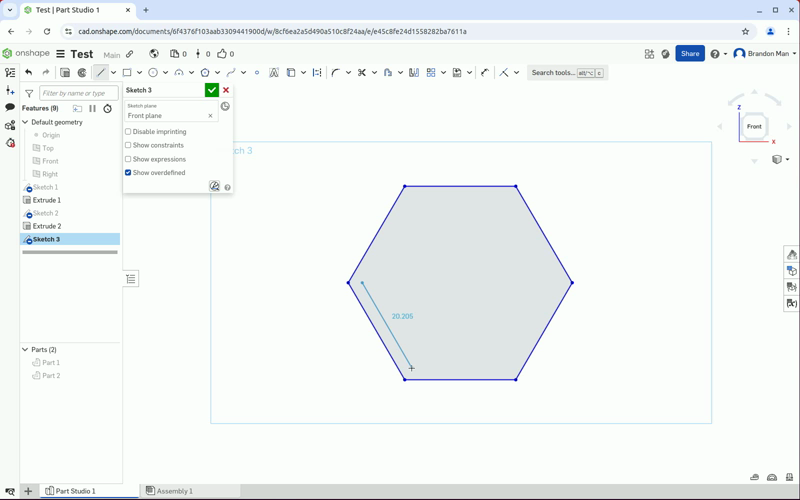
key_up(shift)
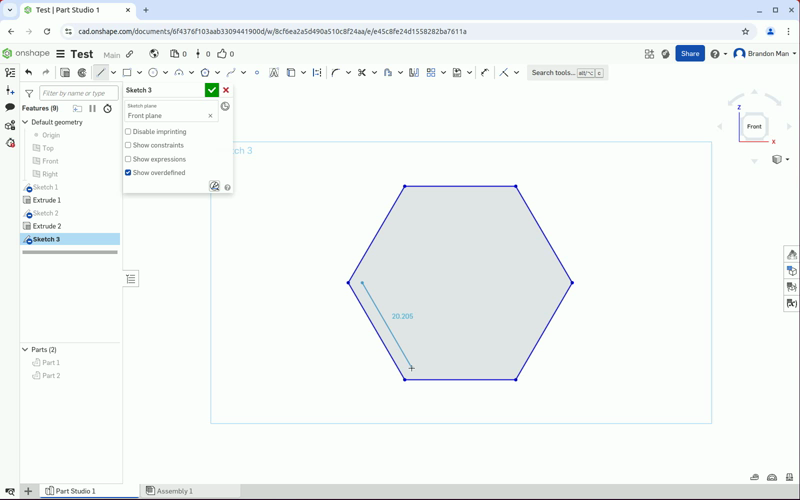
key_down(shift)
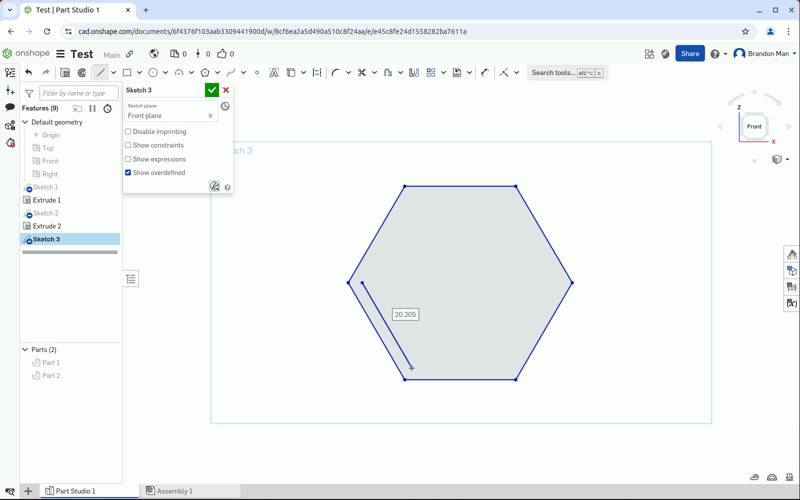
mouse_move(508, 367)
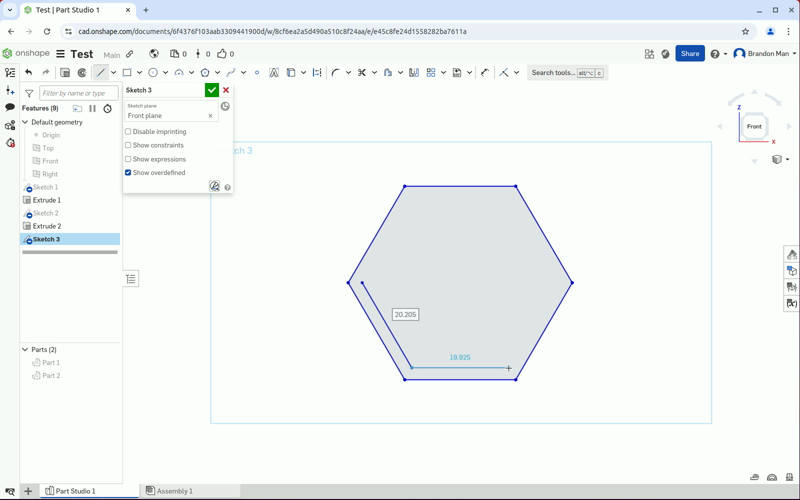
click(508, 367)
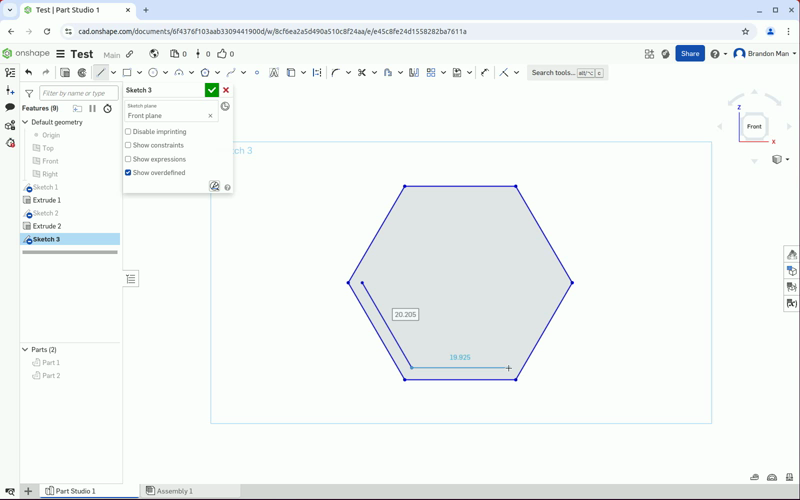
key_up(shift)
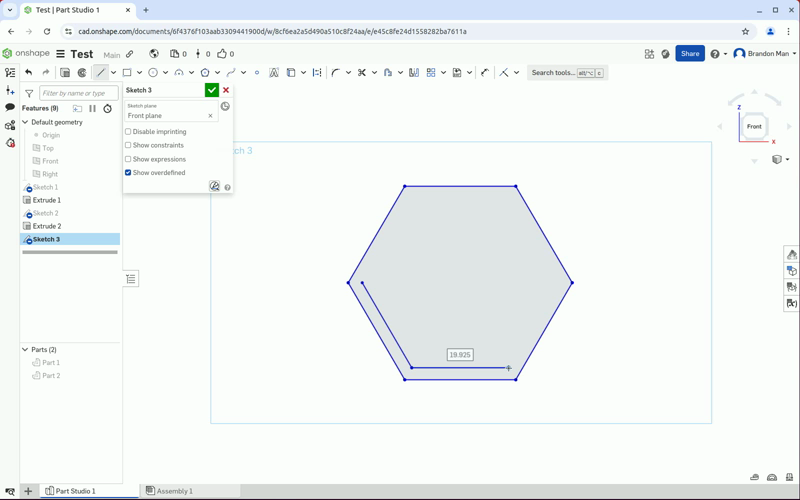
key_down(shift)
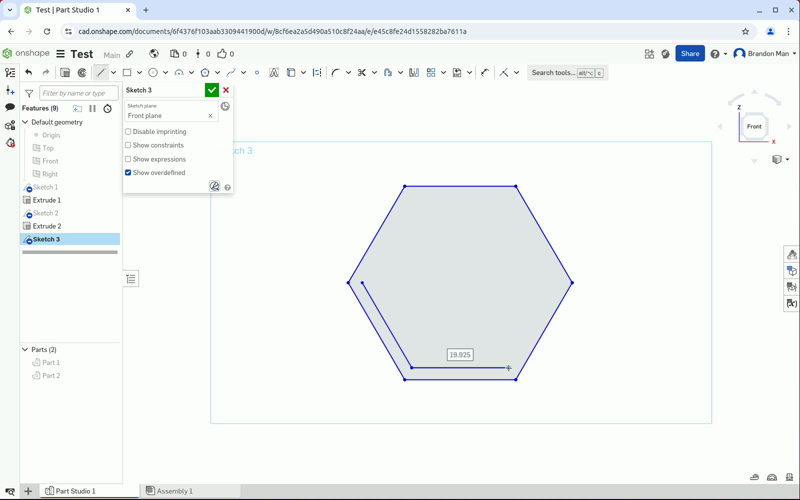
mouse_move(558, 282)
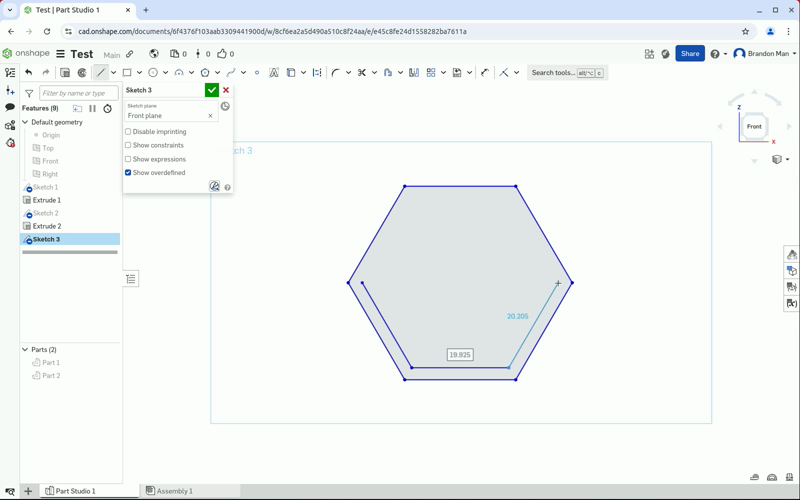
click(558, 282)
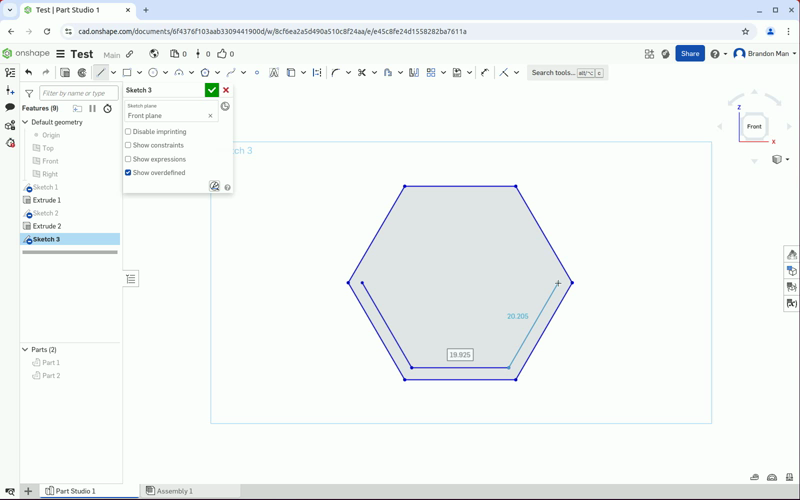
key_up(shift)
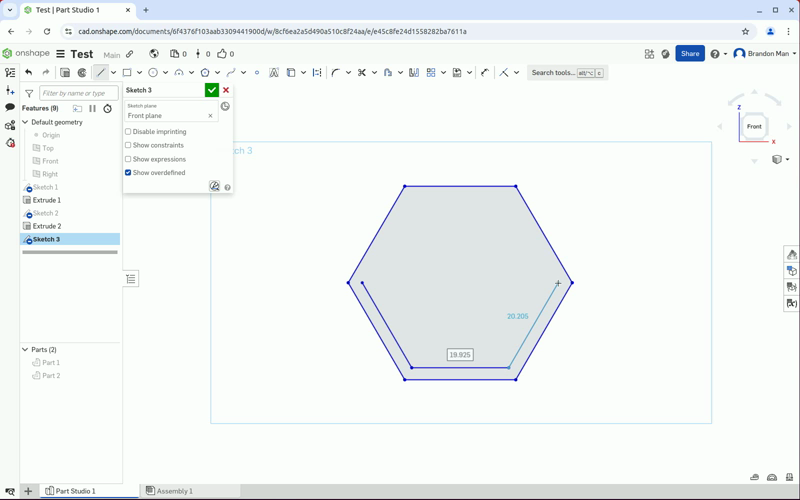
key_down(shift)
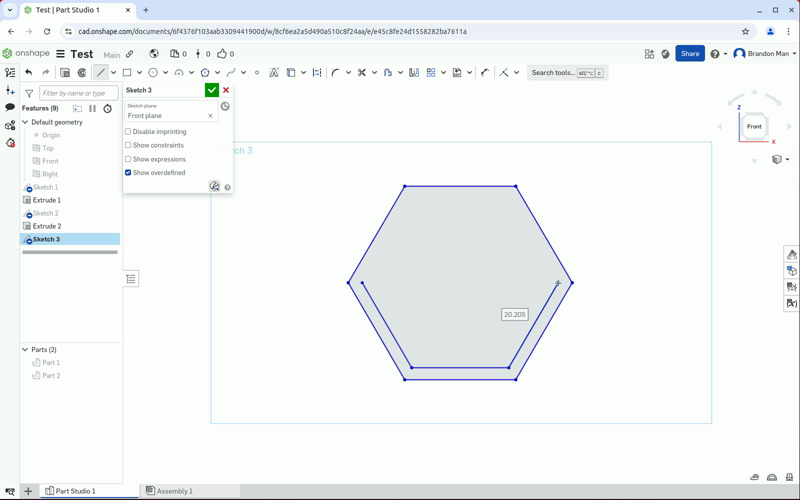
mouse_move(508, 198)
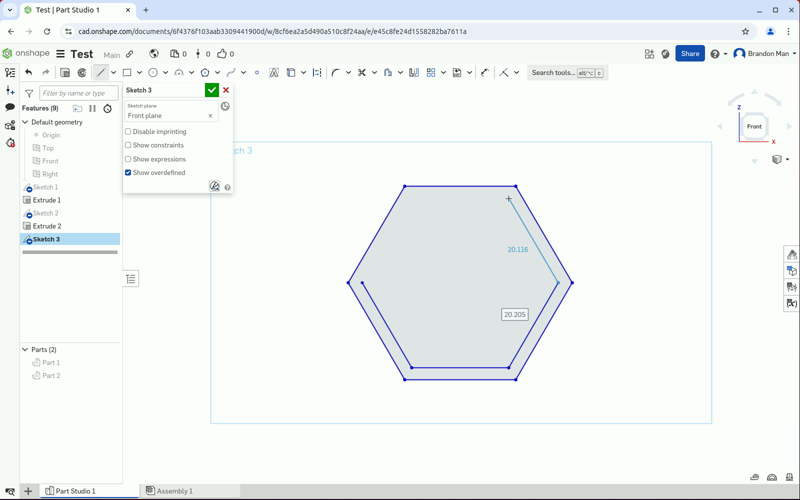
click(508, 198)
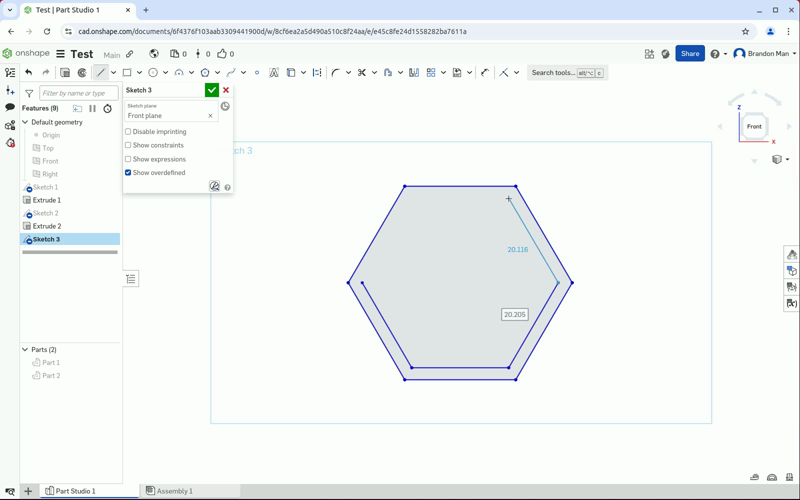
key_up(shift)
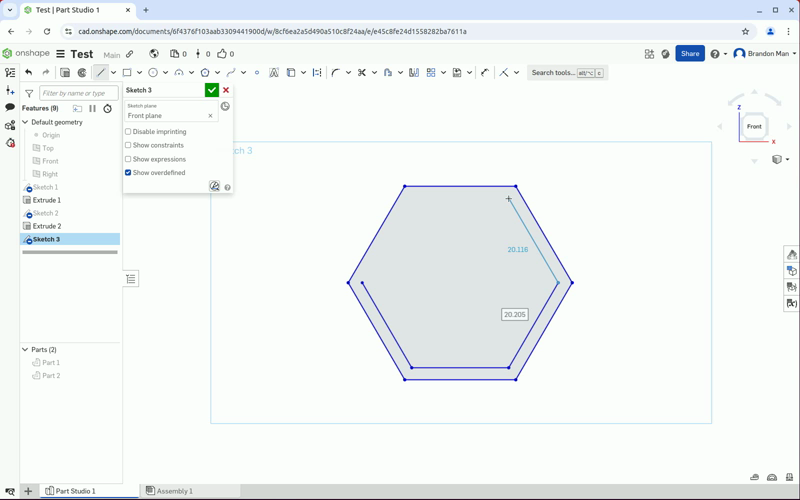
key_down(shift)
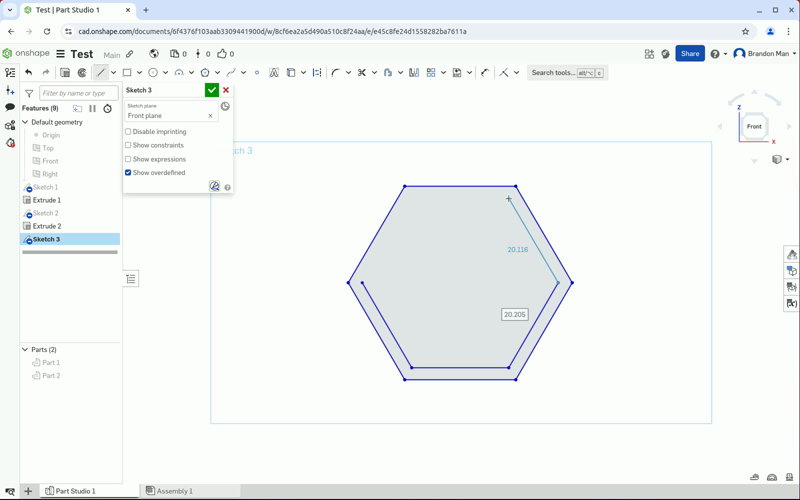
mouse_move(411, 198)
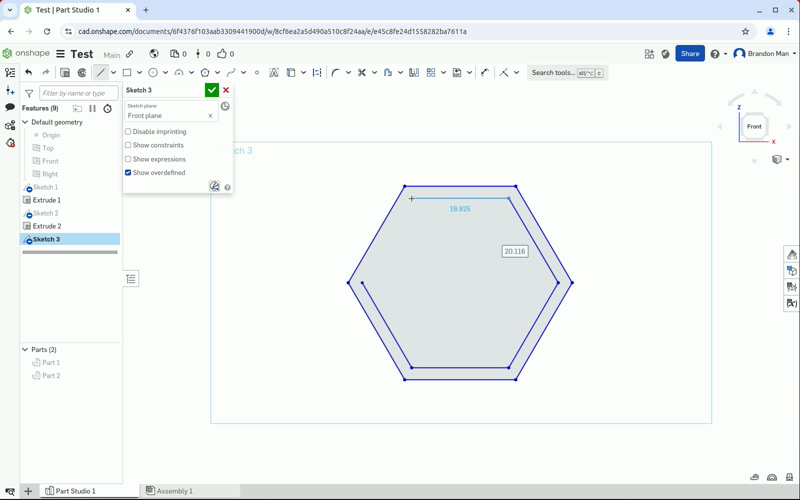
click(411, 198)
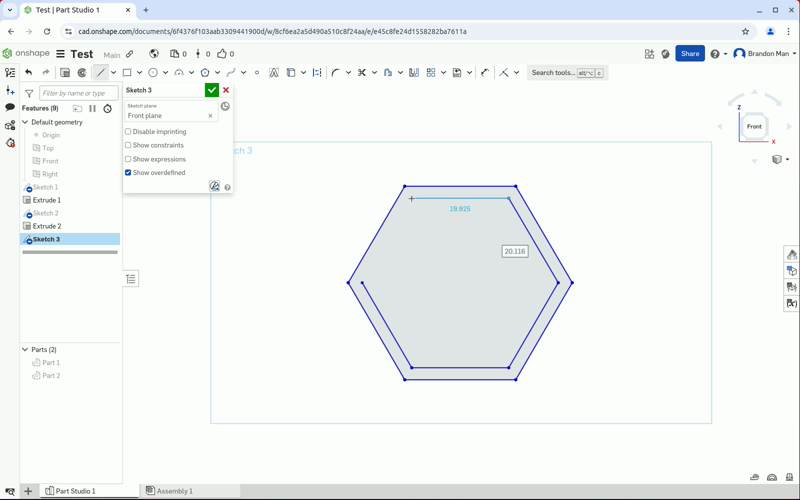
key_up(shift)
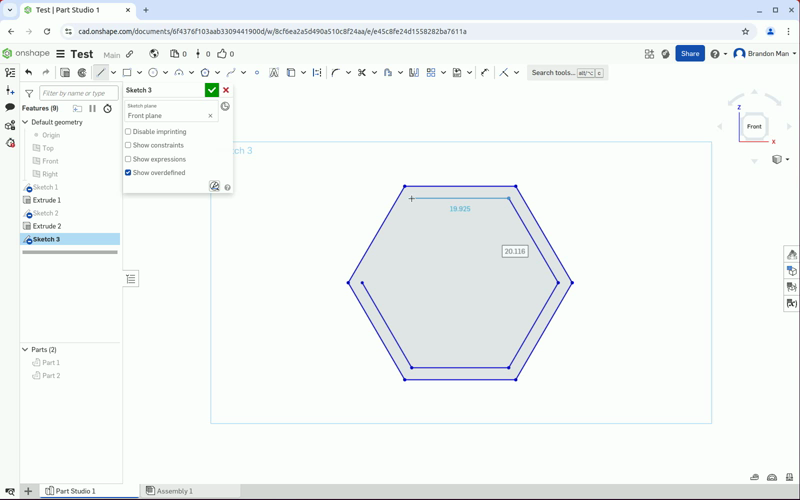
key_down(shift)
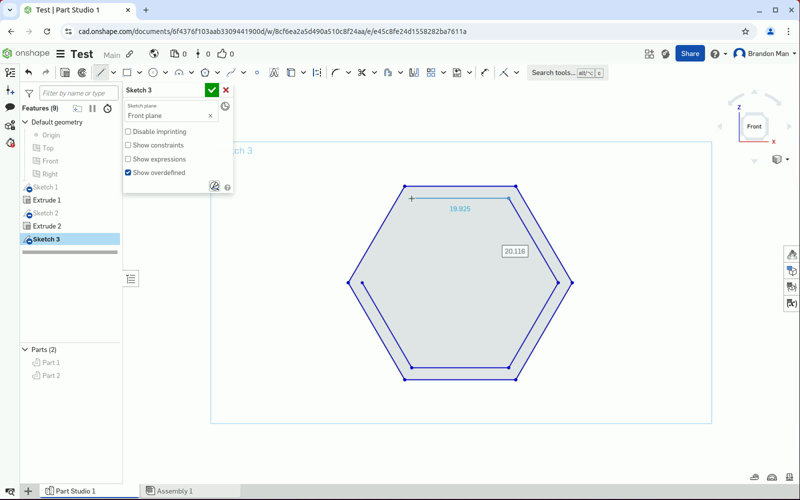
mouse_move(362, 282)
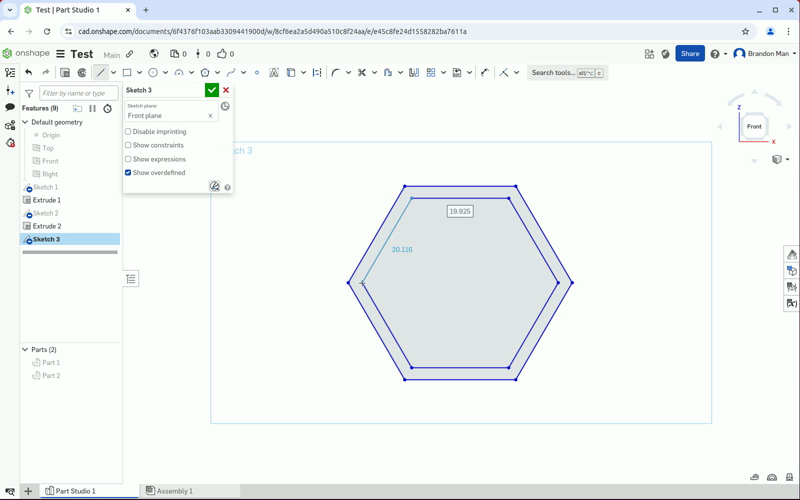
key_up(shift)
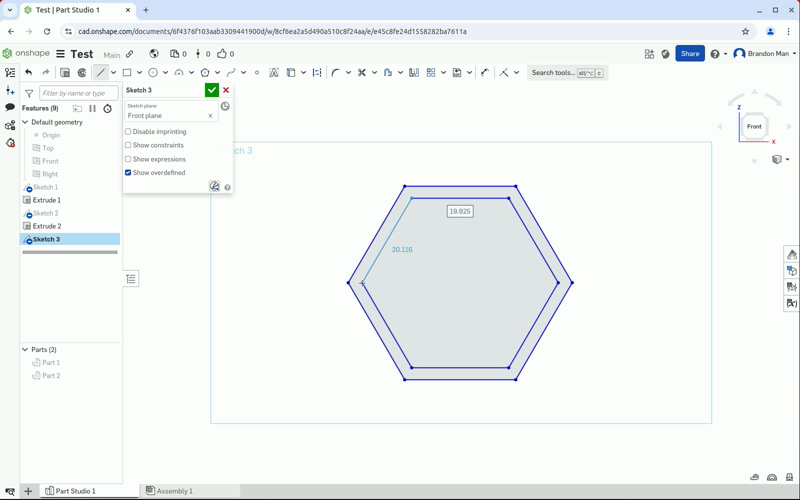
click(362, 282)
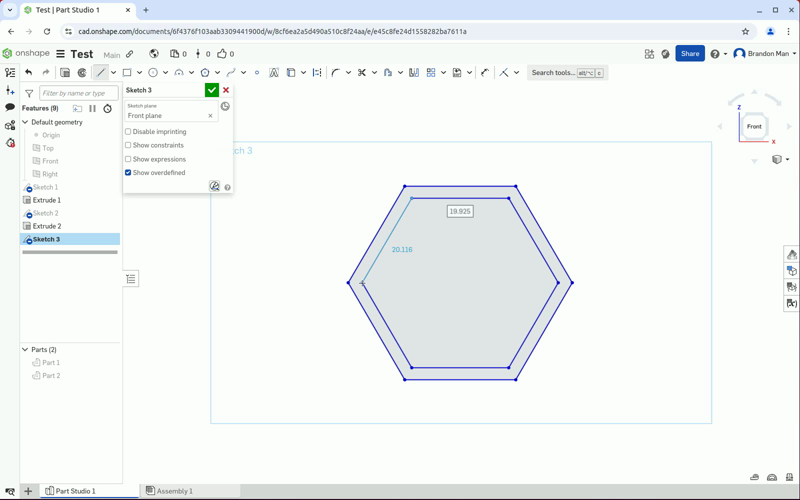
key(esc)
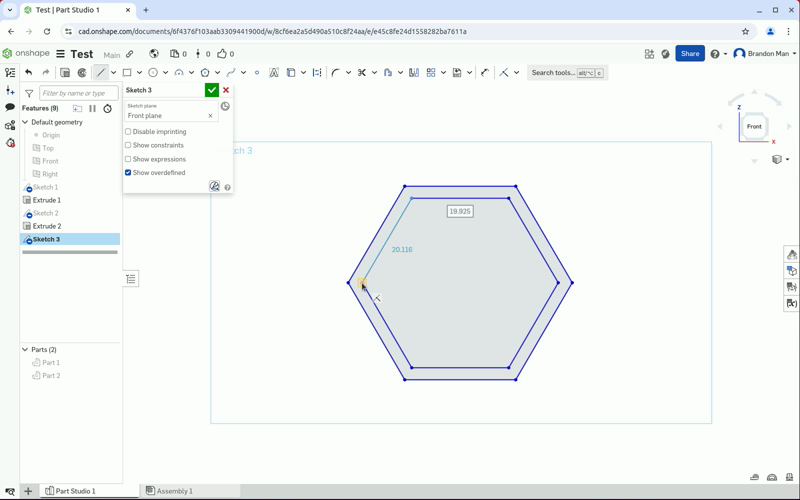
mouse_move(403, 200)
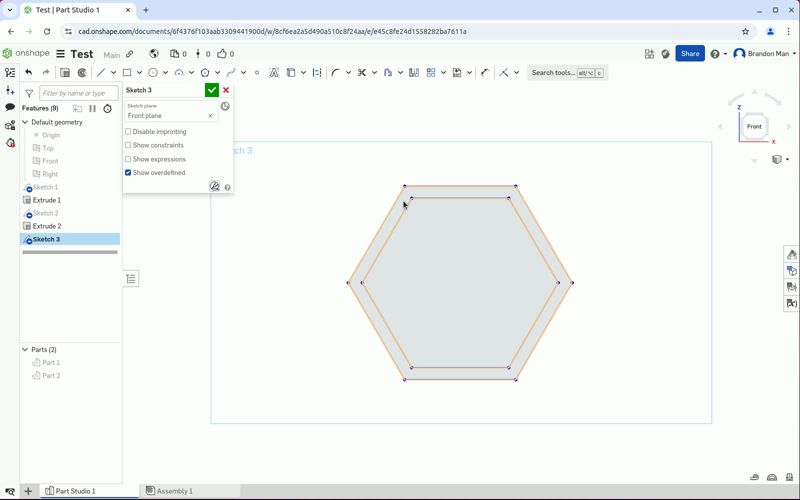
click(403, 200)
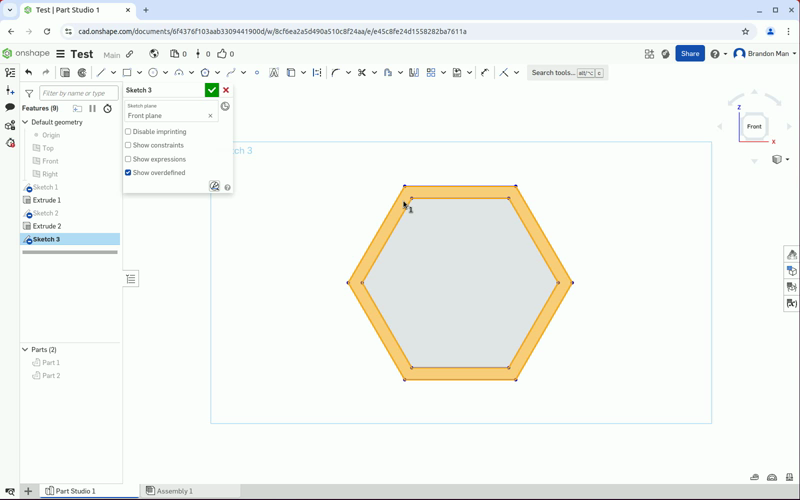
mouse_move(73, 352)
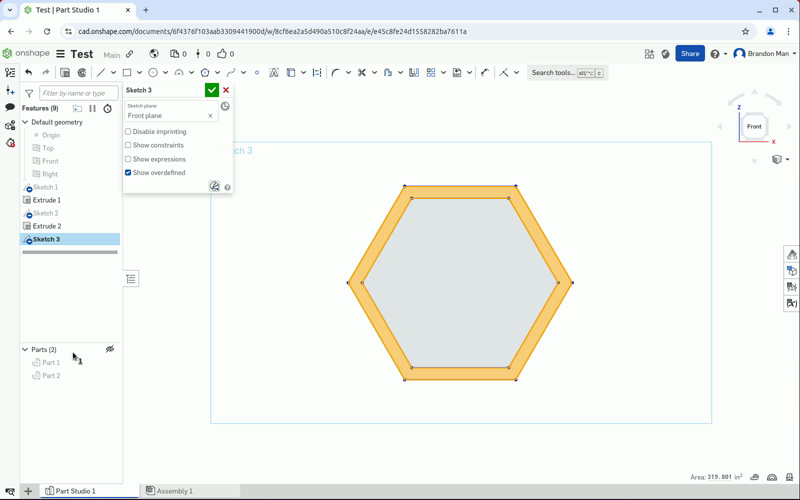
key(shift+y)
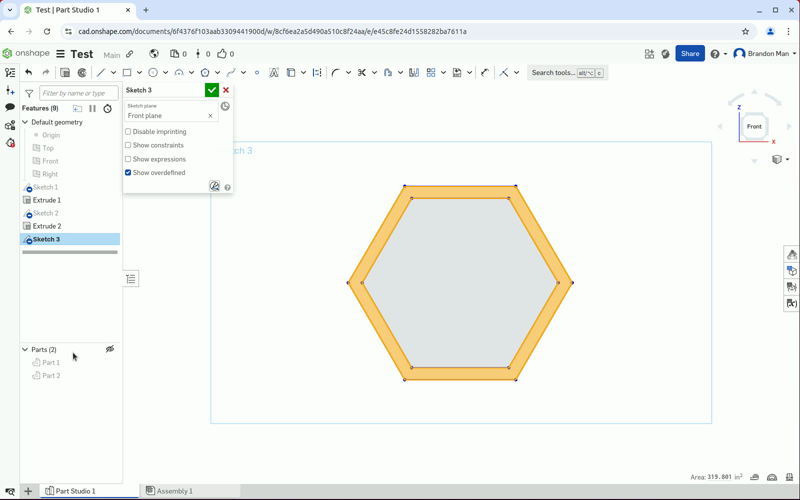
key(shift+e)
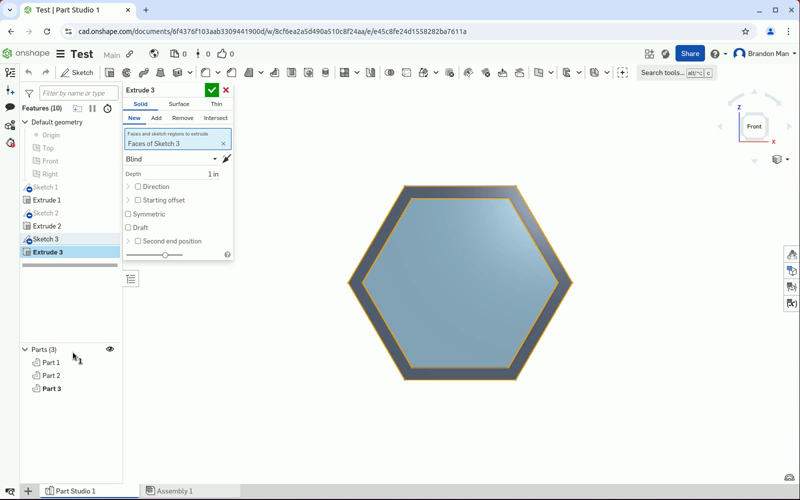
mouse_move(143, 106)
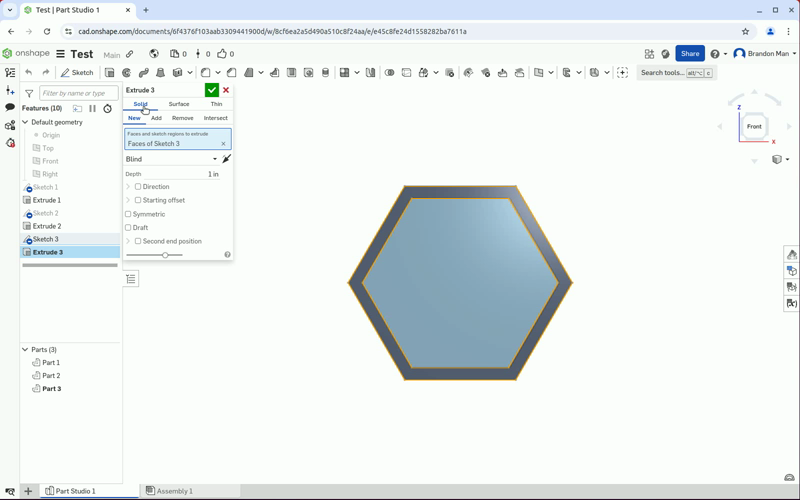
click(143, 106)
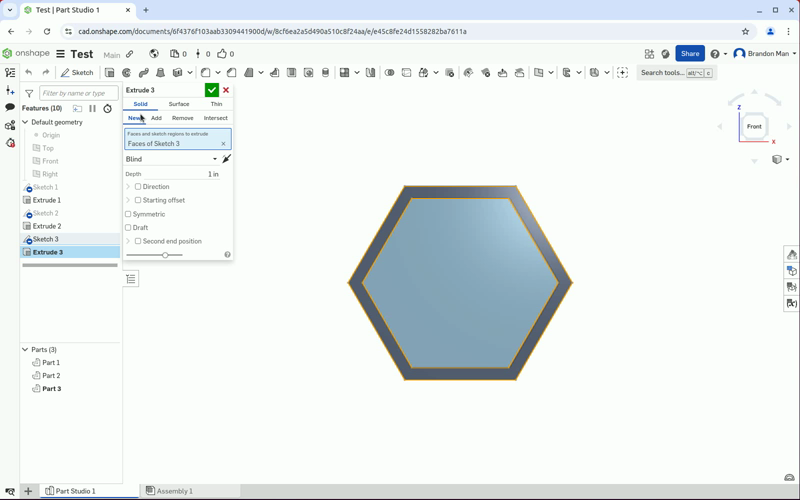
mouse_move(137, 120)
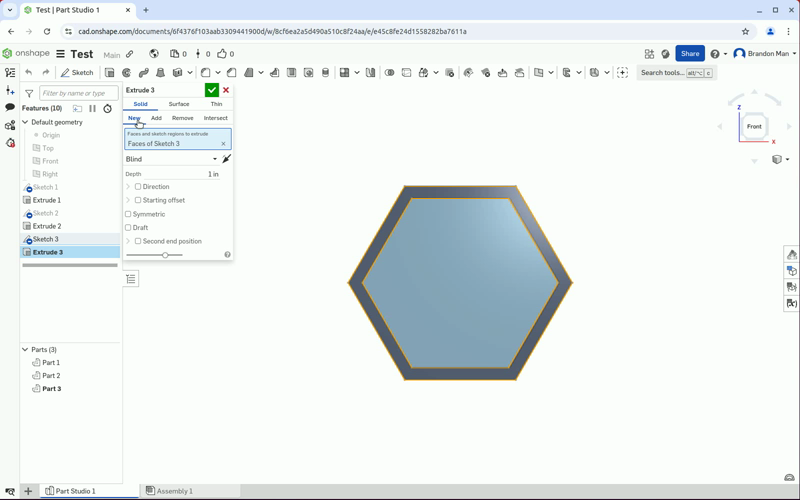
click(137, 120)
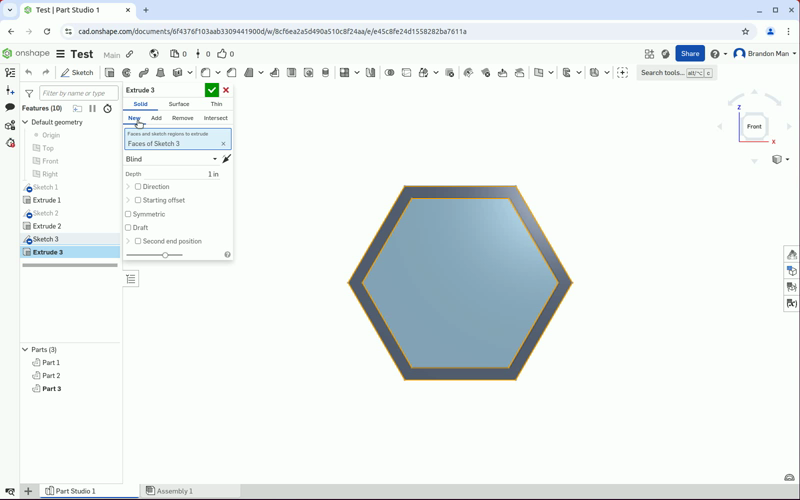
key(tab, 4)
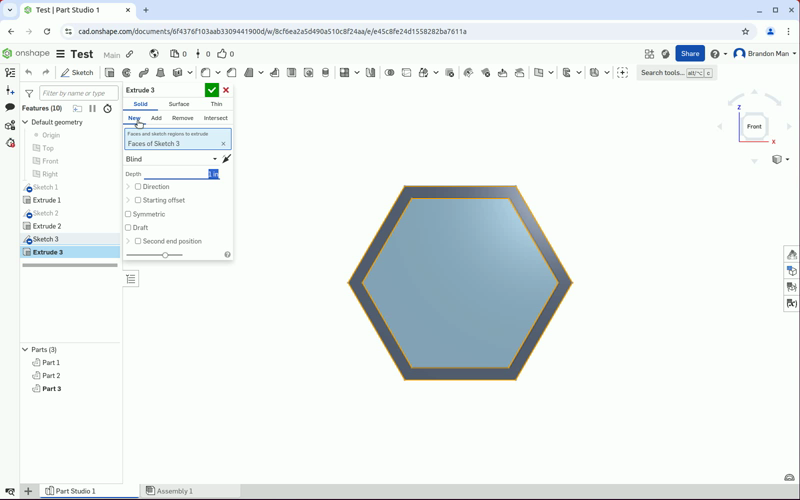
text(-2.407)
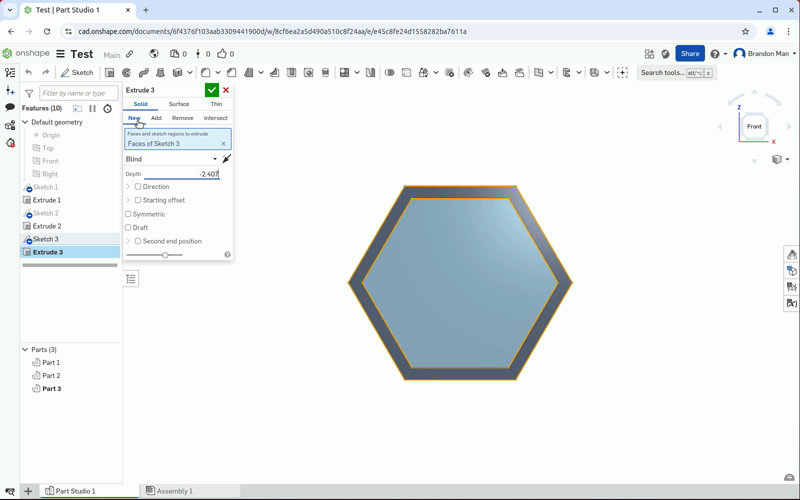
key(enter)
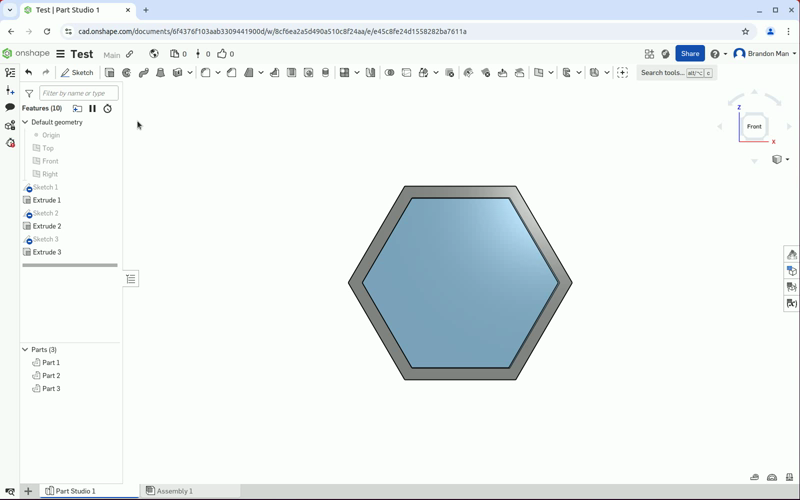
key(shift+h)
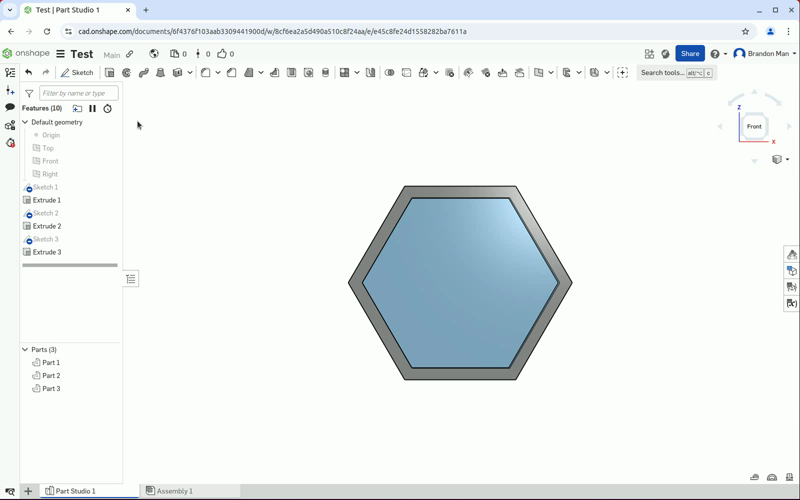
key(shift+h)
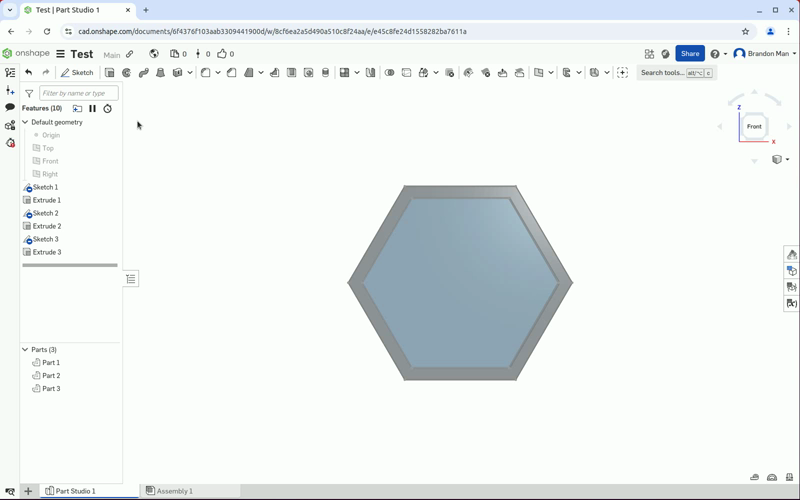
key(shift+7)
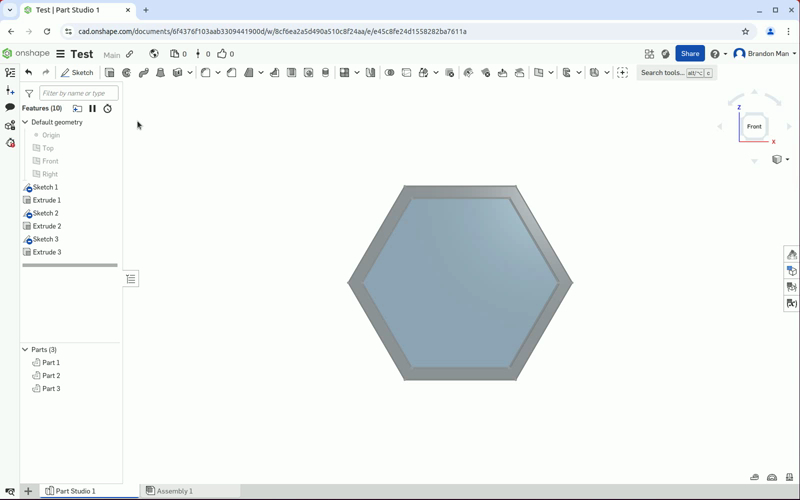
key(left, 2)
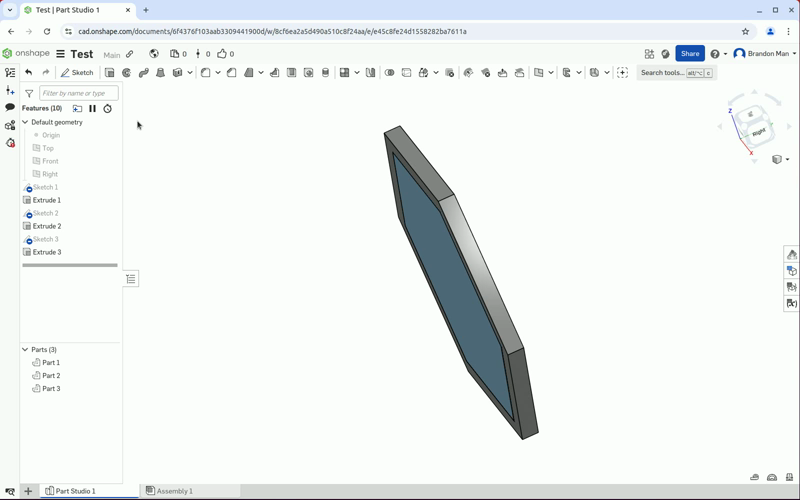
key(down, 2)
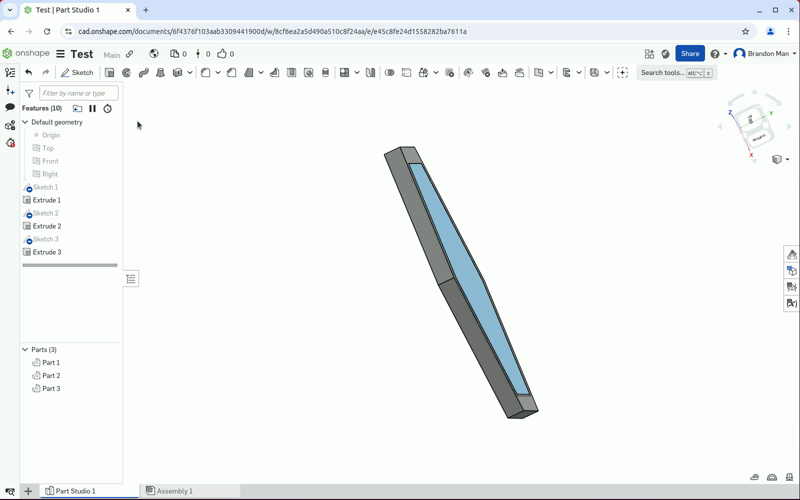
key(up, 2)
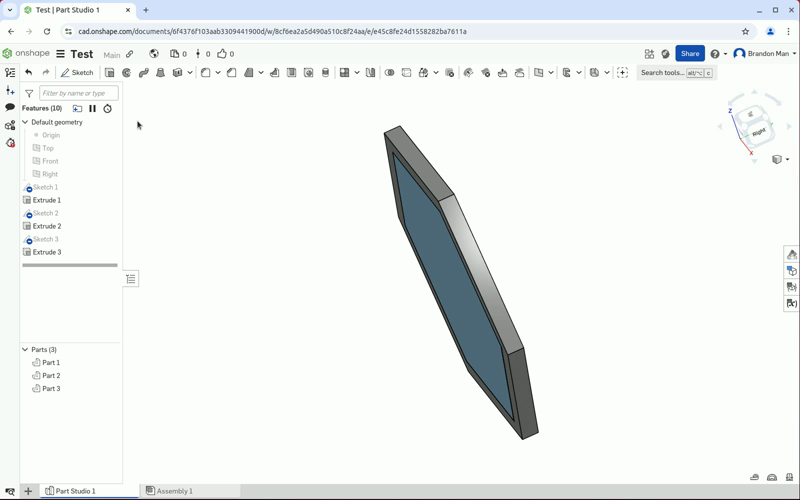
key(right, 2)
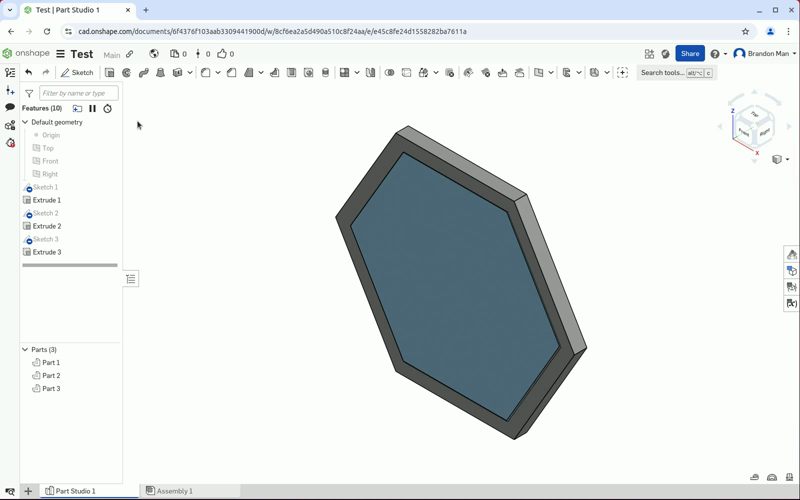
mouse_move(73, 189)
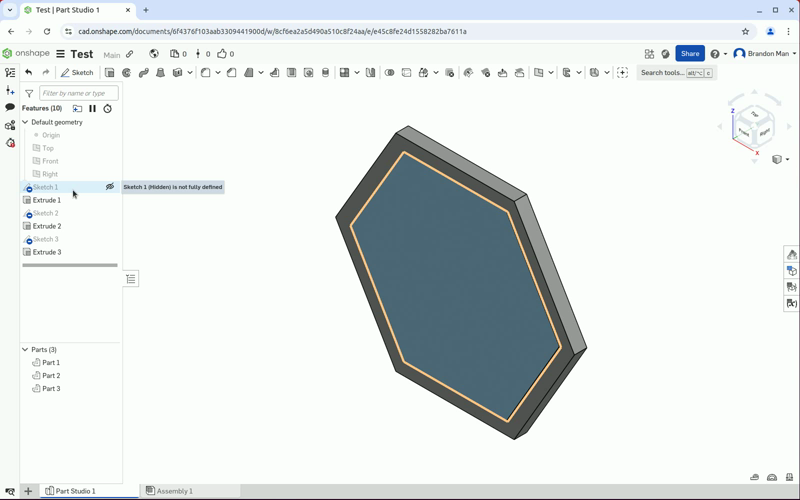
click(73, 189)